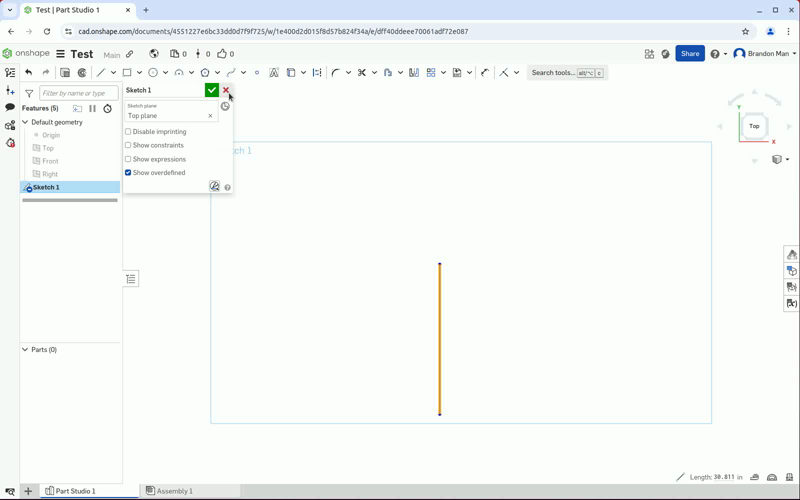
key(shift+h)
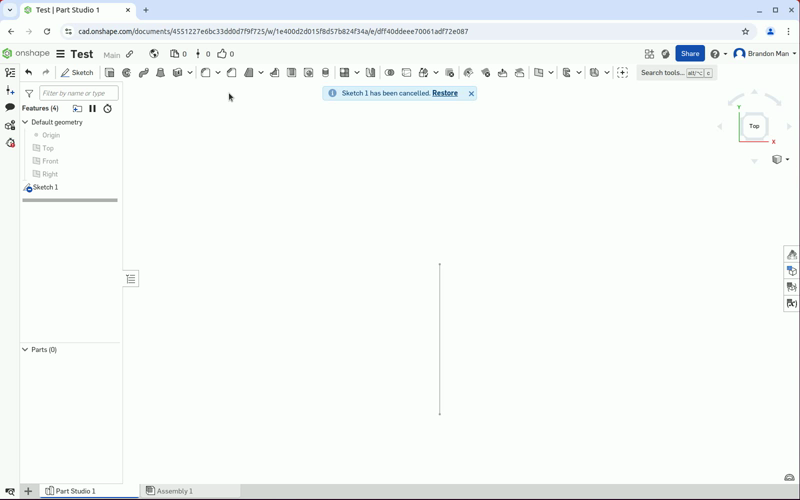
mouse_move(73, 352)
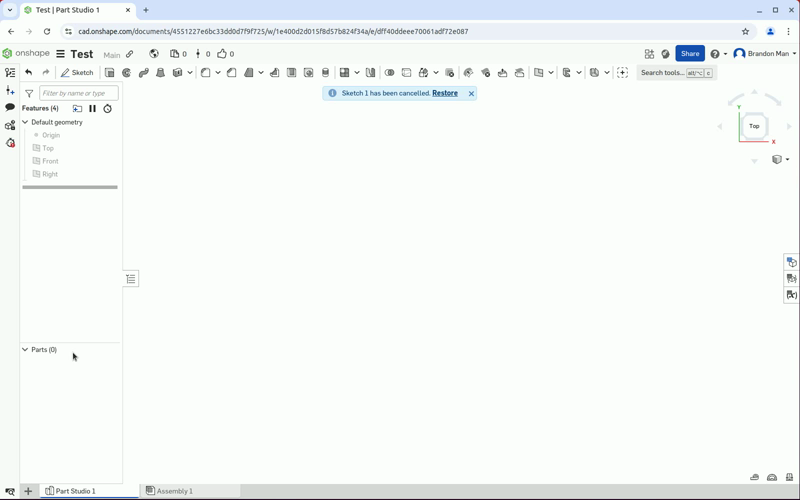
key(y)
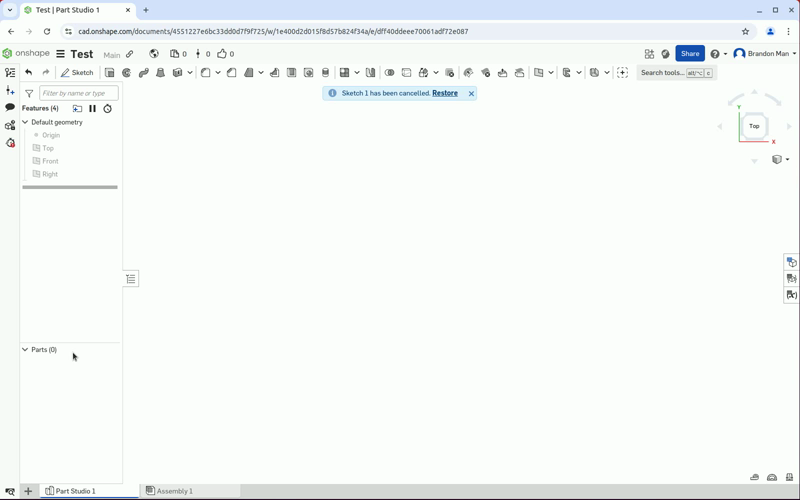
key(shift+p)
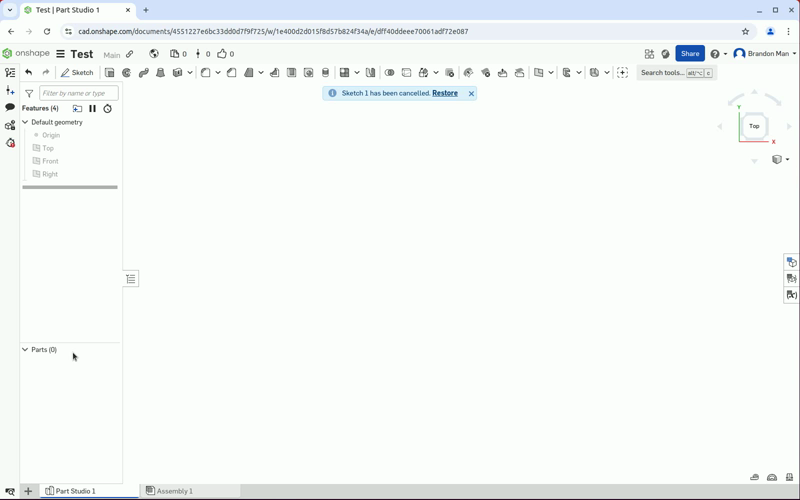
key(space)
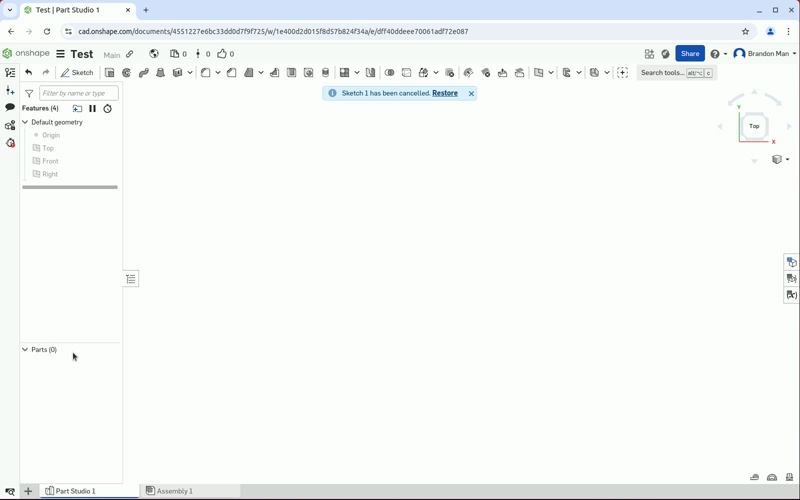
key_down(shift)
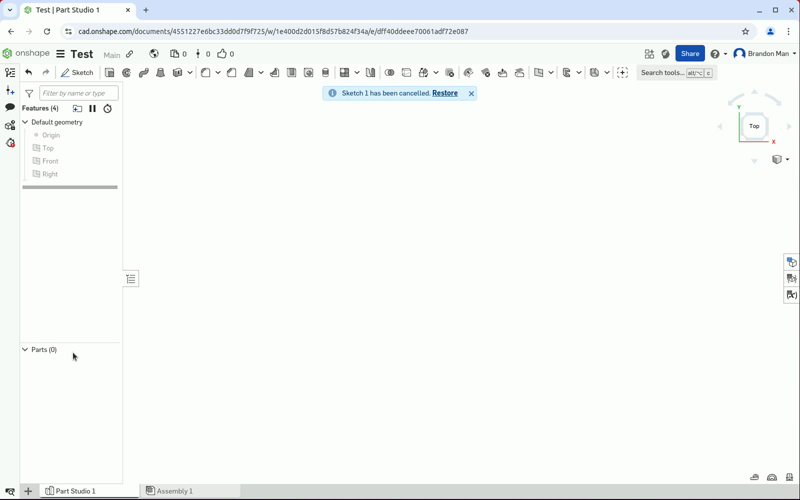
key(up)
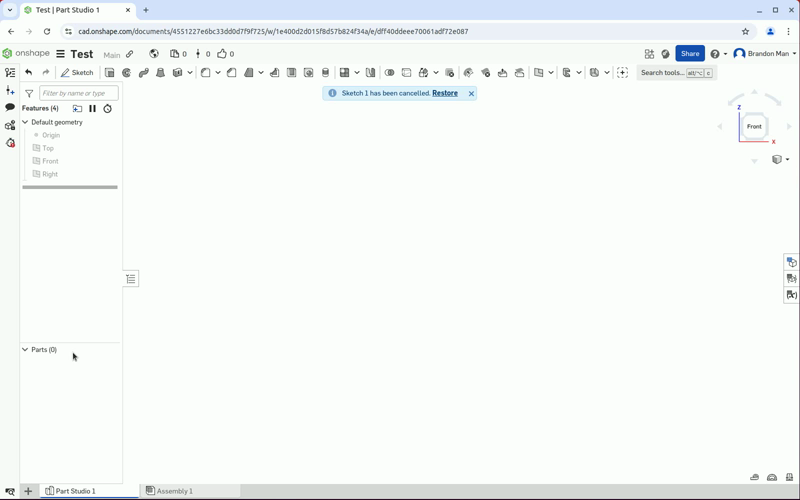
key_up(shift)
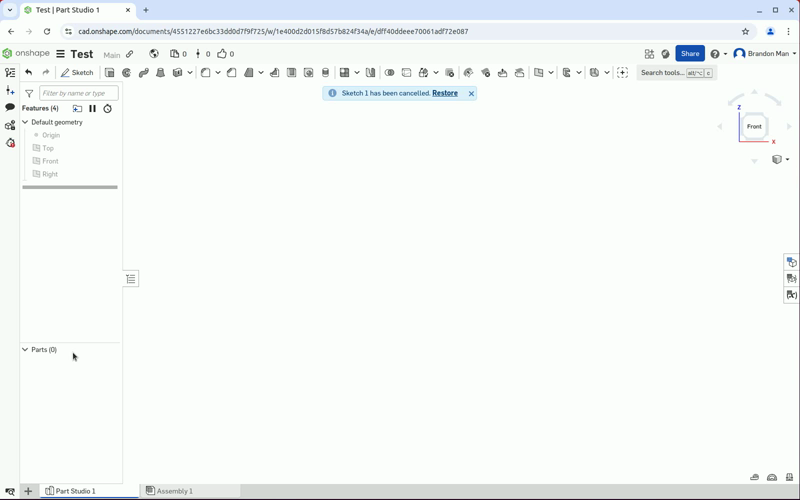
key(space)
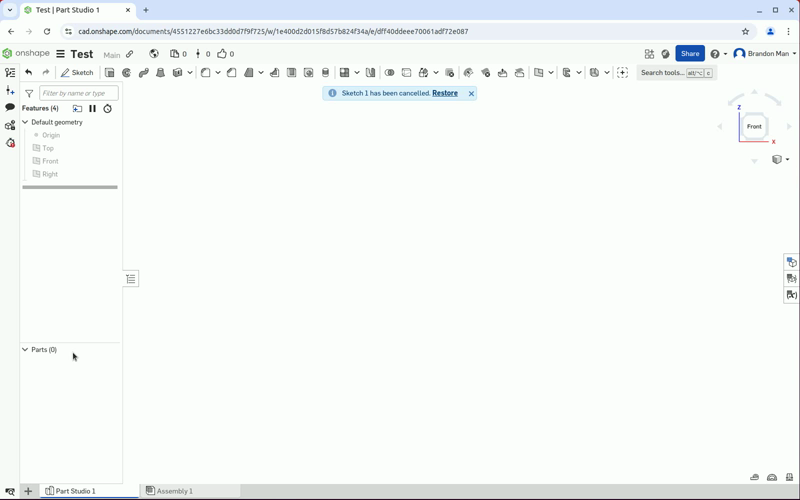
key_down(shift)
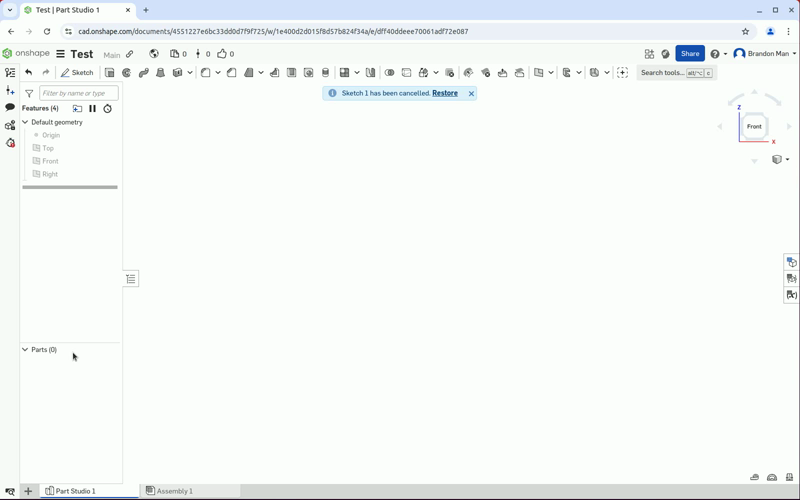
key(left)
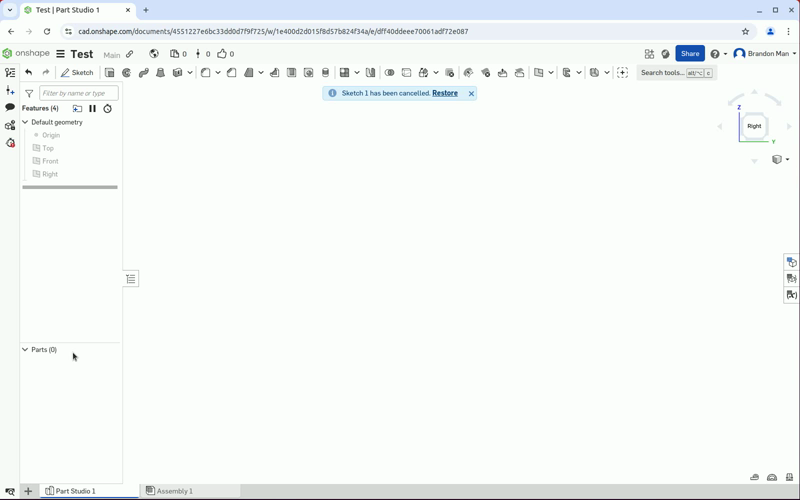
key_up(shift)
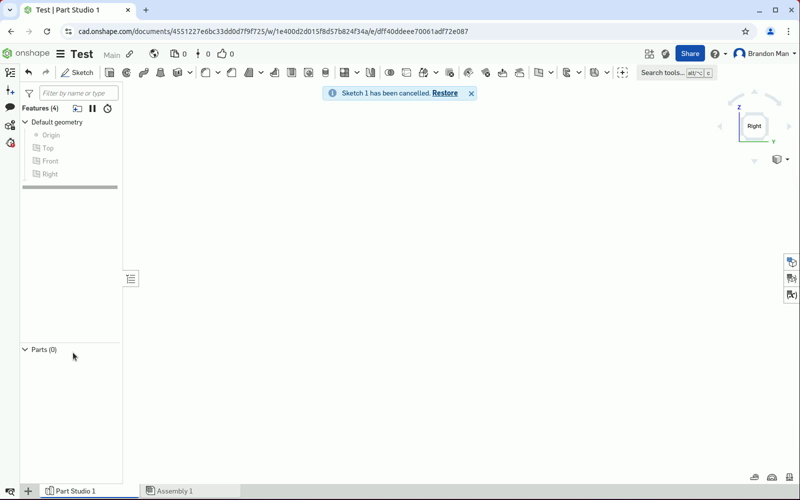
mouse_move(73, 352)
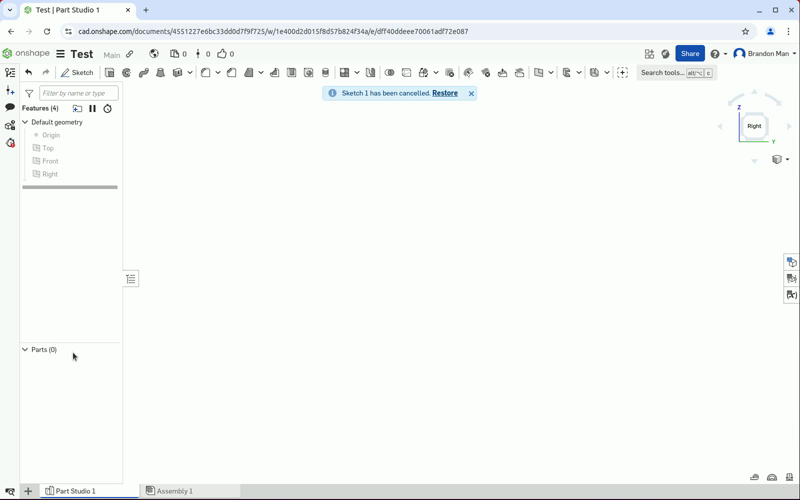
key(shift+y)
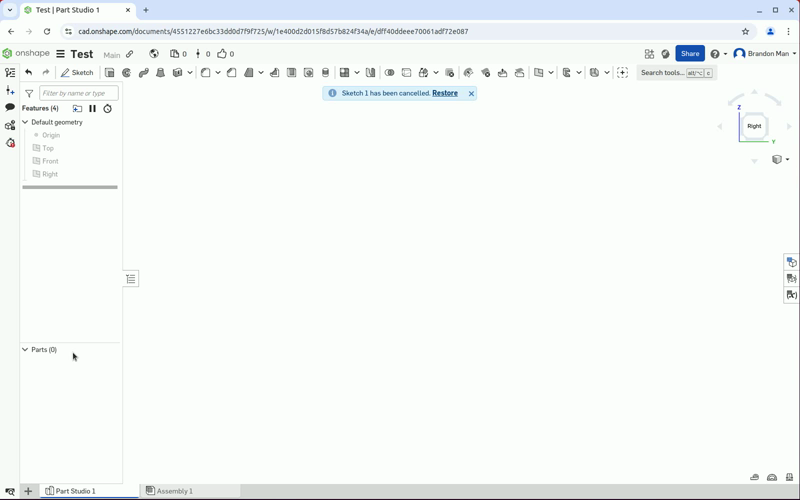
key(shift+s)
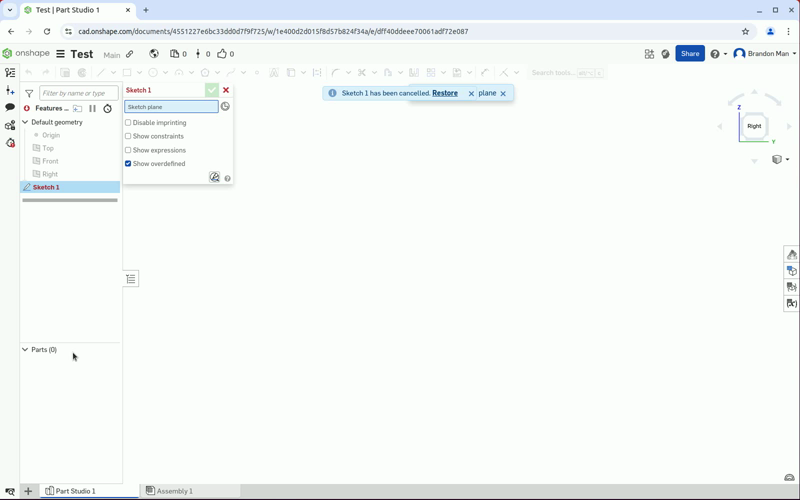
mouse_move(73, 176)
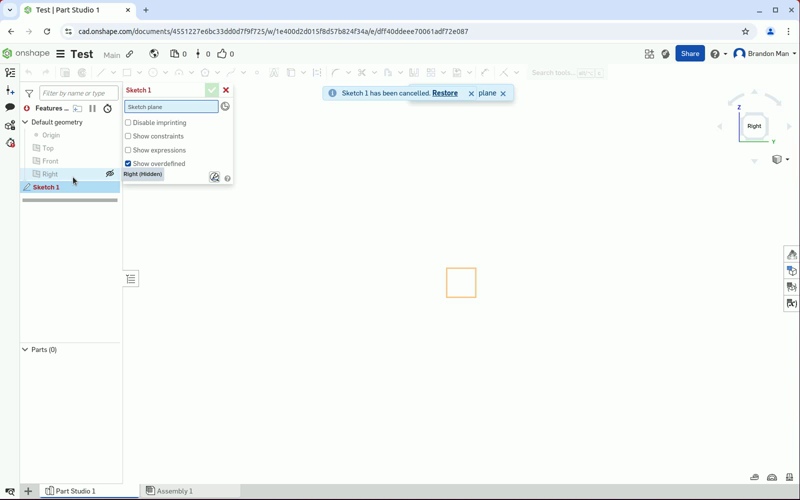
click(73, 176)
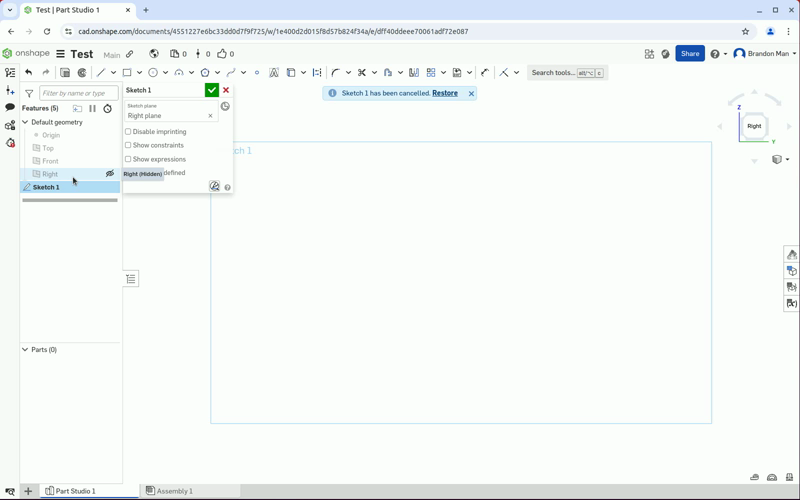
mouse_move(73, 352)
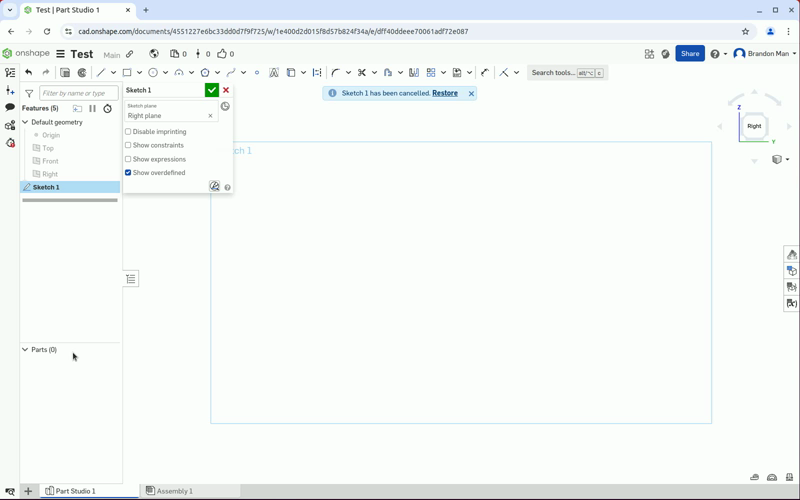
key(y)
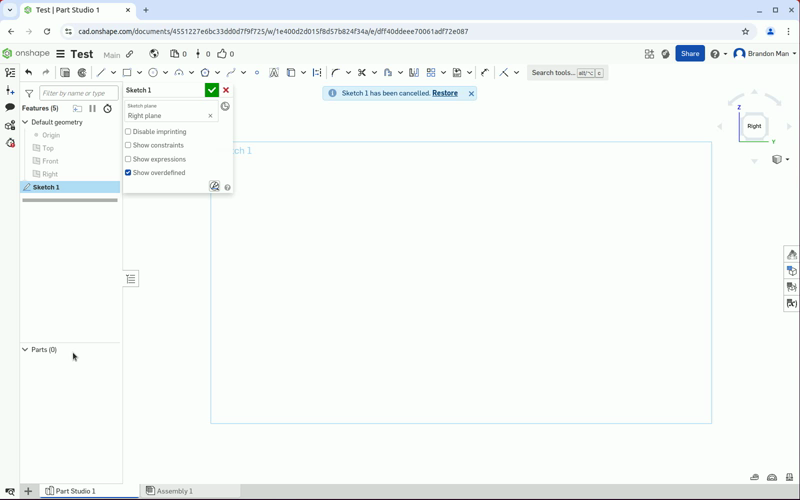
key(l)
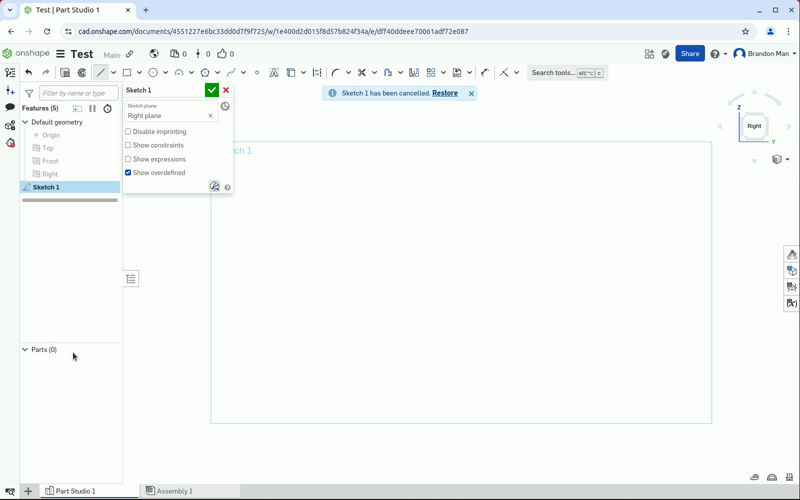
key_down(shift)
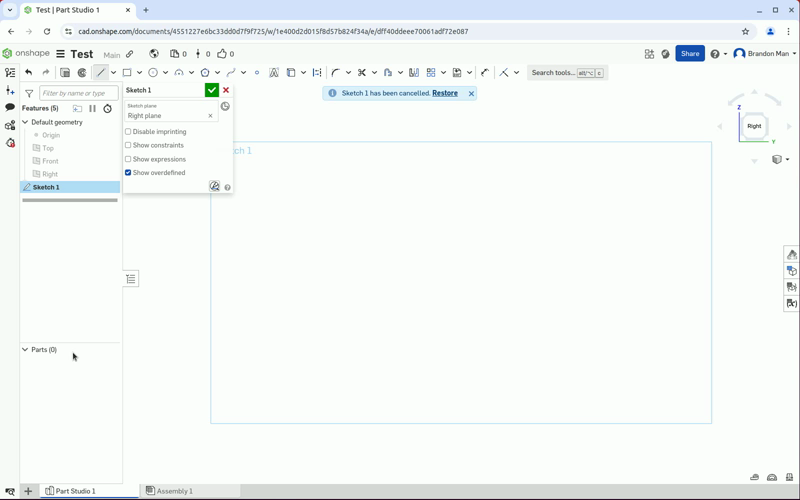
mouse_move(460, 282)
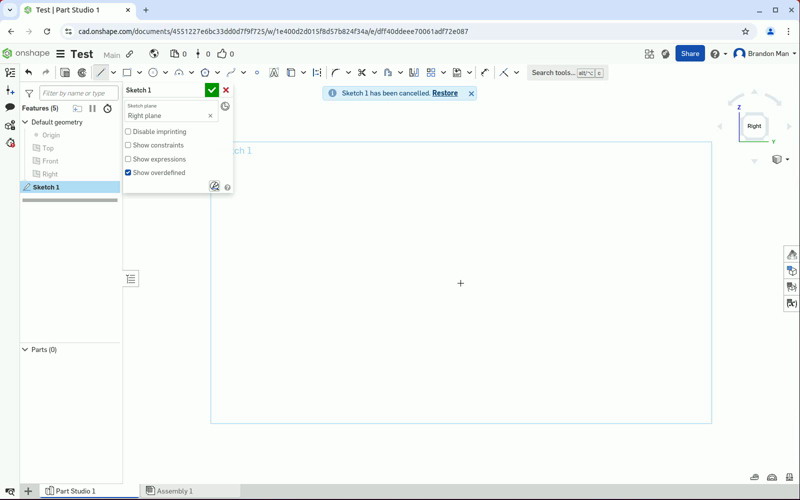
click(460, 282)
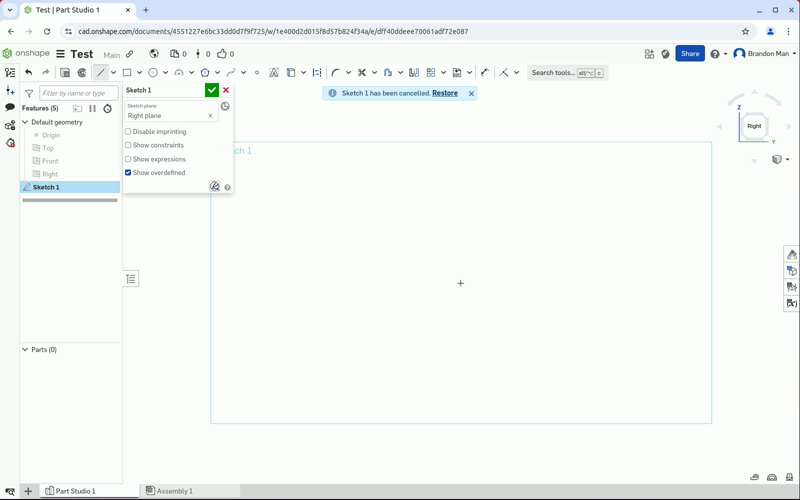
key_up(shift)
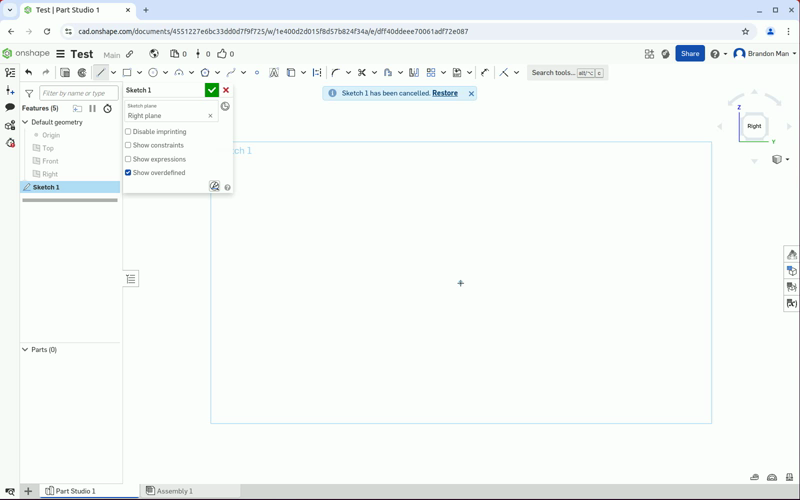
key_down(shift)
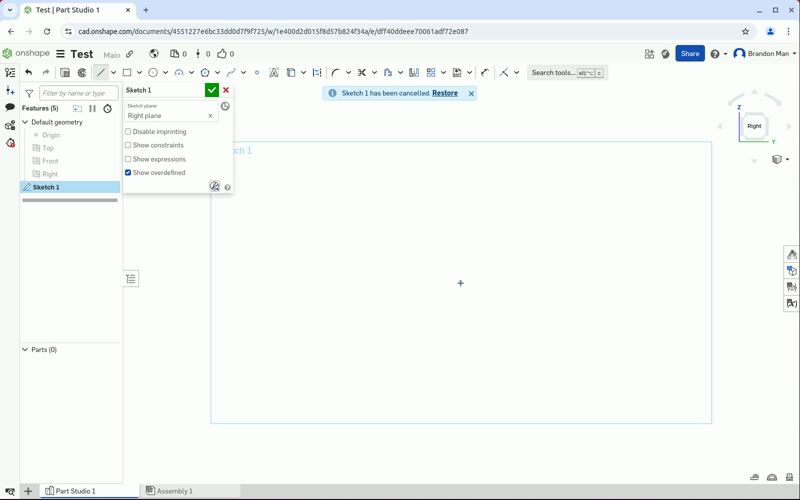
mouse_move(573, 282)
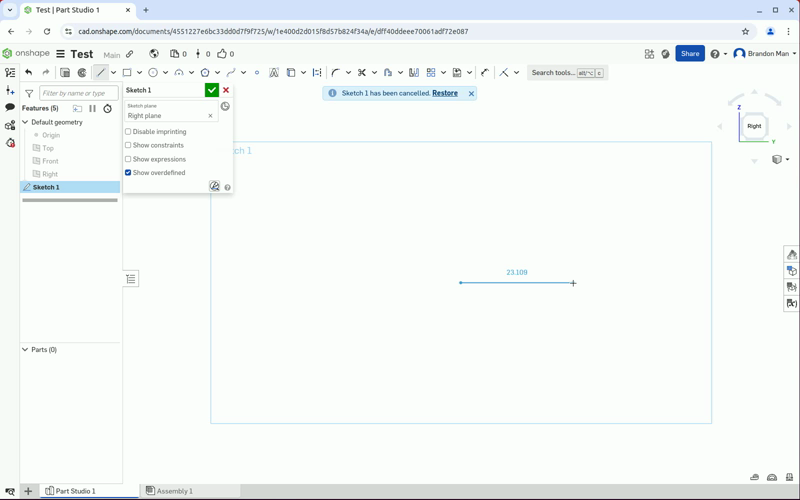
click(573, 282)
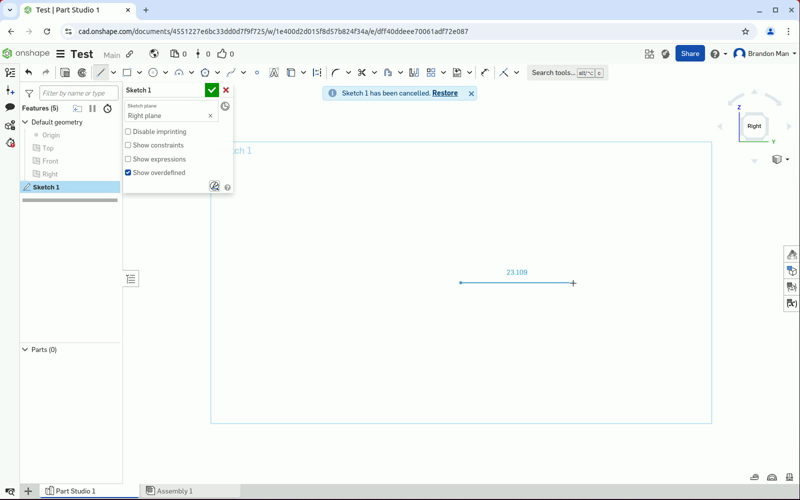
key_up(shift)
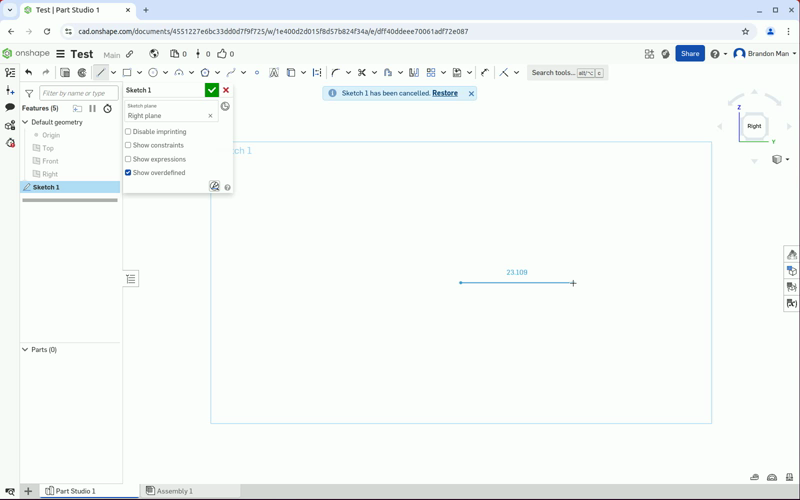
key_down(shift)
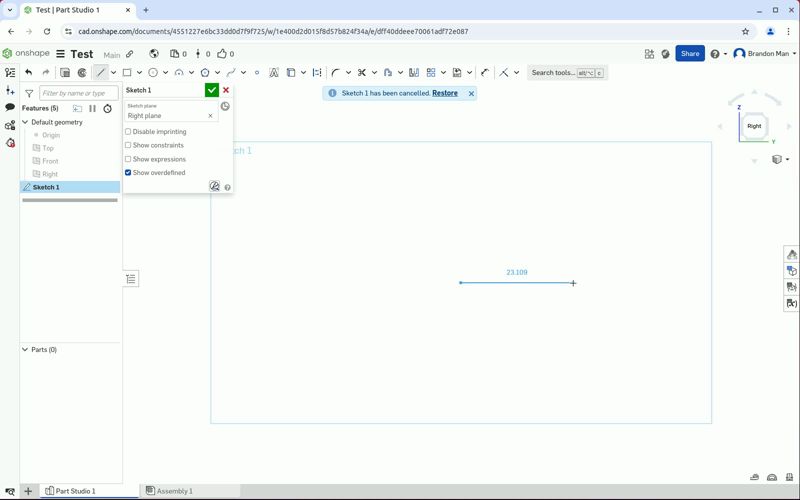
mouse_move(573, 170)
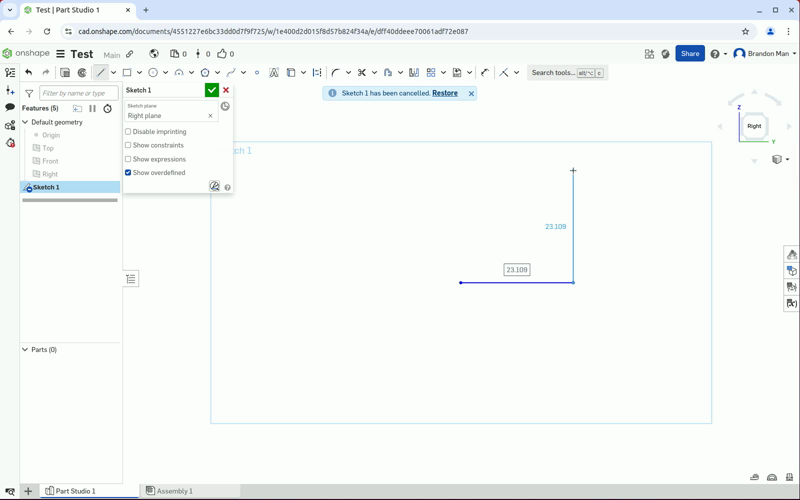
click(573, 170)
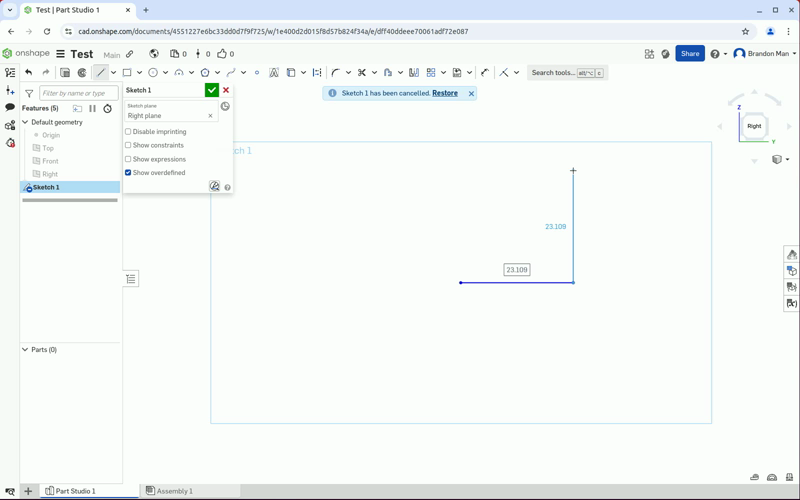
key_up(shift)
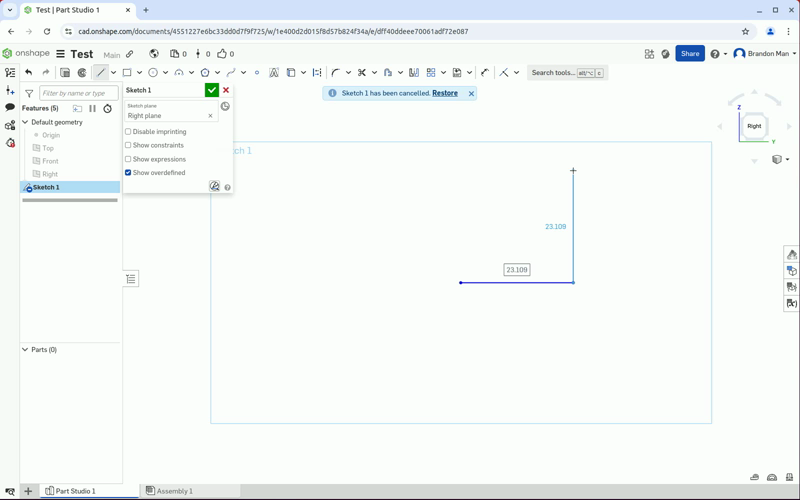
key_down(shift)
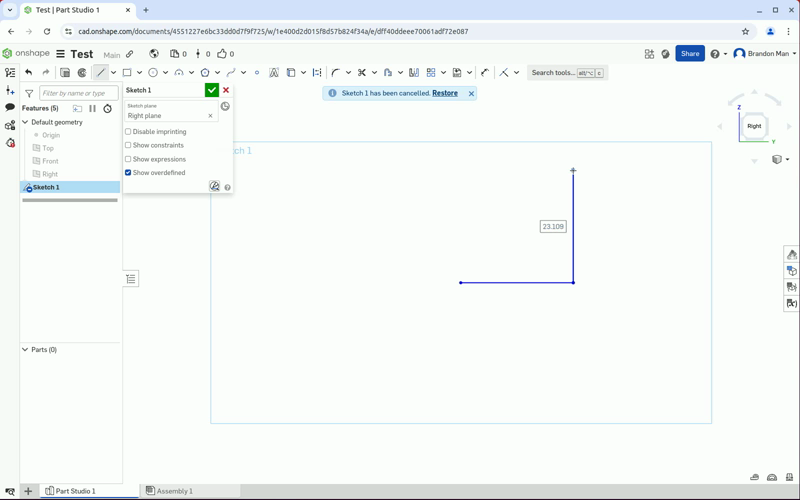
mouse_move(460, 170)
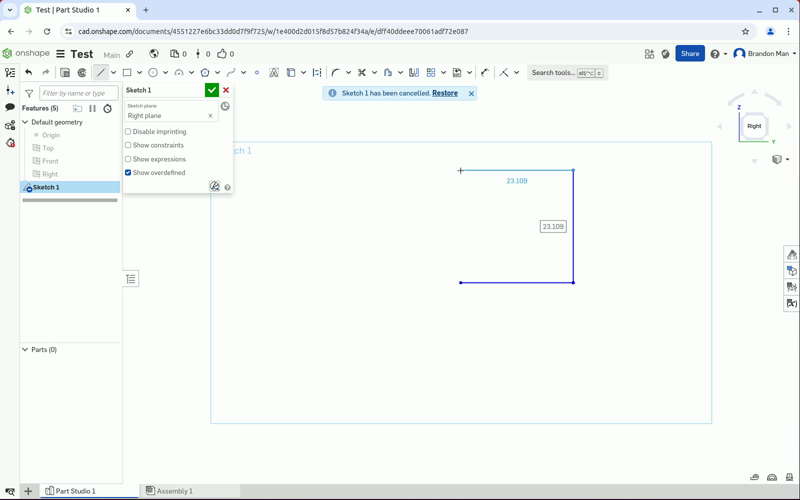
click(460, 170)
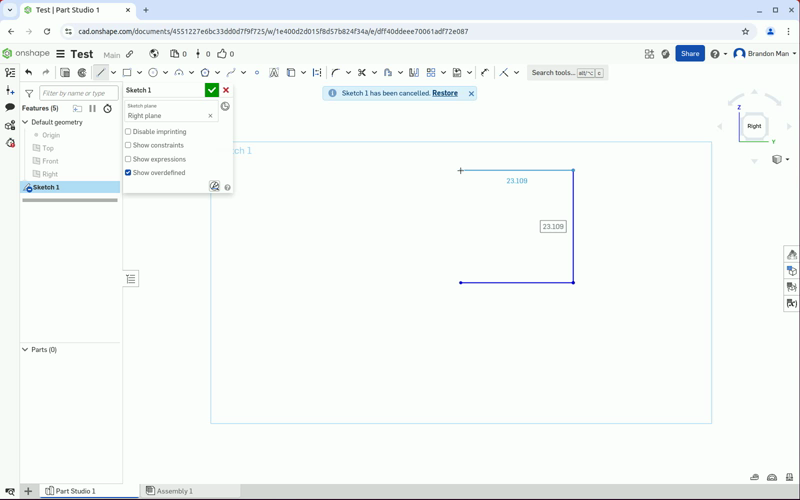
key_up(shift)
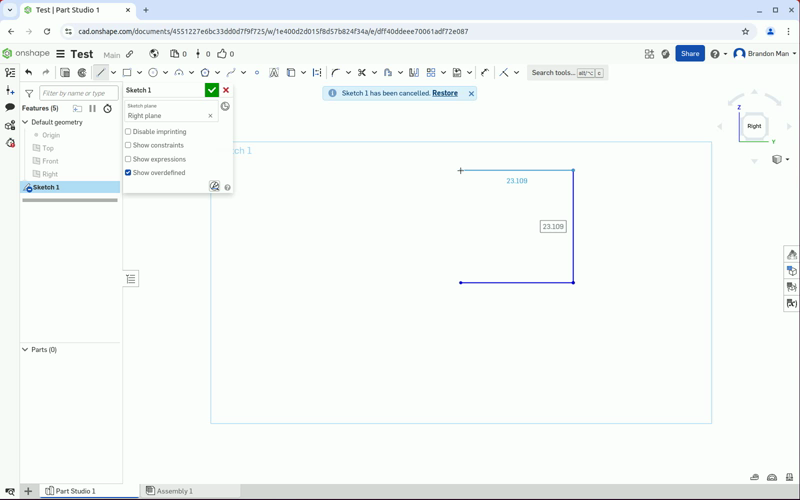
key_down(shift)
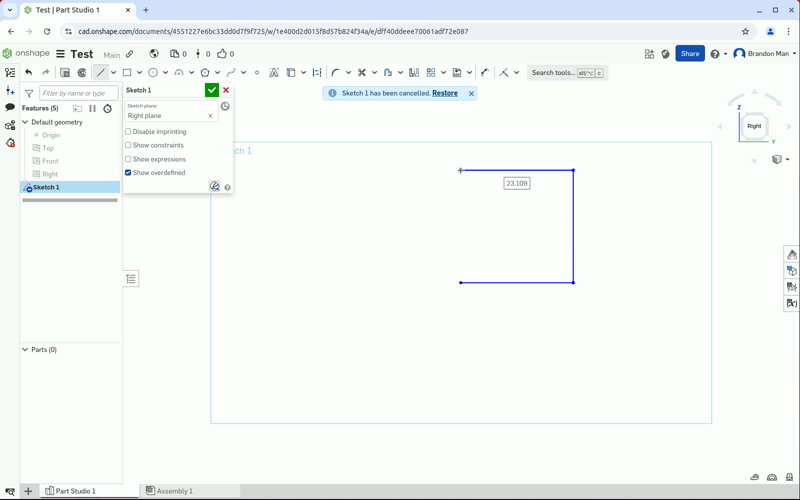
mouse_move(460, 282)
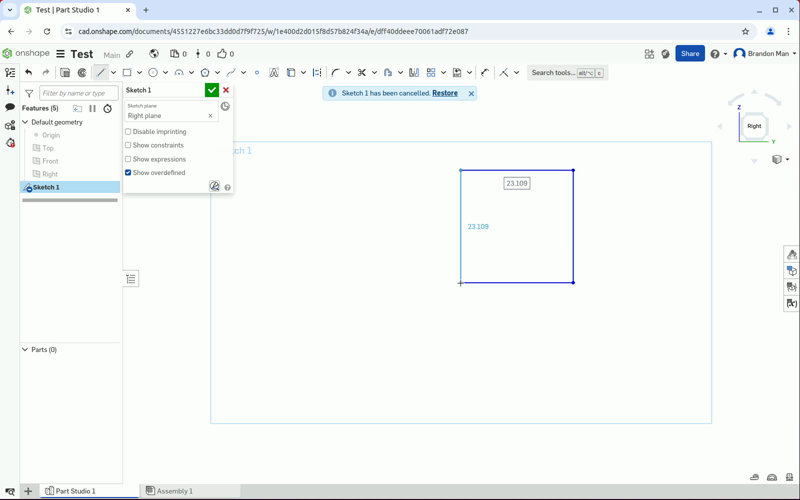
key_up(shift)
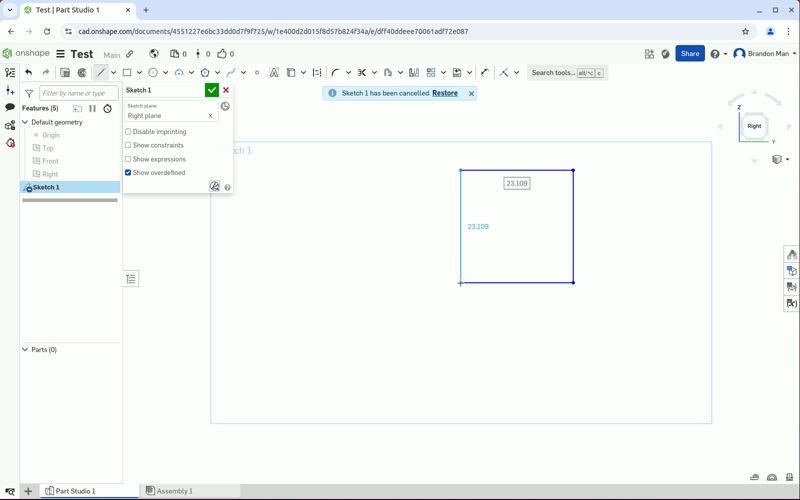
click(460, 282)
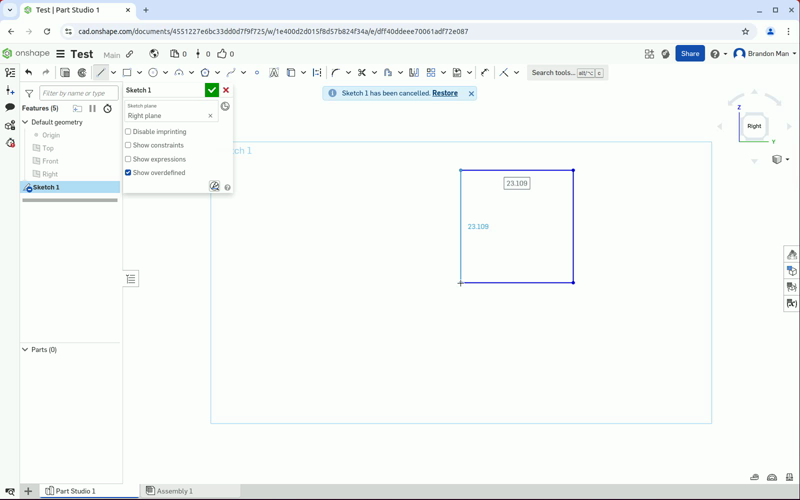
key(esc)
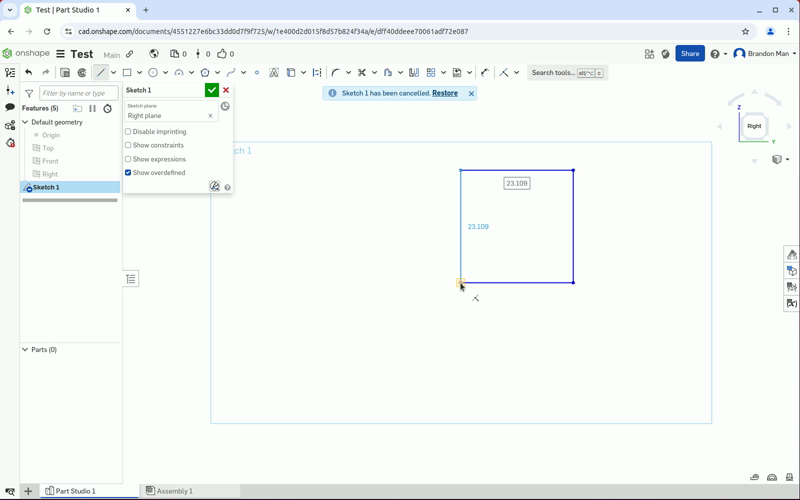
mouse_move(553, 198)
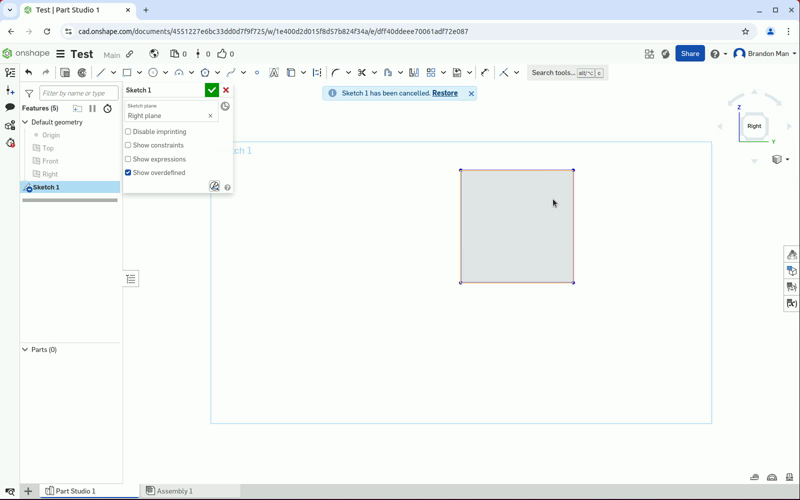
click(553, 198)
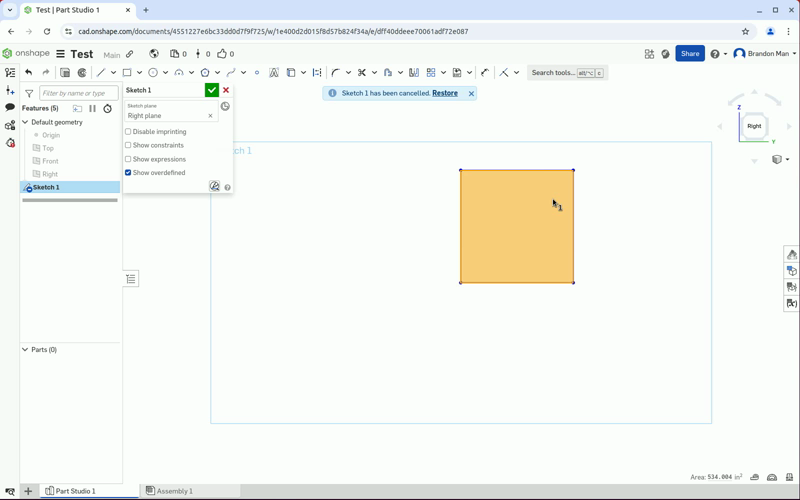
mouse_move(73, 352)
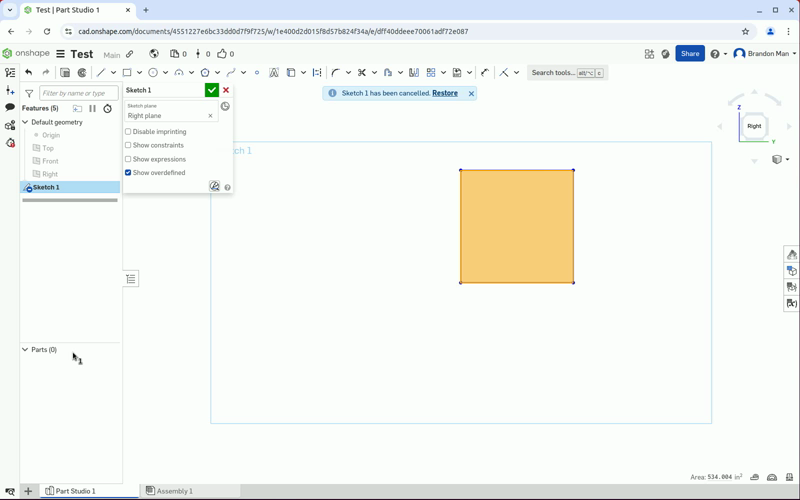
key(shift+y)
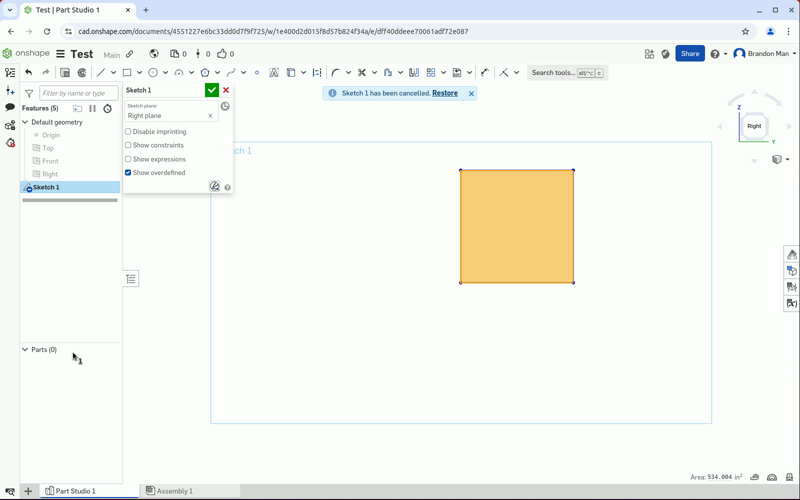
key(shift+e)
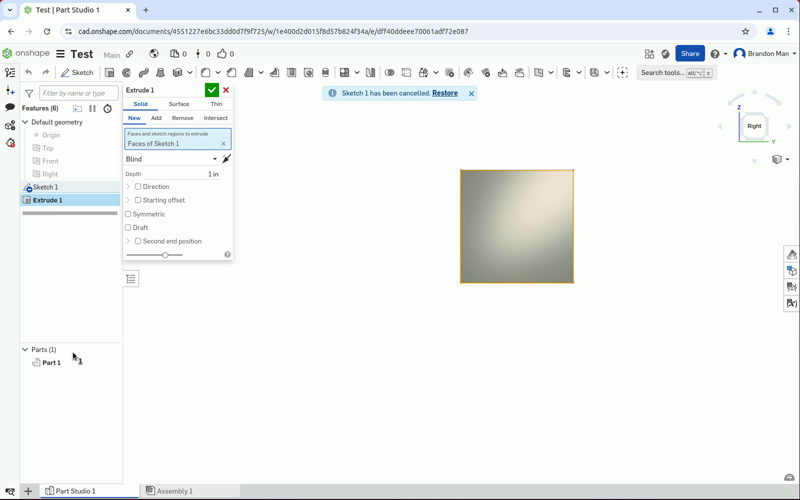
mouse_move(143, 106)
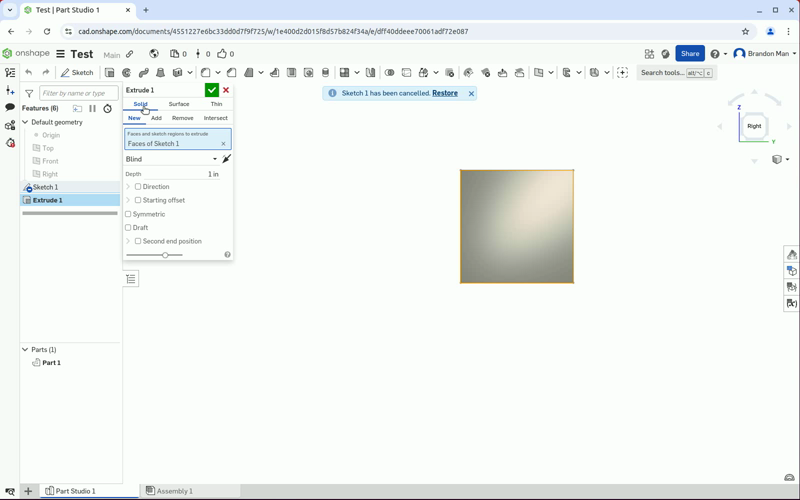
click(143, 106)
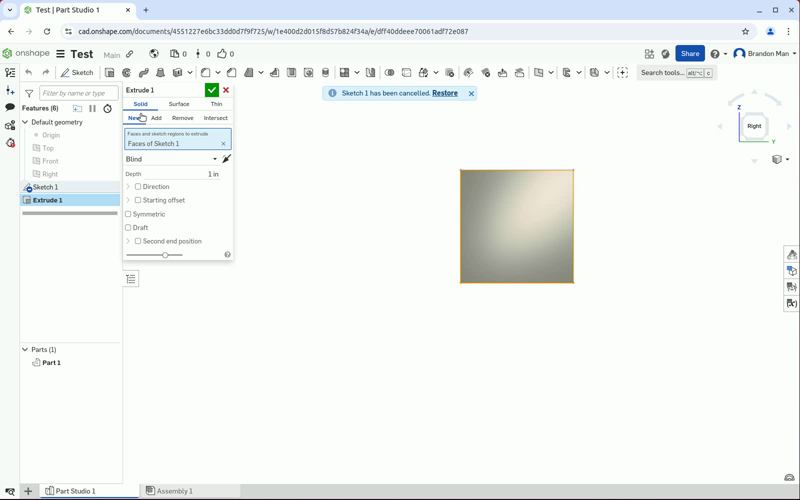
mouse_move(137, 120)
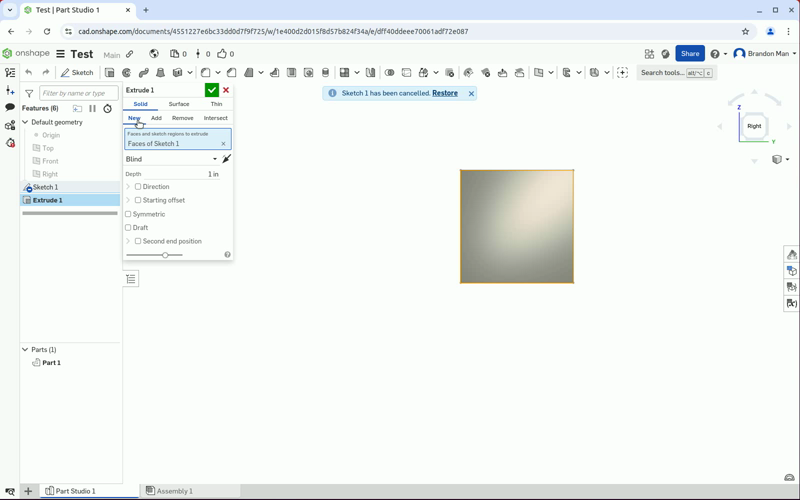
click(137, 120)
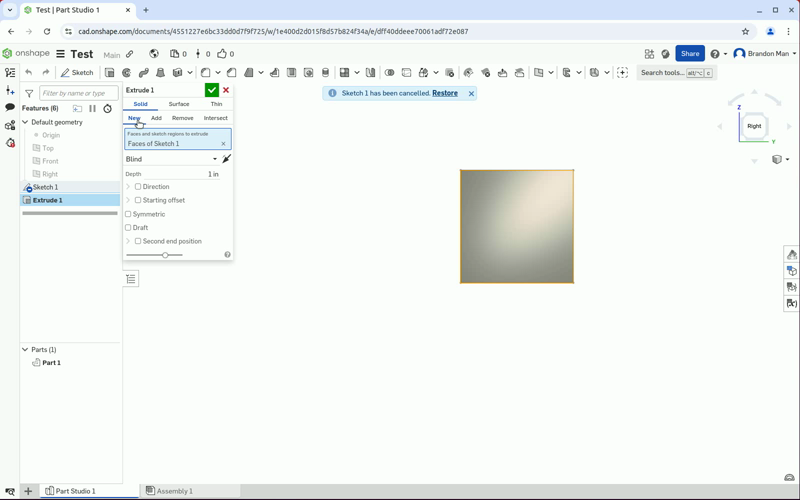
key(tab, 4)
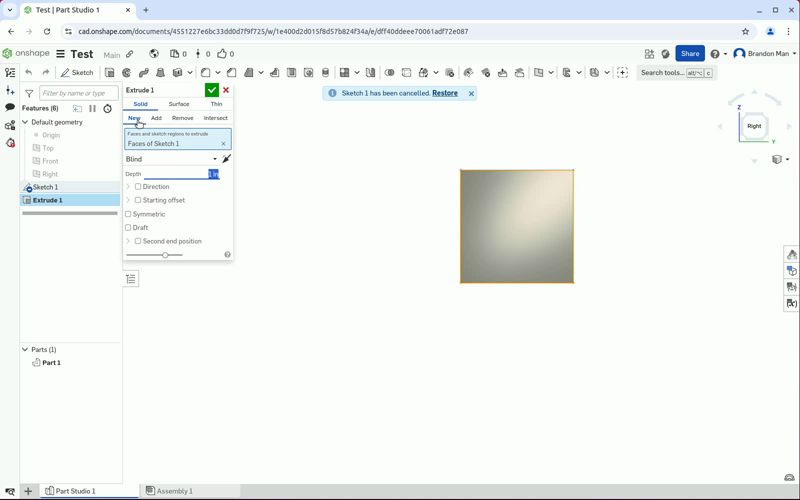
text(11.554)
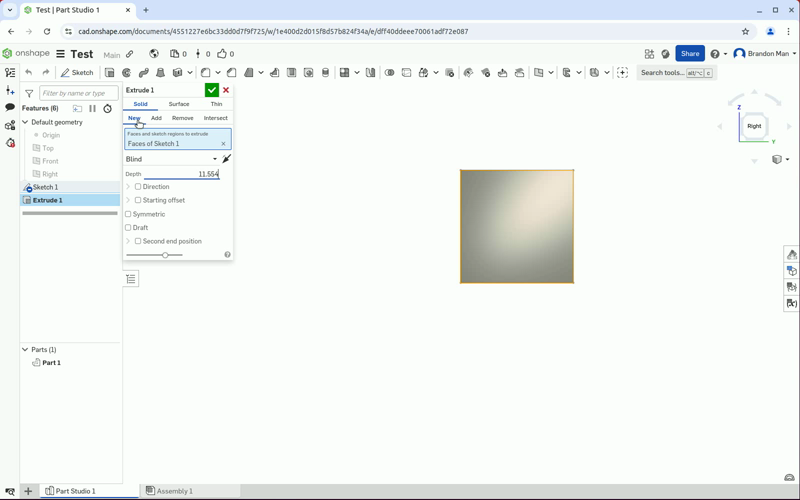
key(enter)
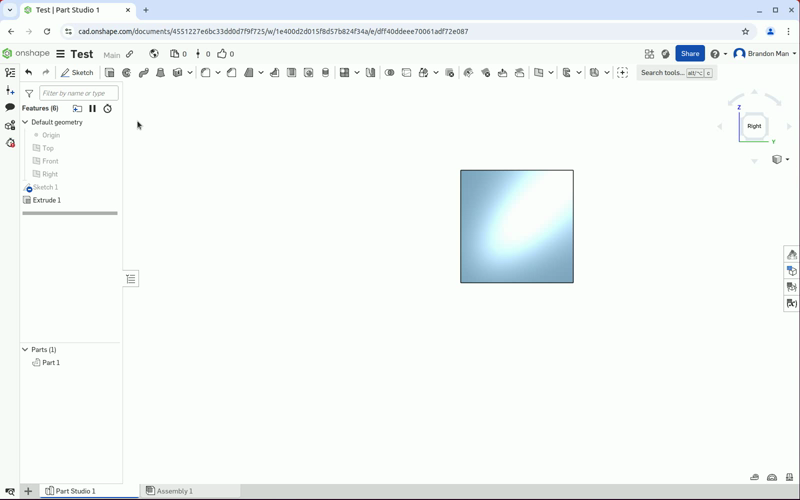
key(shift+h)
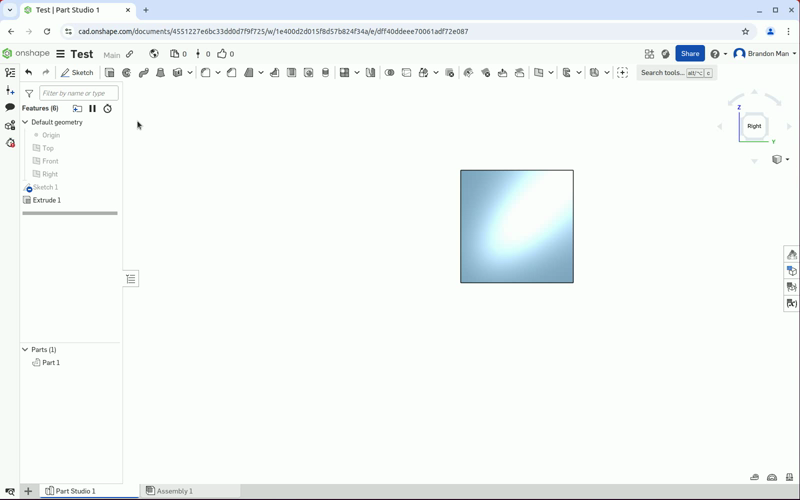
key(shift+h)
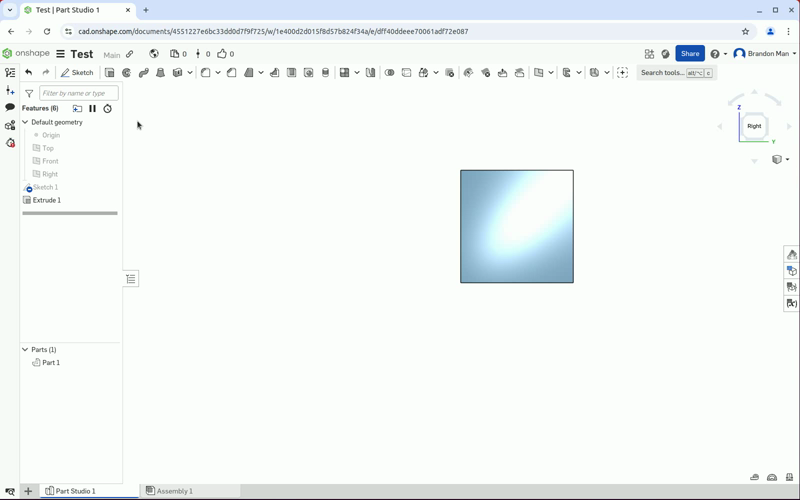
mouse_move(73, 189)
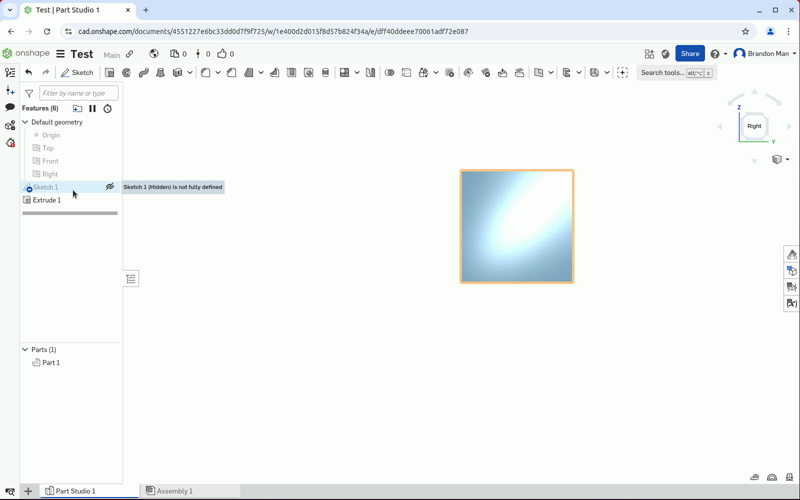
click(73, 189)
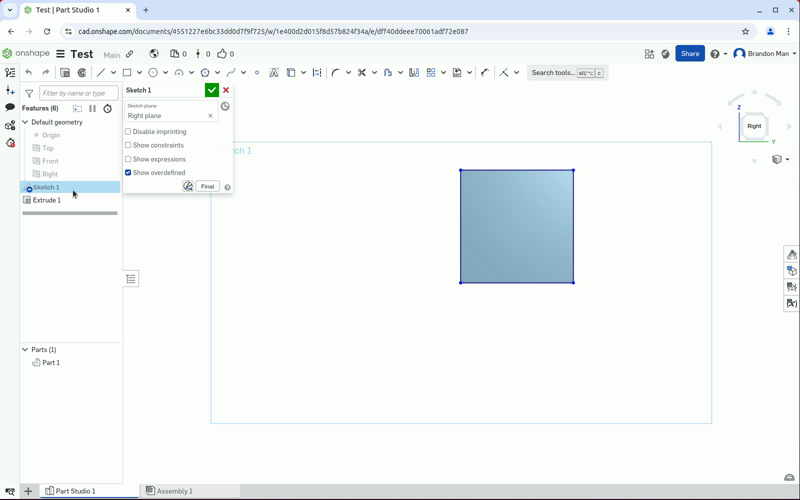
mouse_move(229, 92)
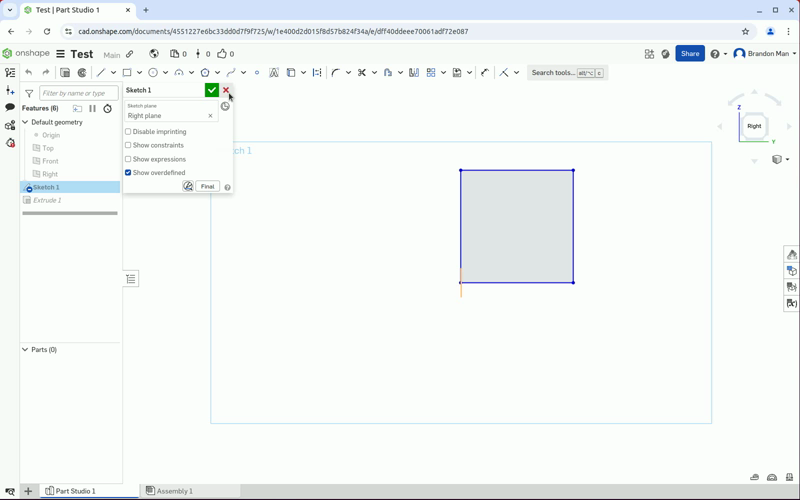
click(229, 92)
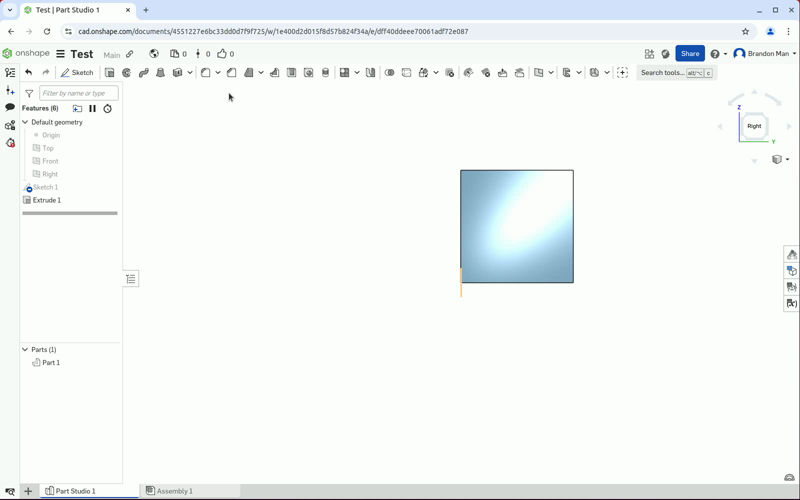
mouse_move(541, 75)
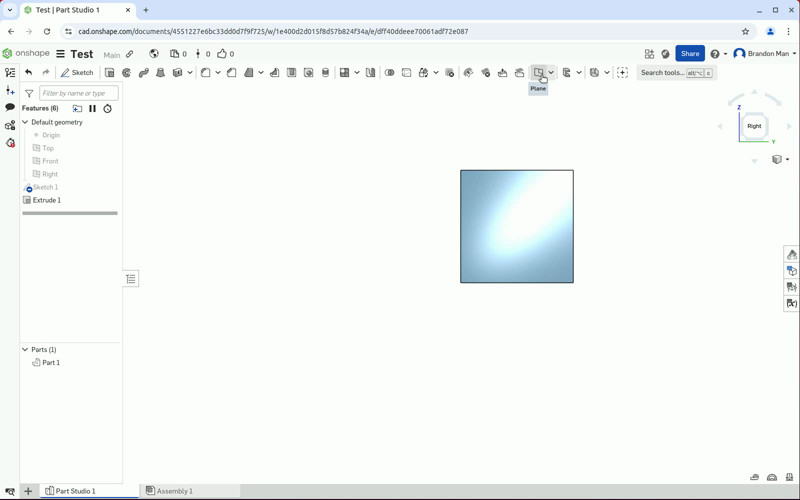
click(541, 75)
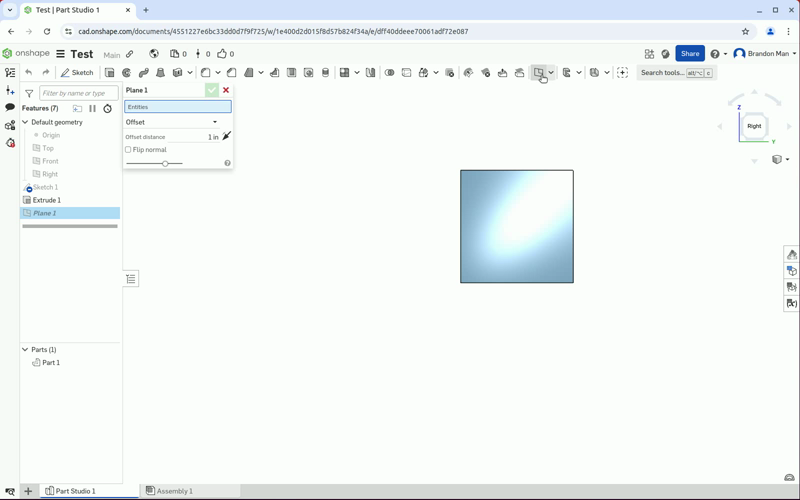
mouse_move(73, 176)
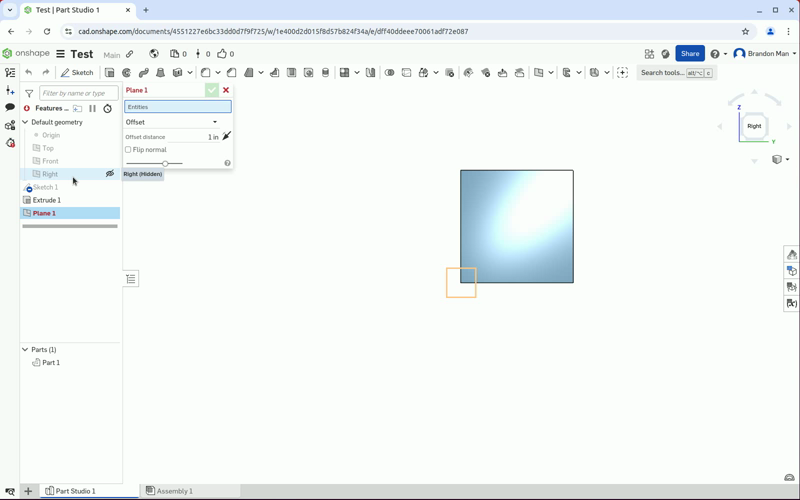
click(73, 176)
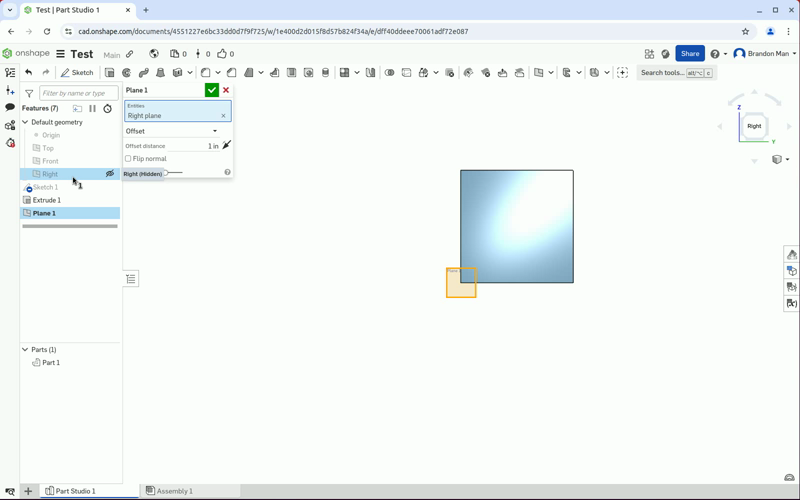
key(tab, 2)
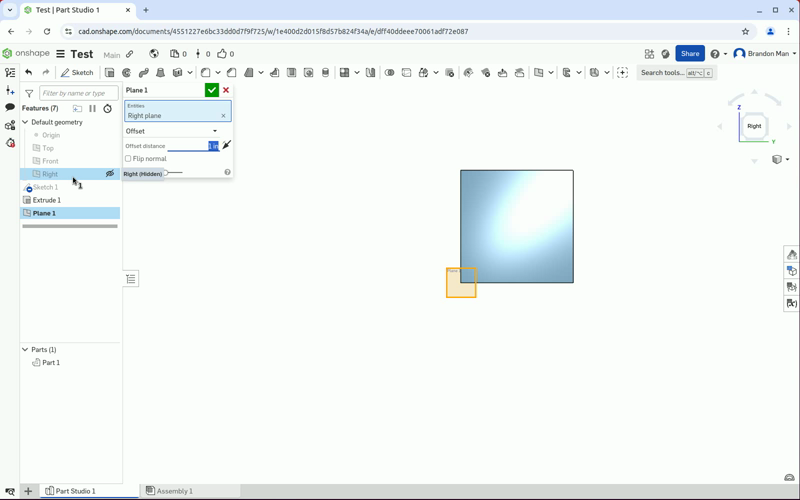
text(11.554)
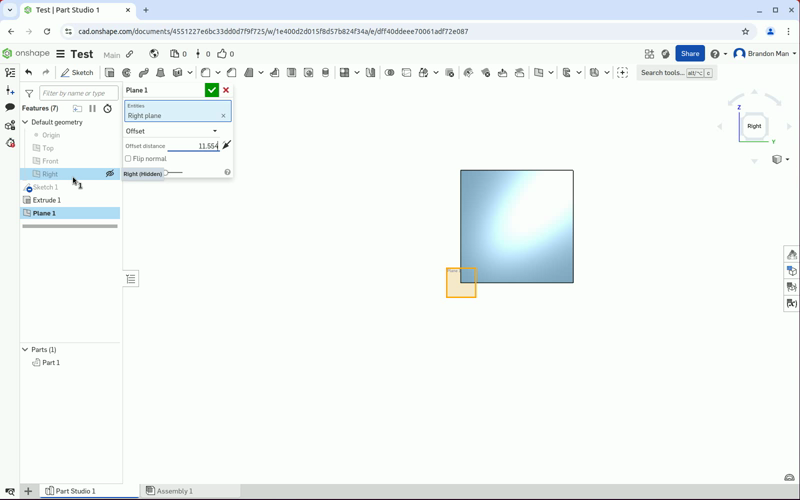
key(enter, 2)
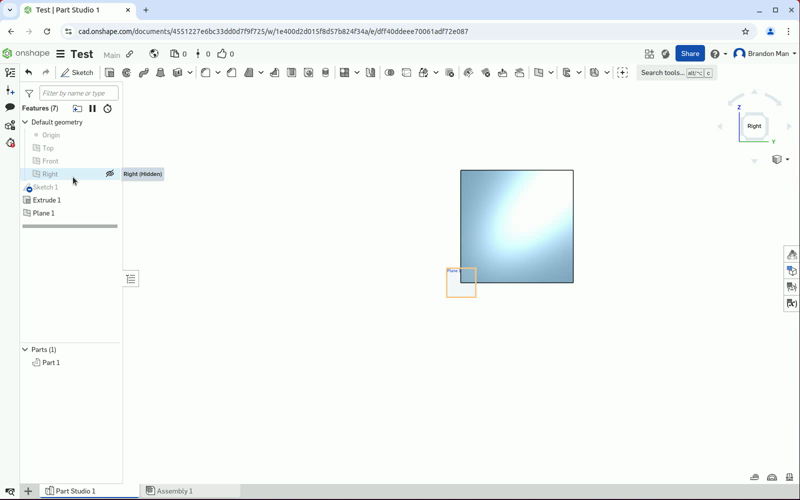
key(shift+s)
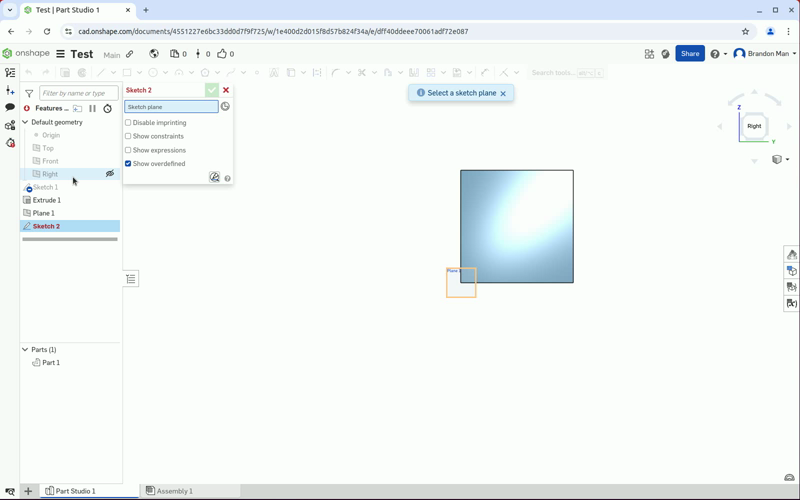
mouse_move(73, 215)
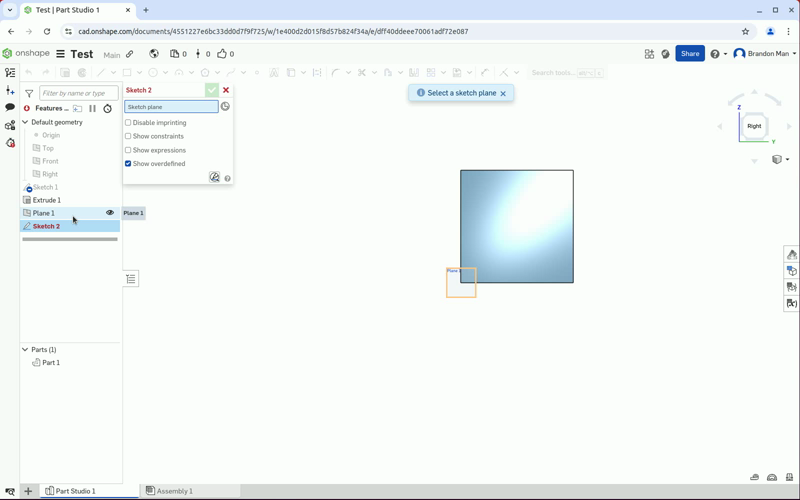
click(73, 215)
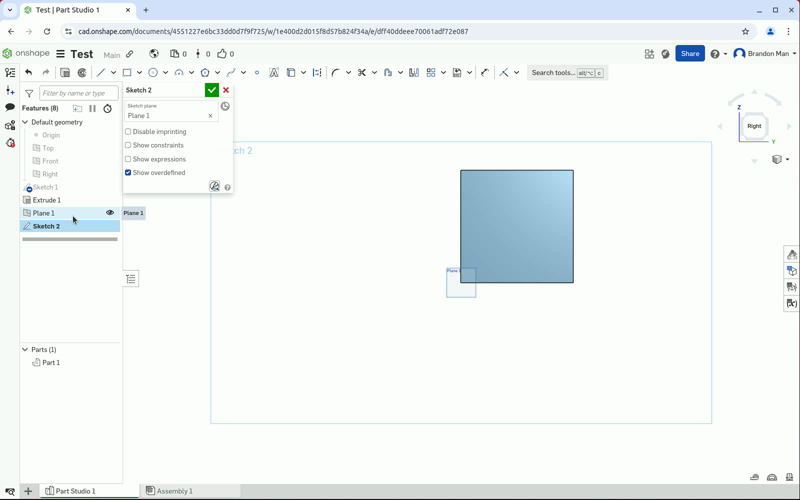
mouse_move(73, 352)
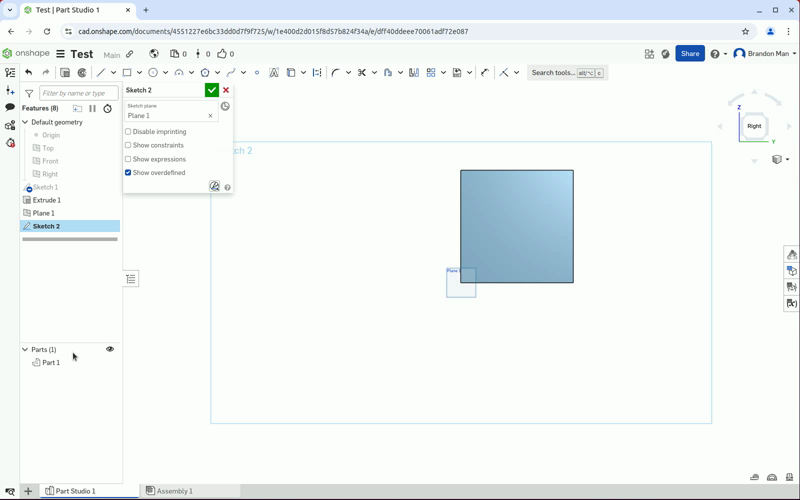
key(y)
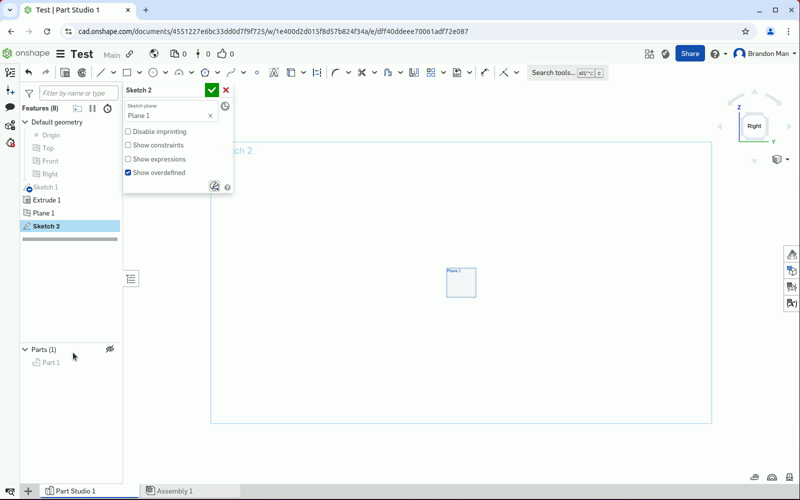
key(l)
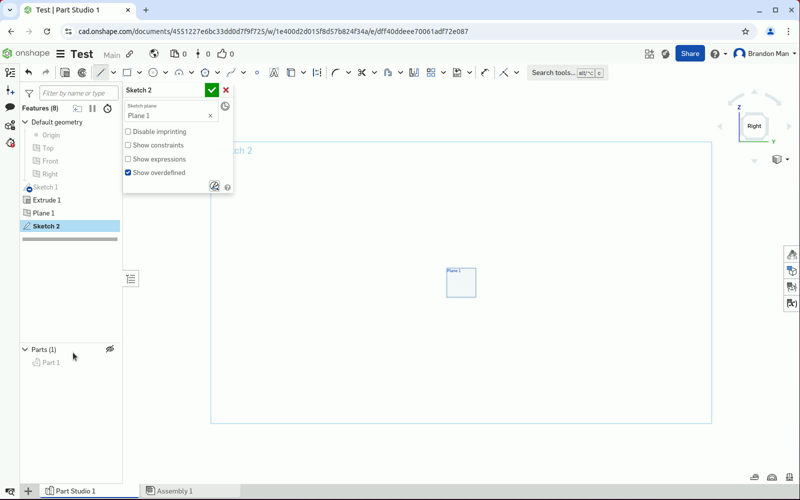
key_down(shift)
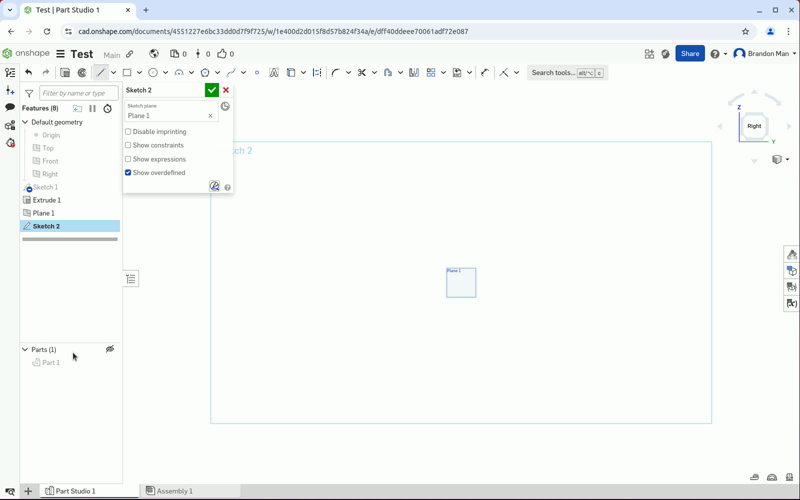
mouse_move(460, 226)
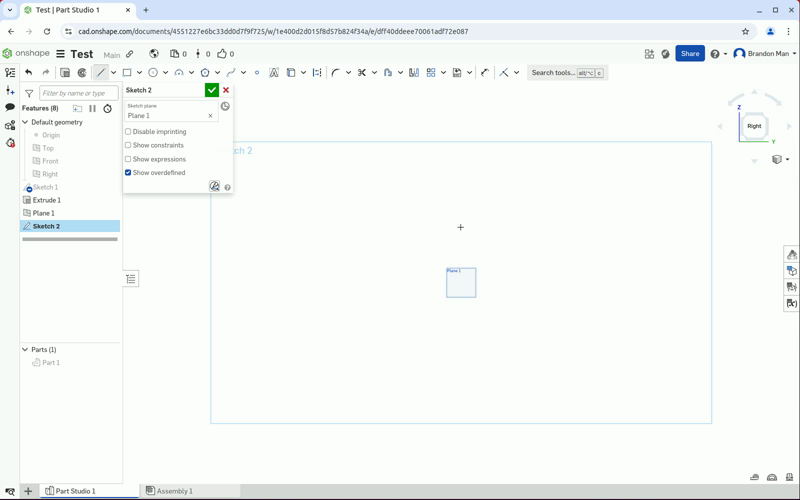
click(460, 226)
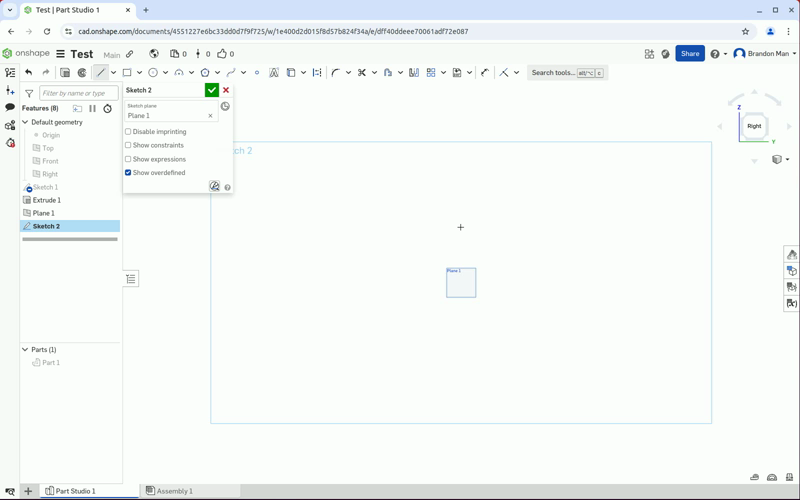
key_up(shift)
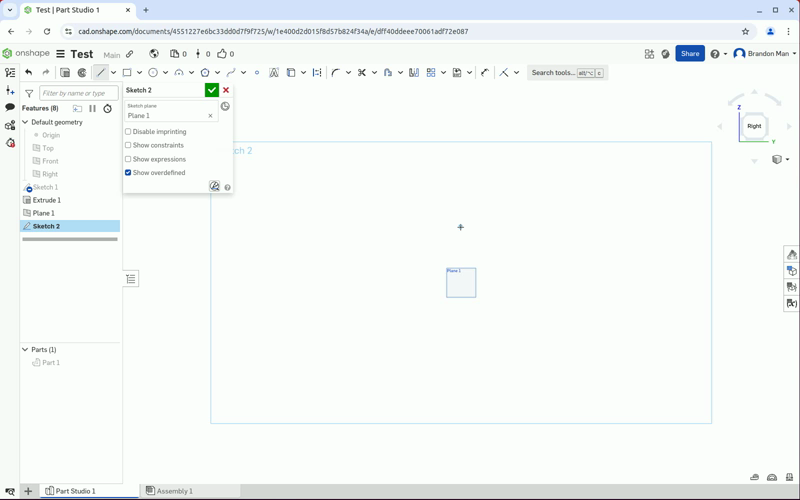
key_down(shift)
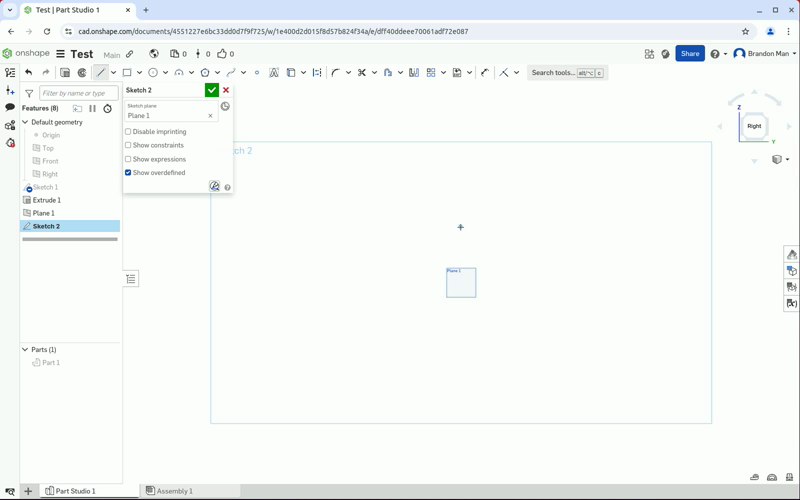
mouse_move(517, 169)
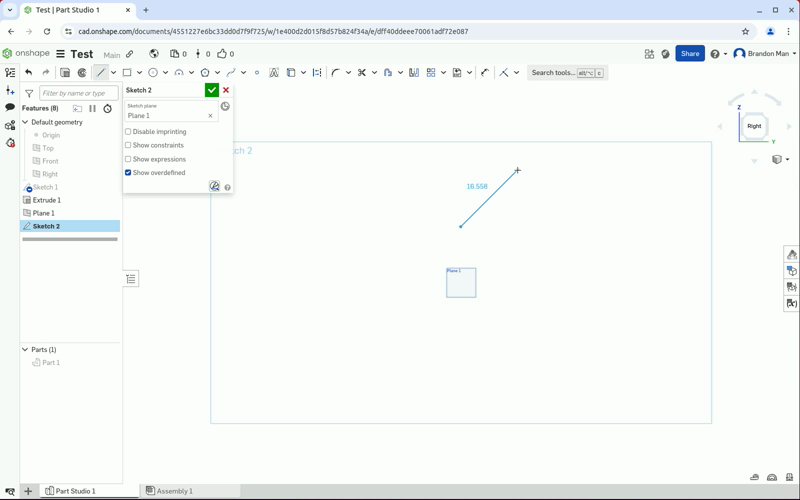
click(517, 169)
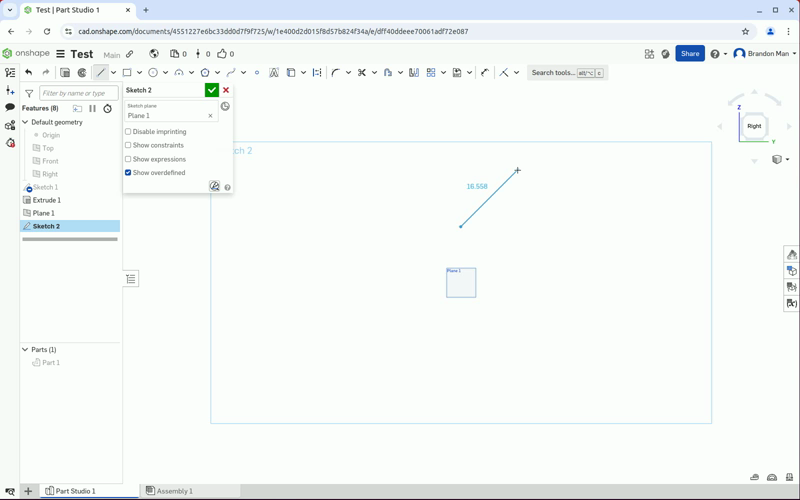
key_up(shift)
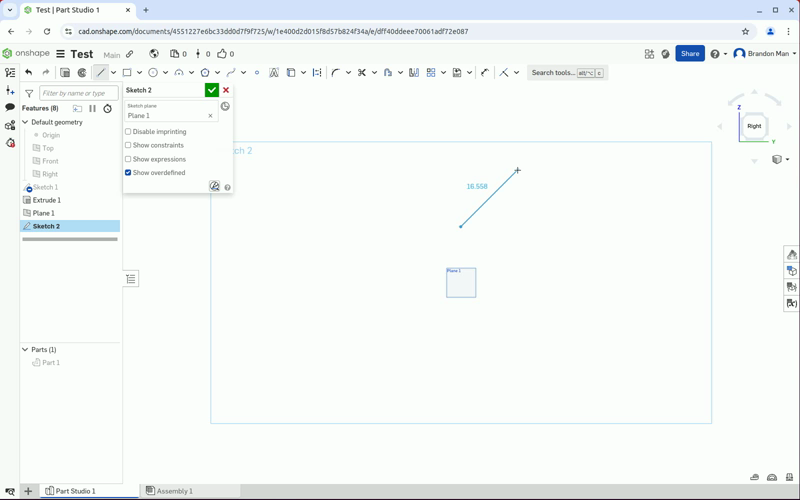
key_down(shift)
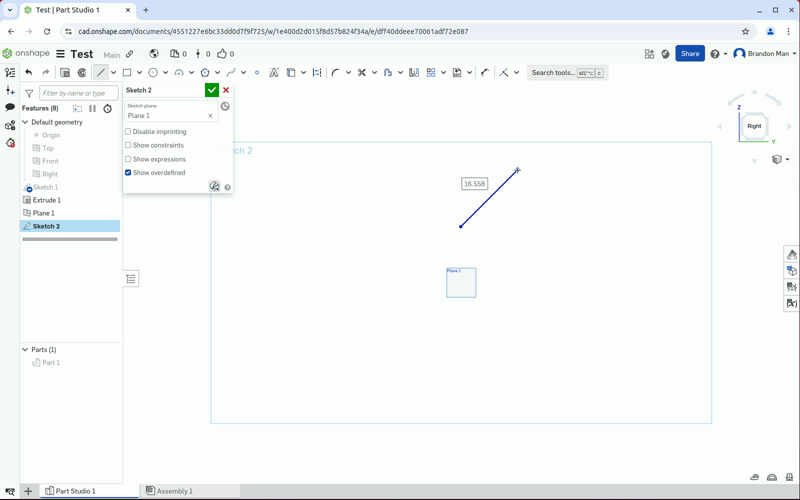
mouse_move(547, 169)
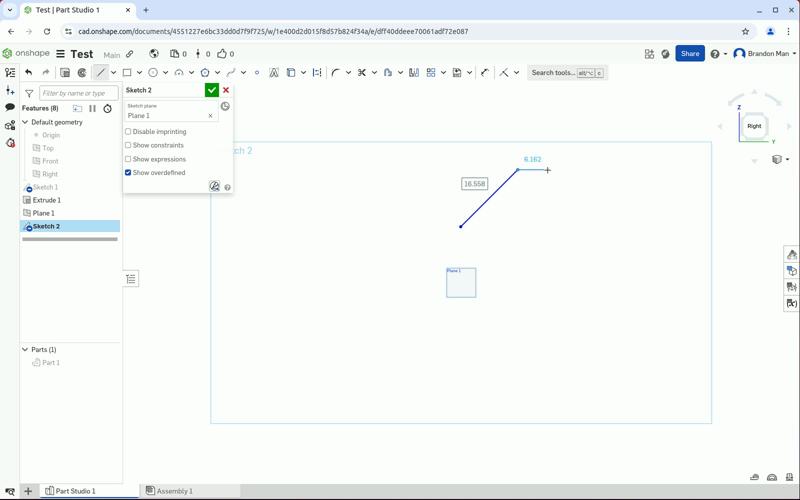
mouse_move(460, 169)
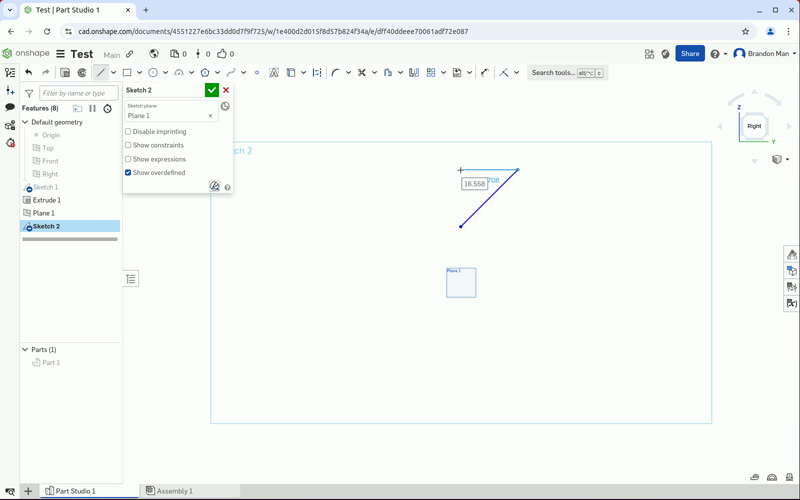
click(460, 169)
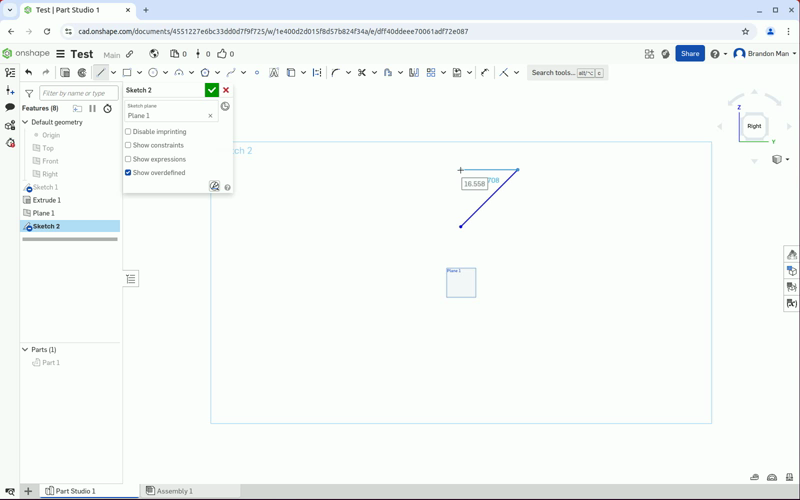
key_up(shift)
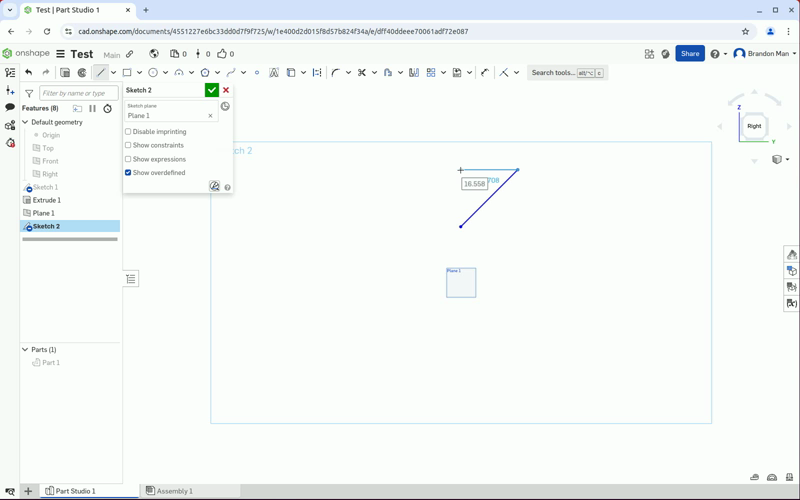
mouse_move(490, 169)
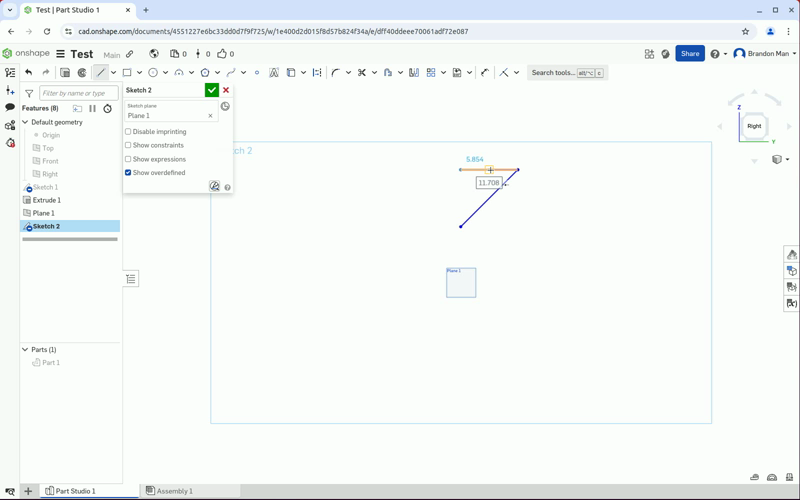
key_down(shift)
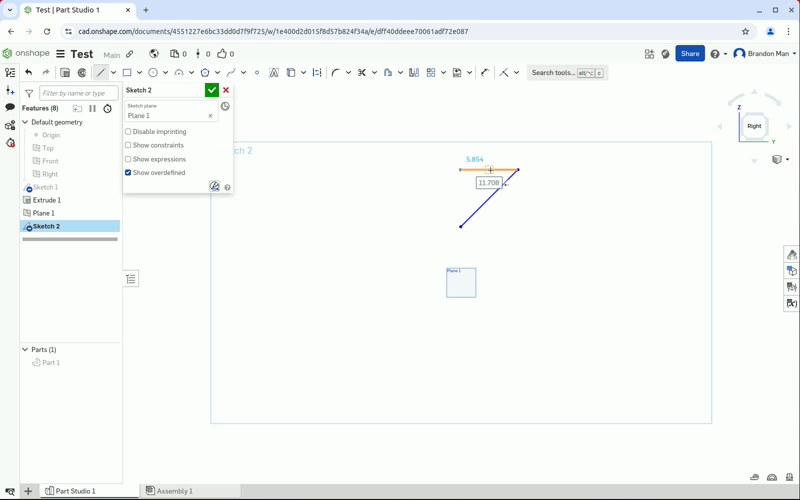
mouse_move(460, 226)
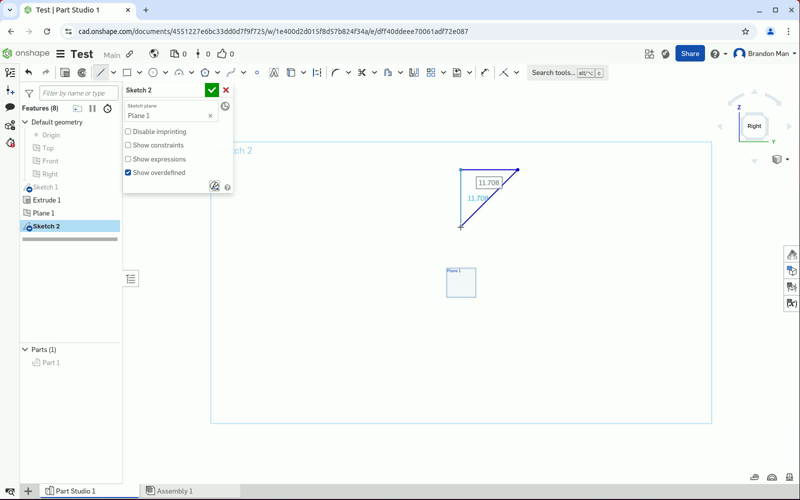
key_up(shift)
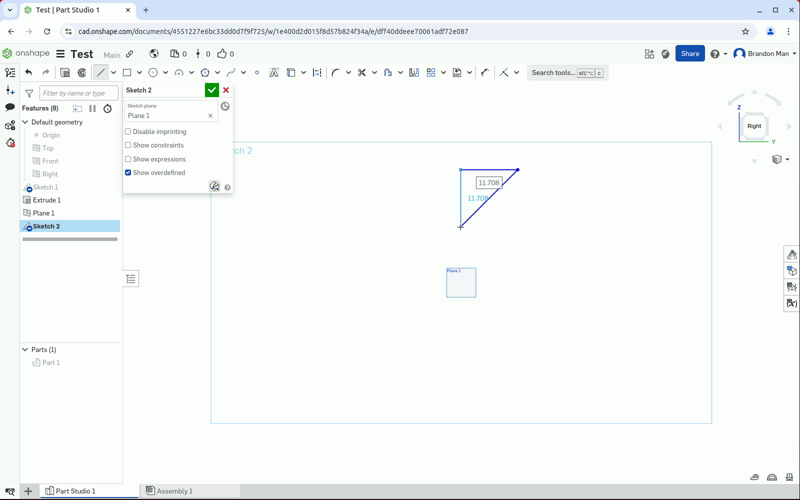
click(460, 226)
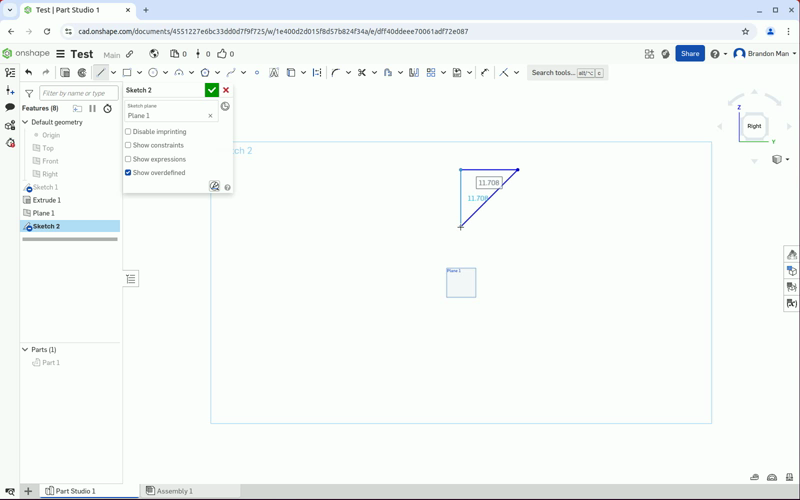
key(esc)
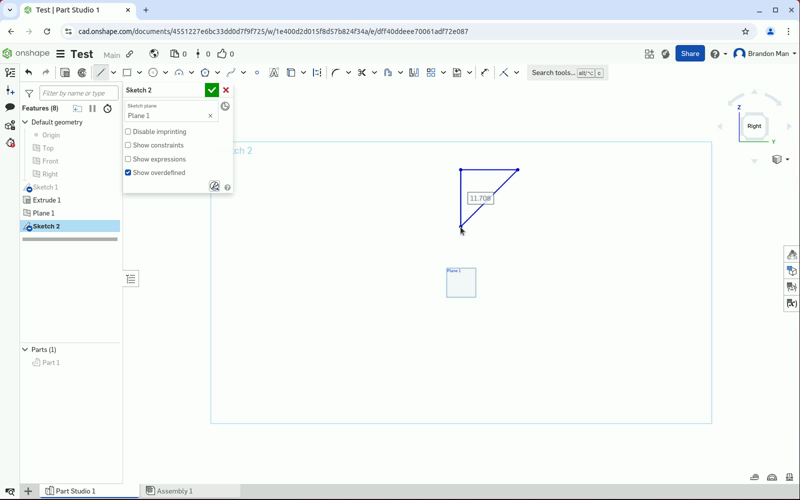
mouse_move(478, 187)
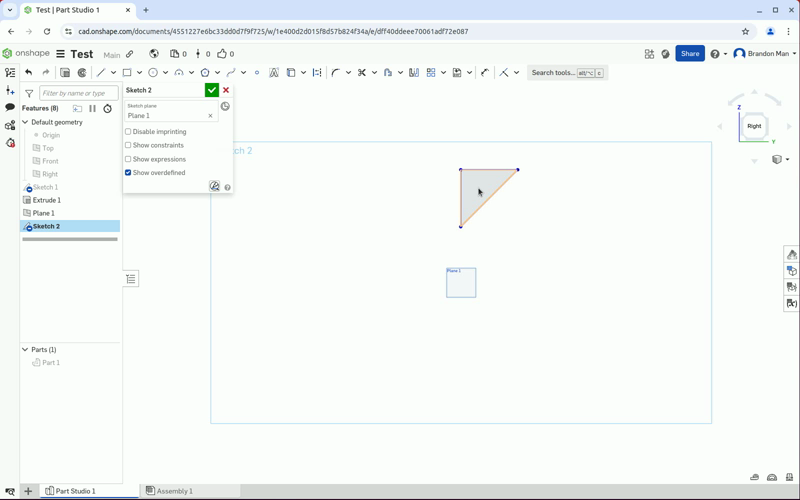
scroll(6)
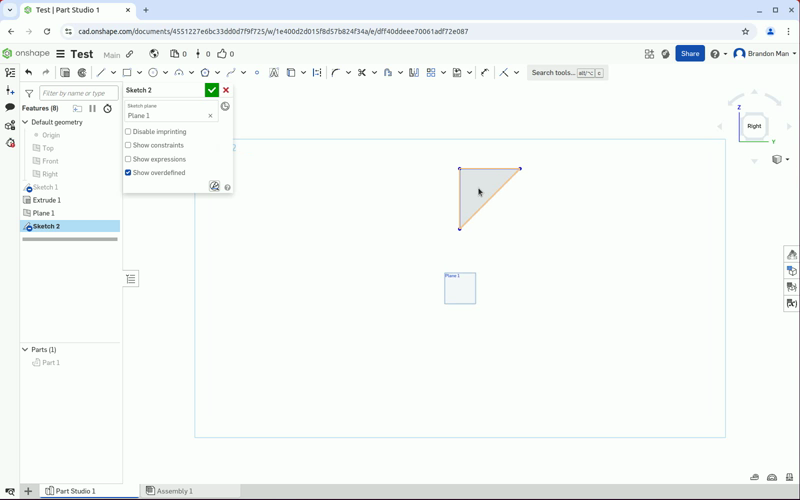
scroll(6)
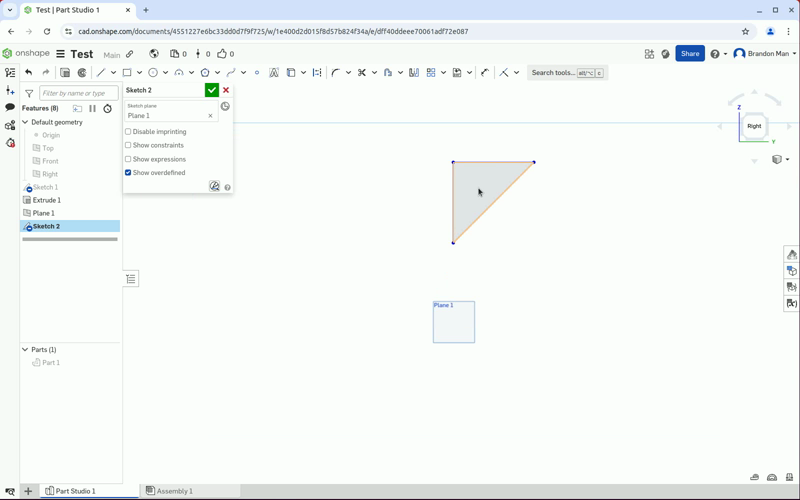
scroll(6)
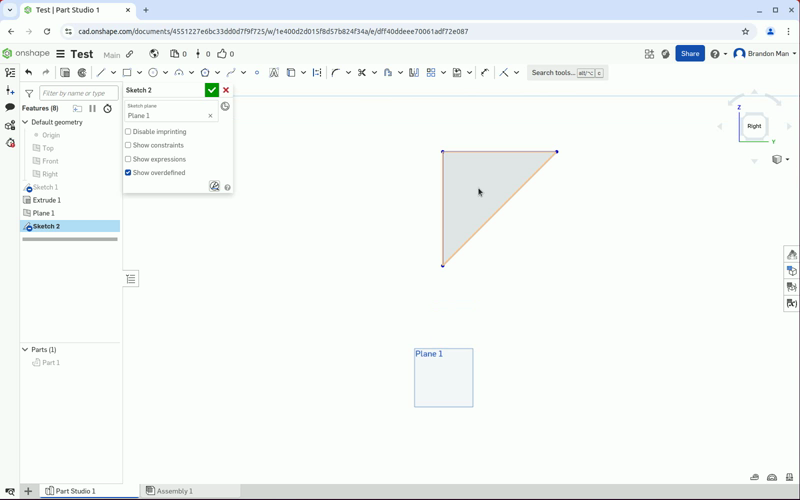
scroll(6)
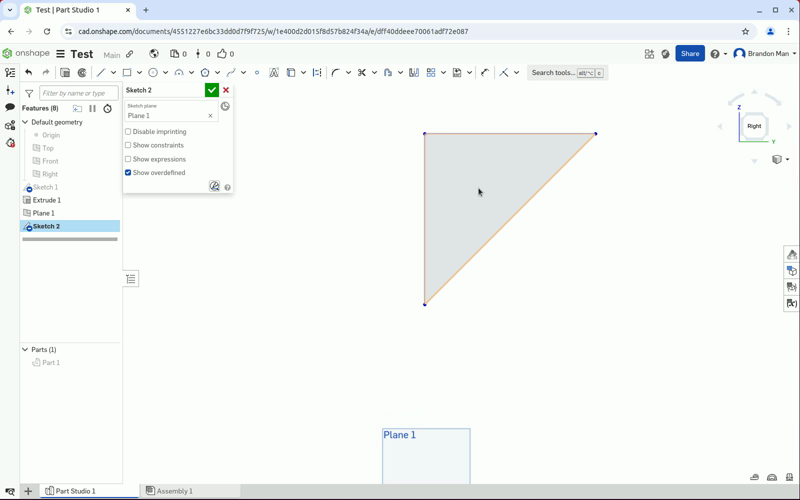
scroll(6)
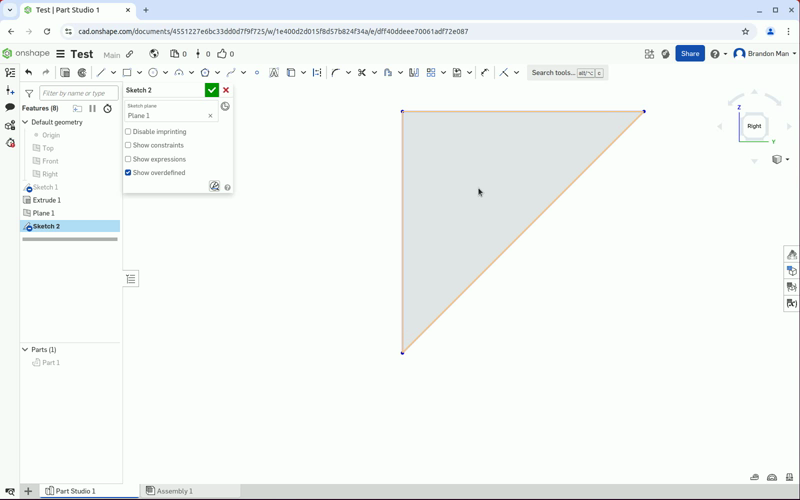
scroll(6)
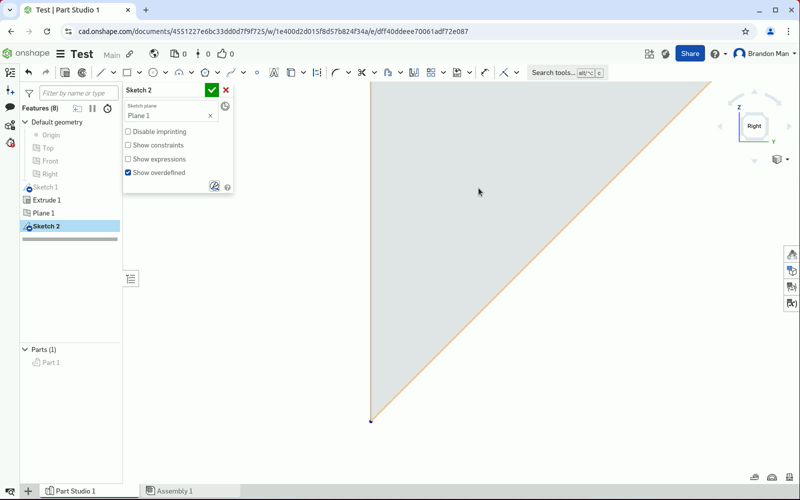
scroll(6)
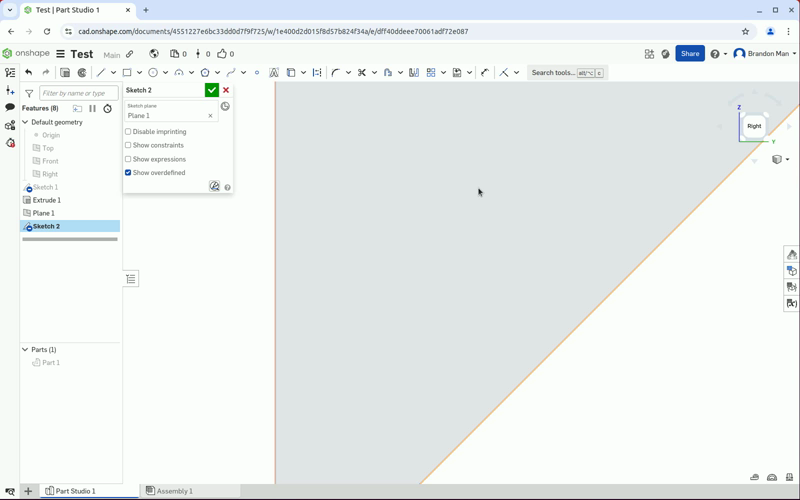
click(478, 187)
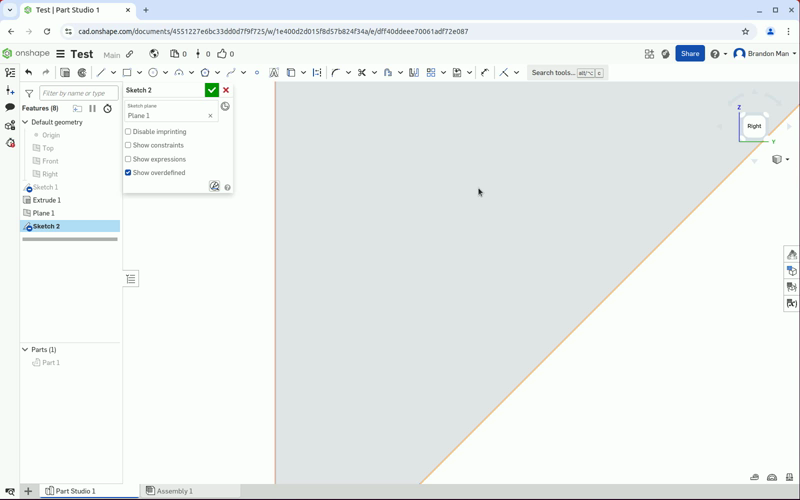
scroll(-6)
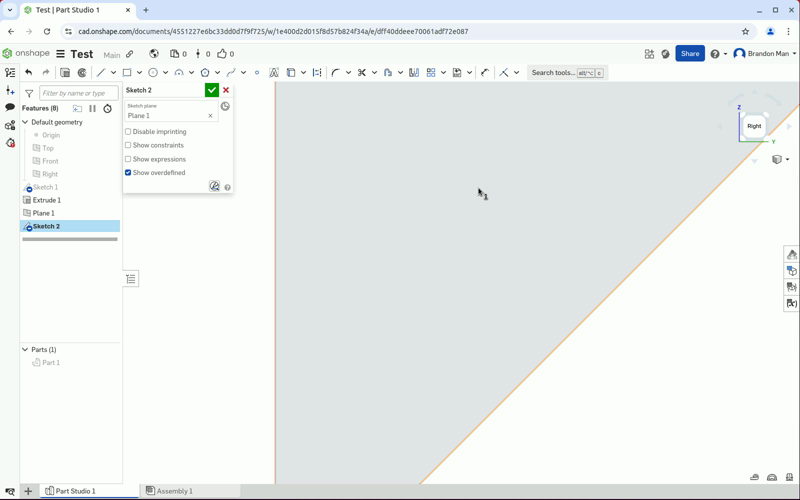
scroll(-6)
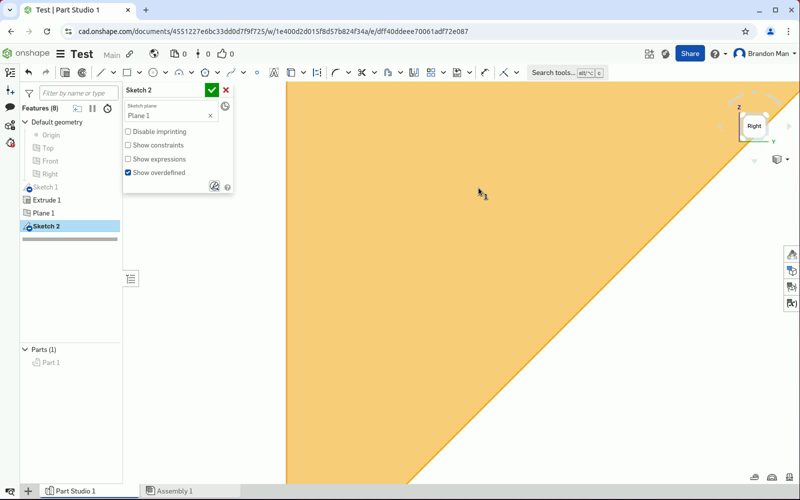
scroll(-6)
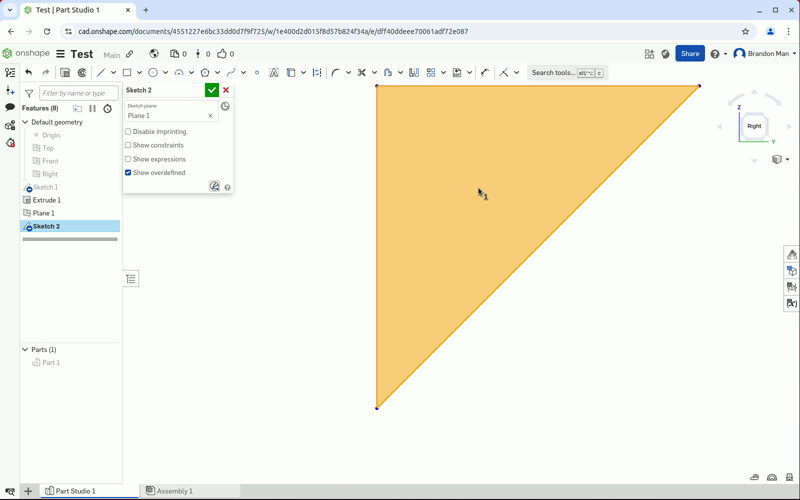
scroll(-6)
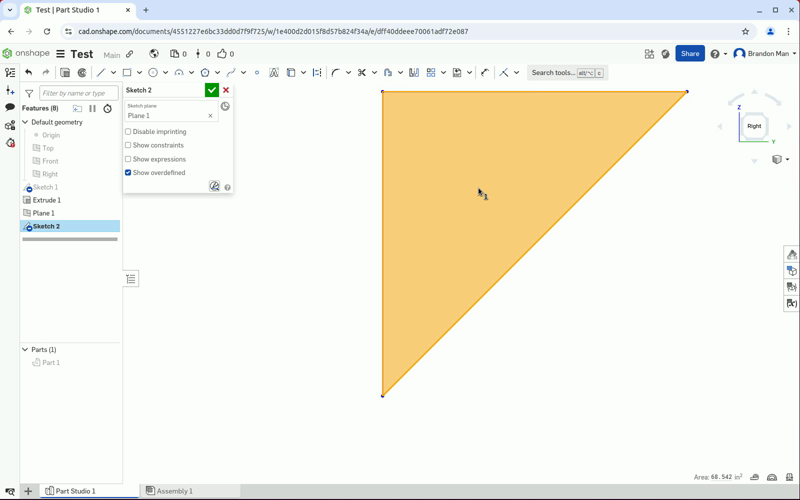
scroll(-6)
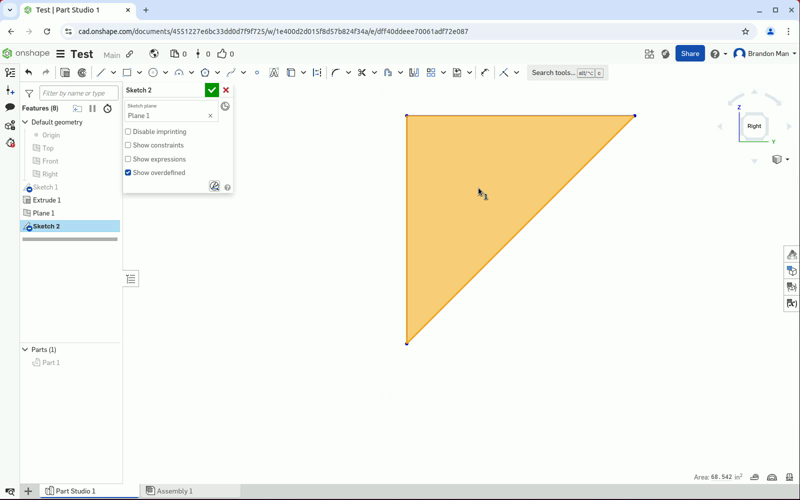
scroll(-6)
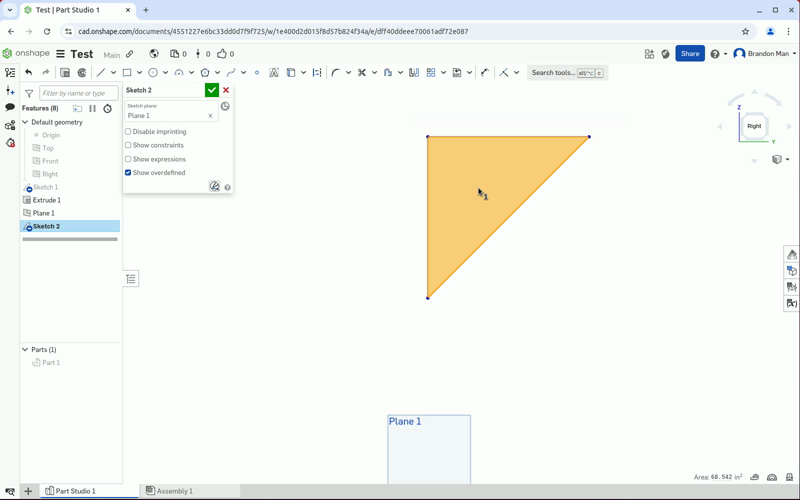
scroll(-6)
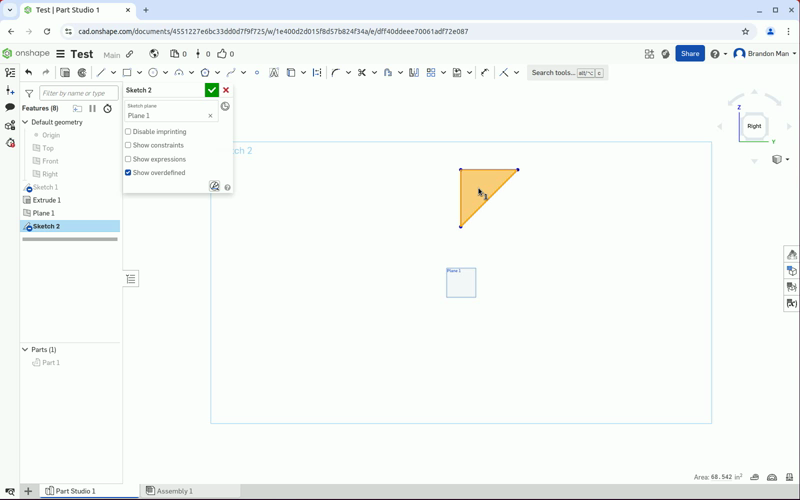
mouse_move(73, 352)
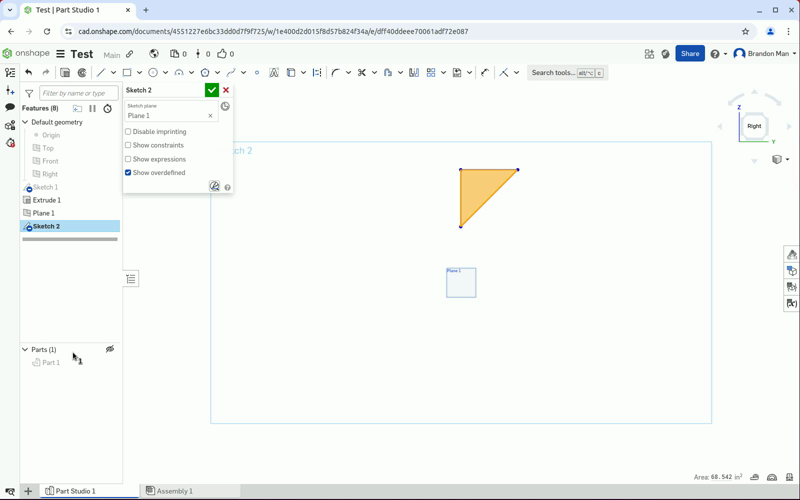
key(shift+y)
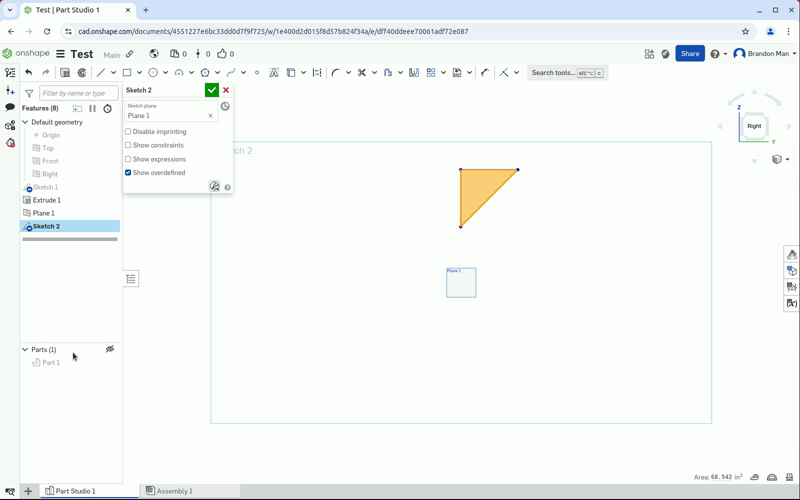
key(shift+e)
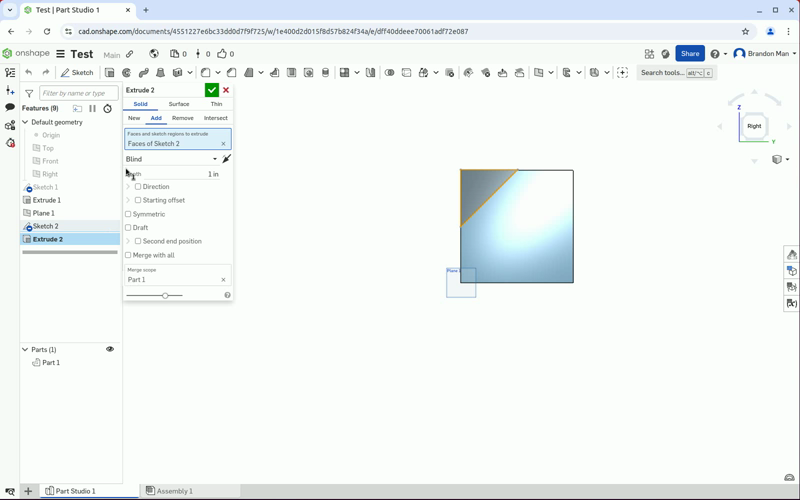
mouse_move(143, 106)
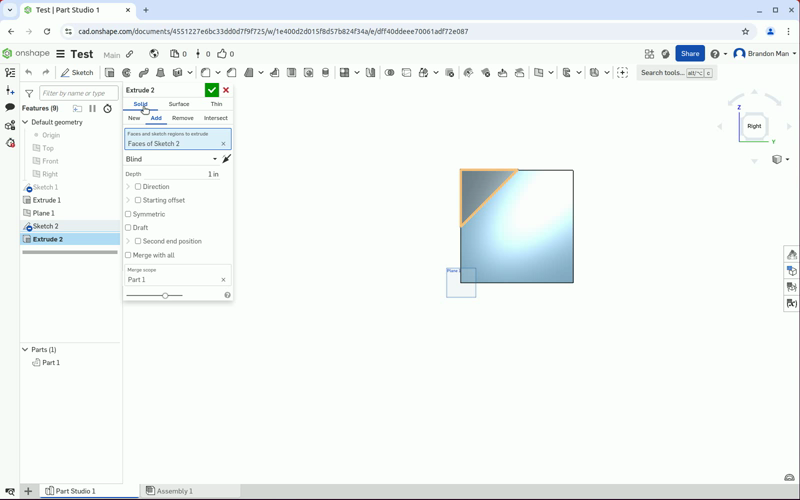
click(143, 106)
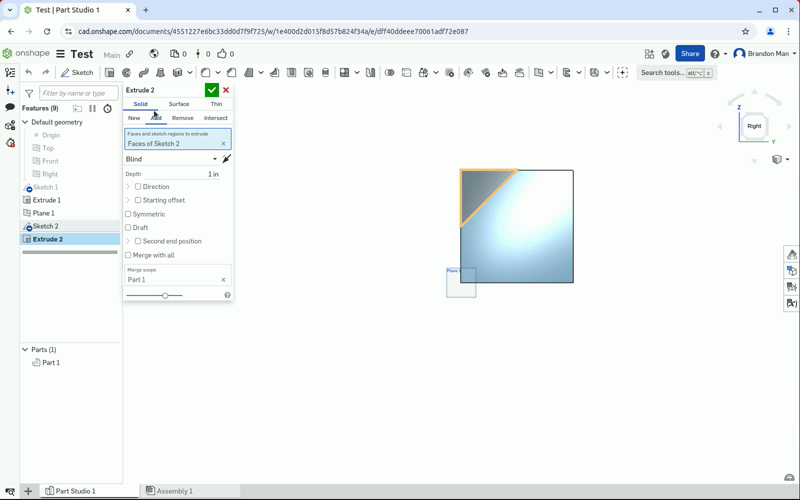
mouse_move(186, 120)
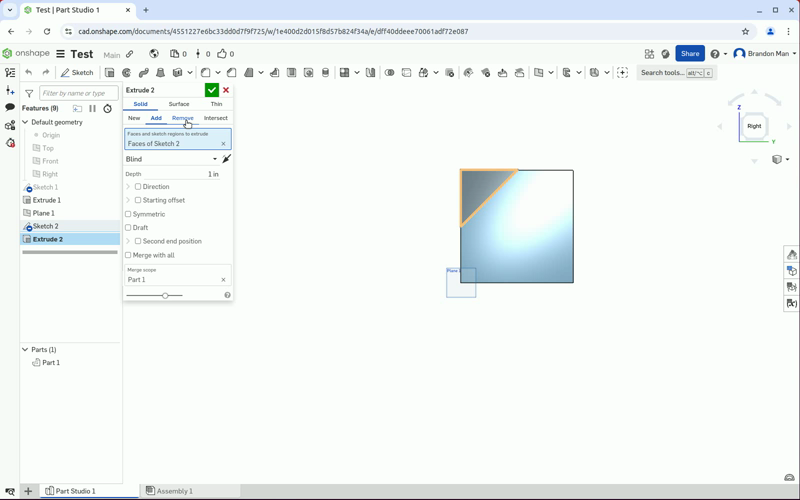
click(186, 120)
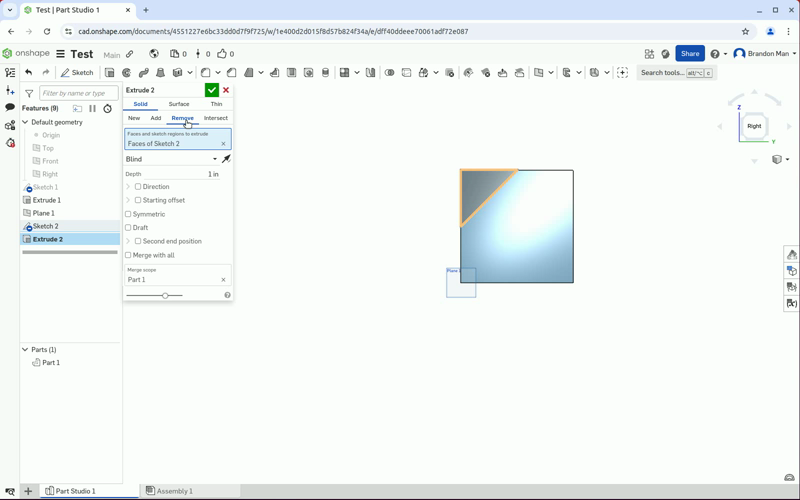
key(tab, 4)
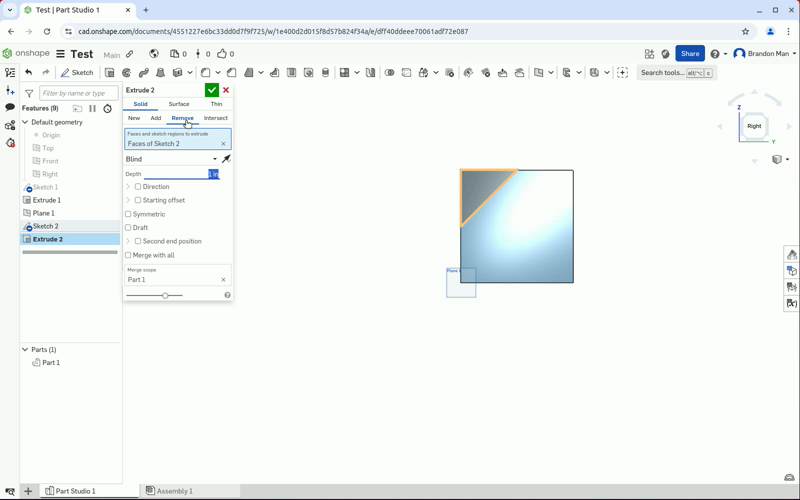
text(11.554)
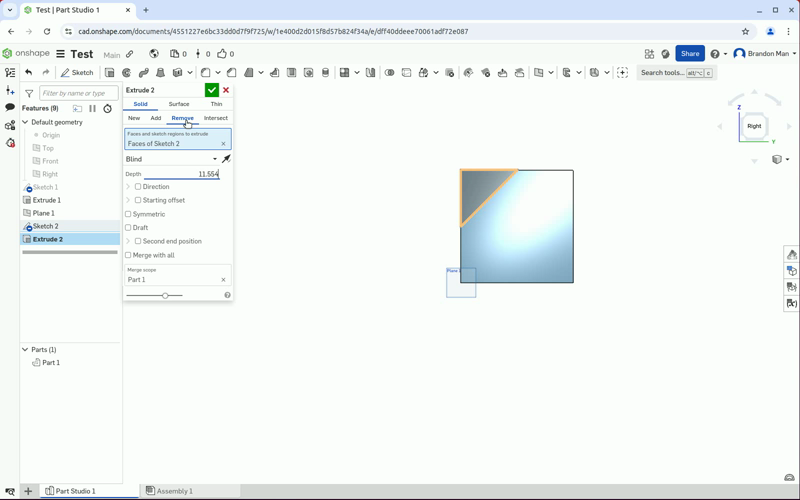
key(tab, 6)
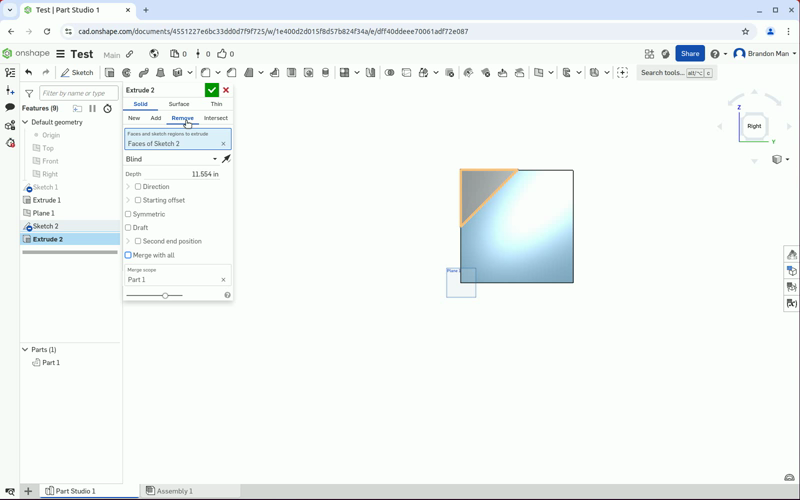
key(space)
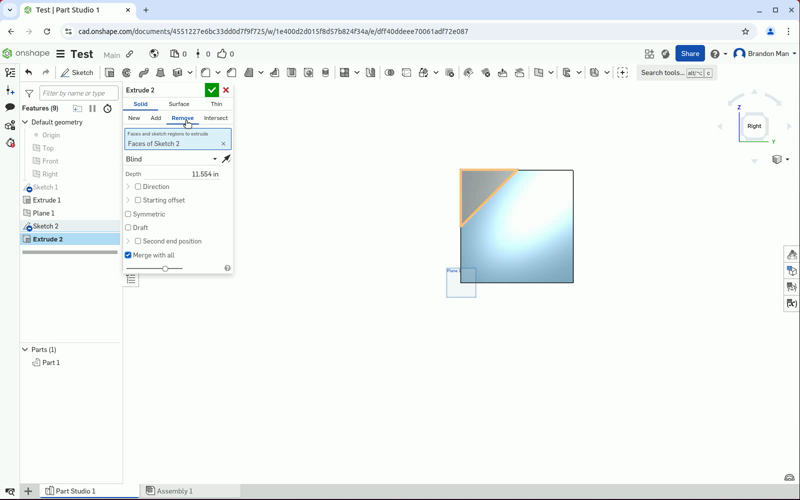
key(enter)
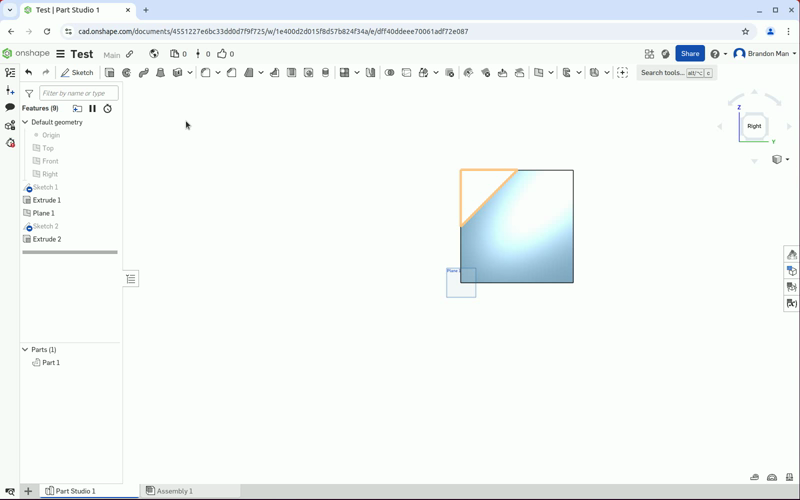
key(shift+h)
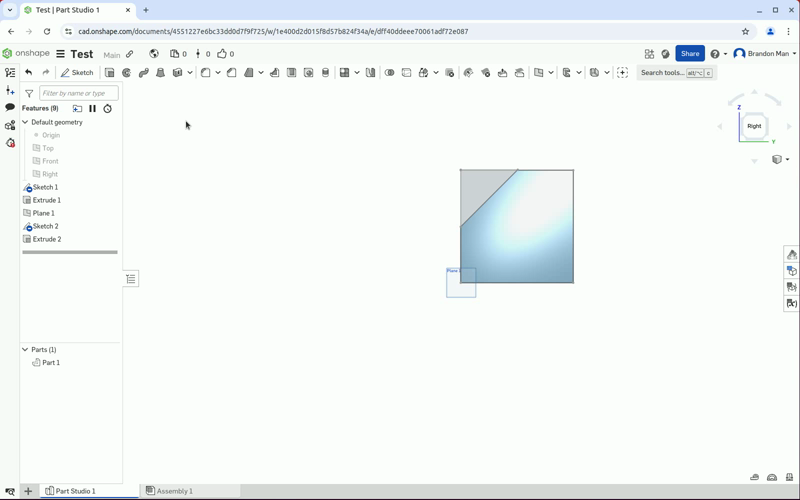
key(shift+h)
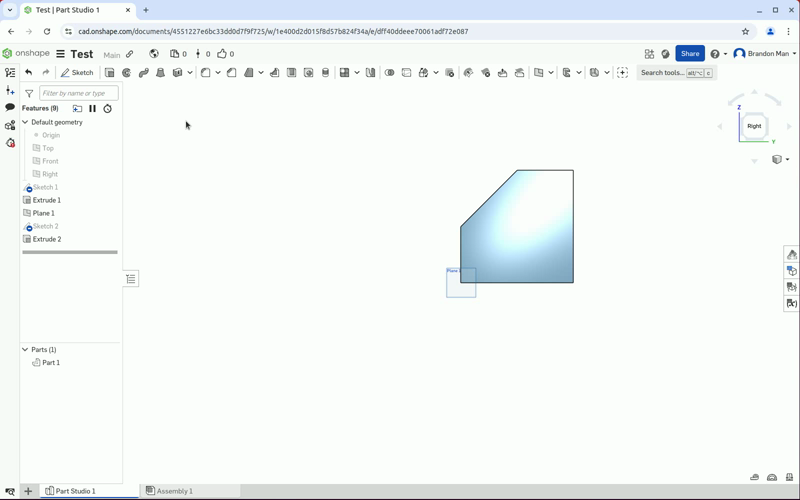
mouse_move(73, 189)
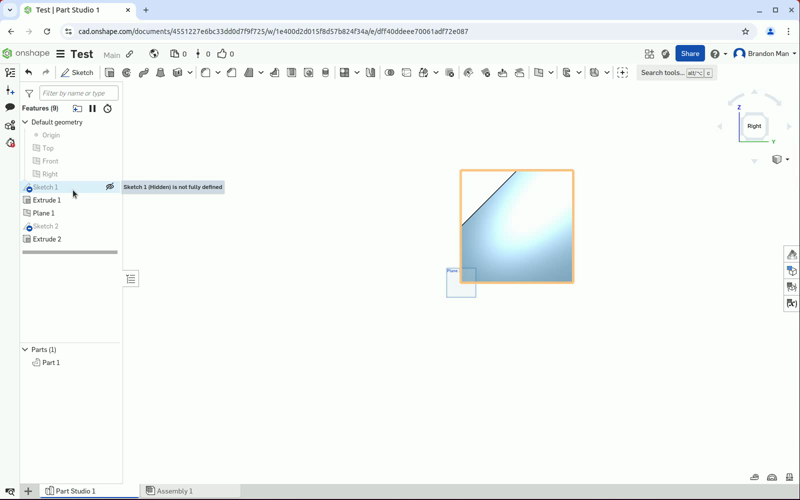
click(73, 189)
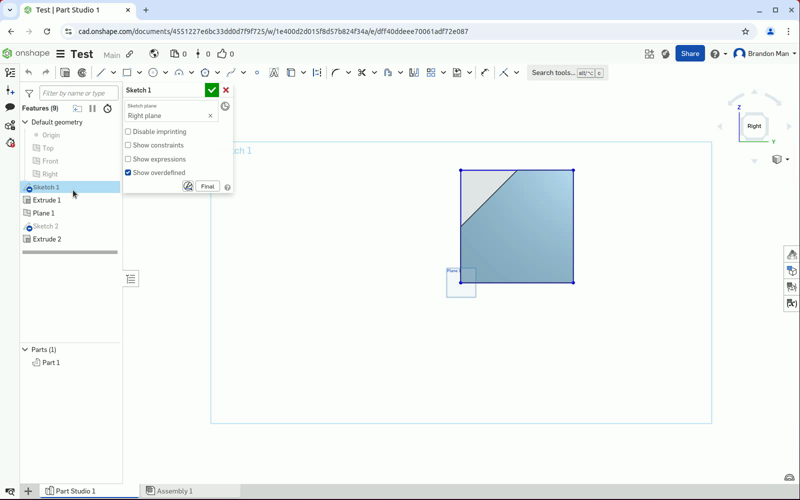
mouse_move(229, 92)
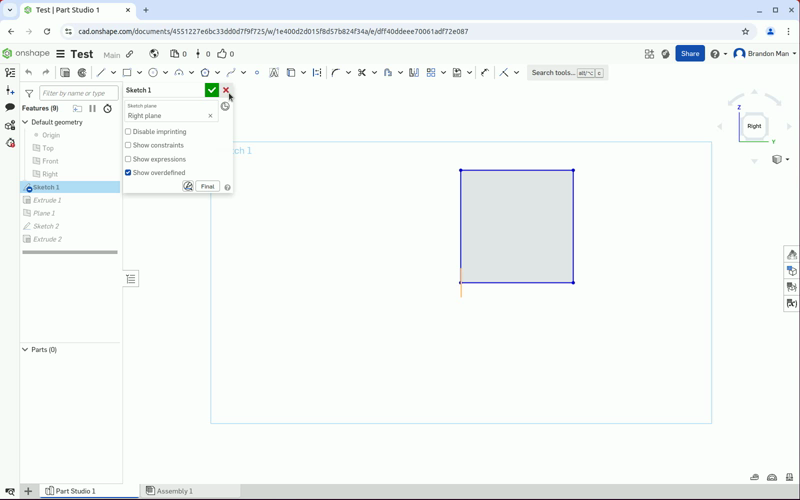
click(229, 92)
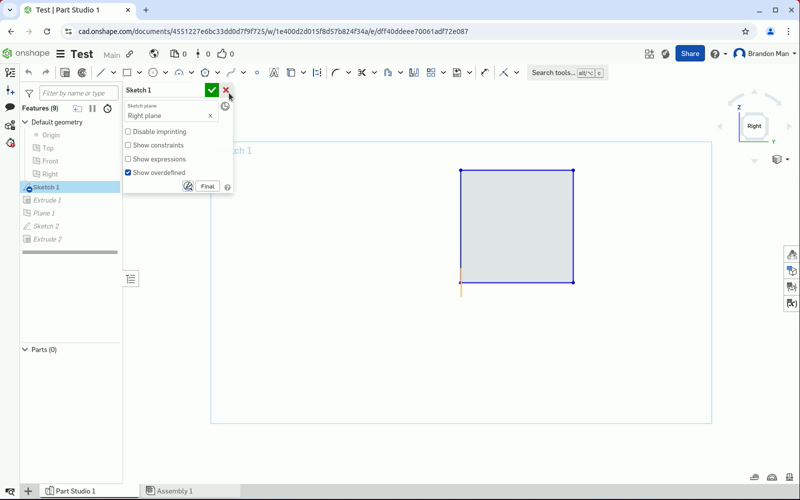
key(shift+s)
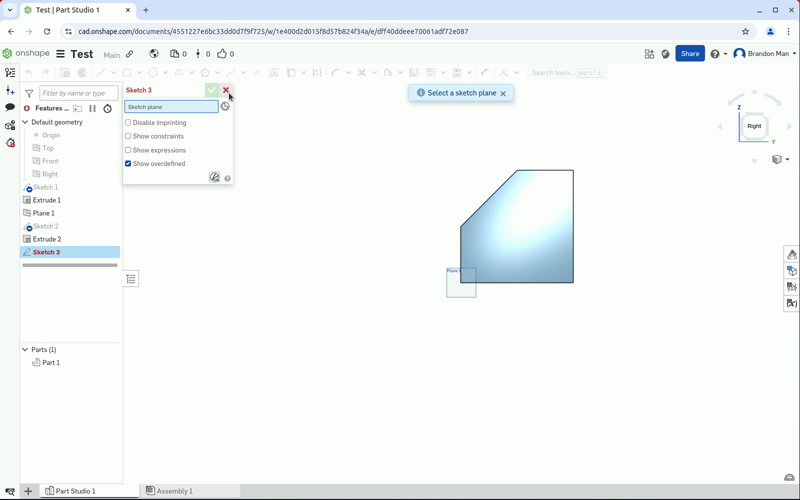
mouse_move(73, 176)
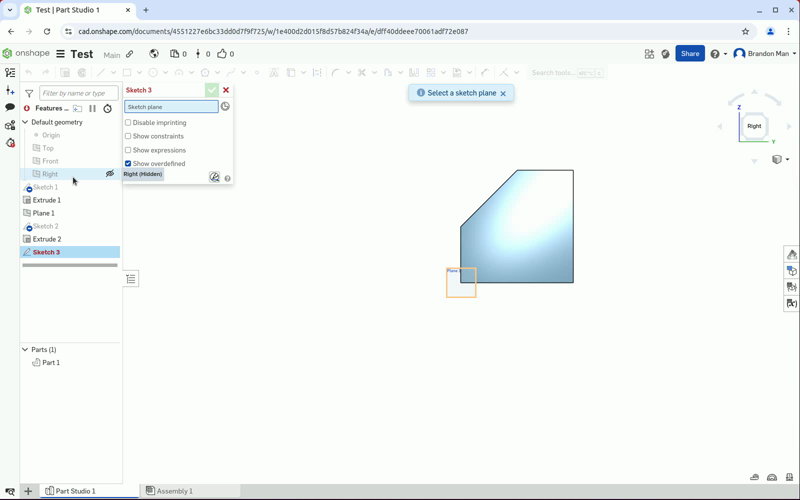
click(73, 176)
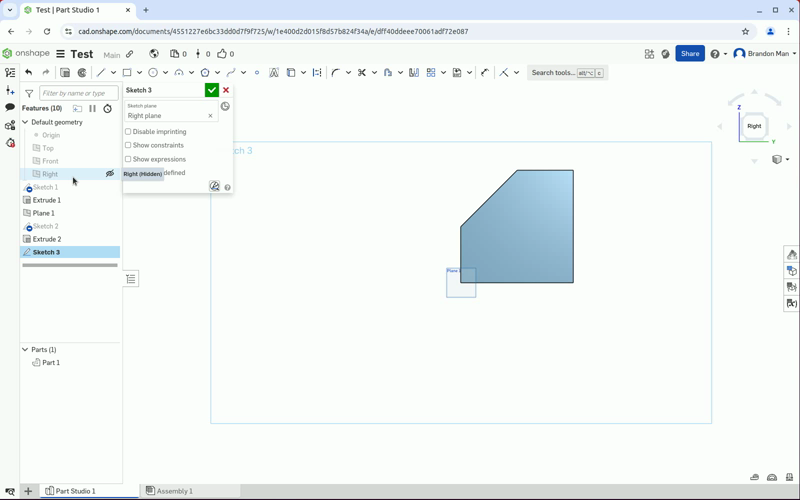
mouse_move(73, 352)
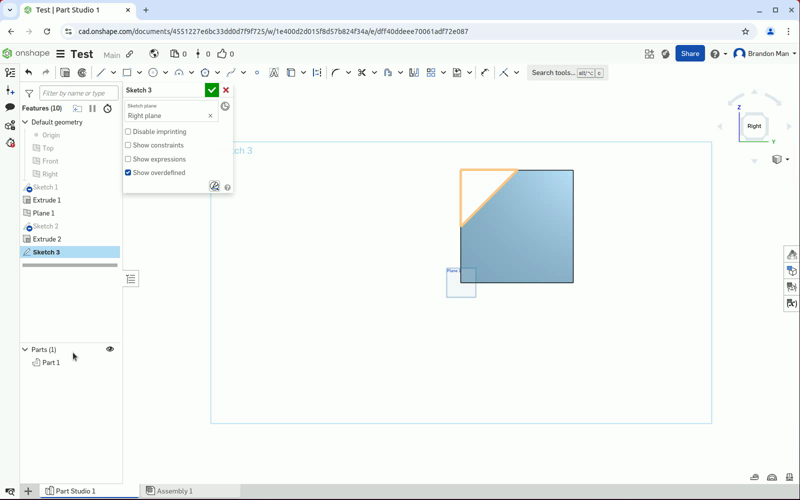
key(y)
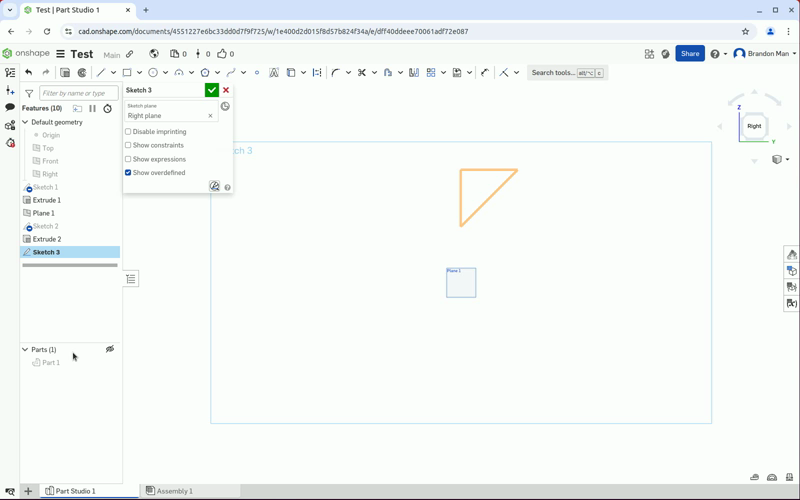
key(l)
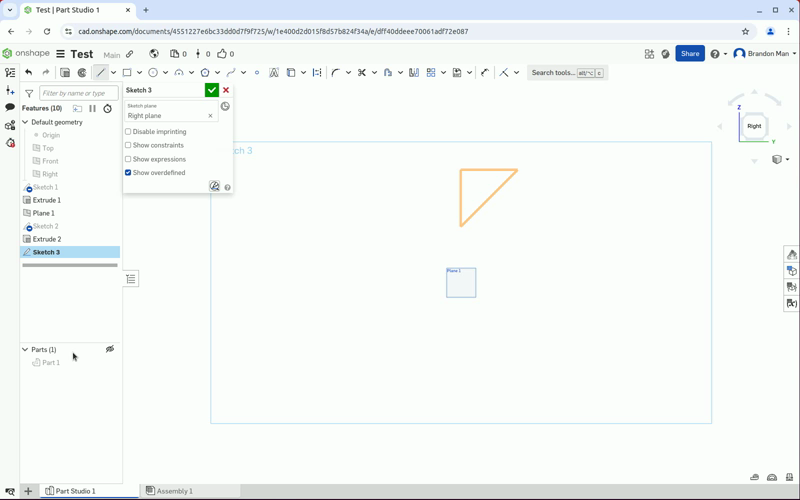
key_down(shift)
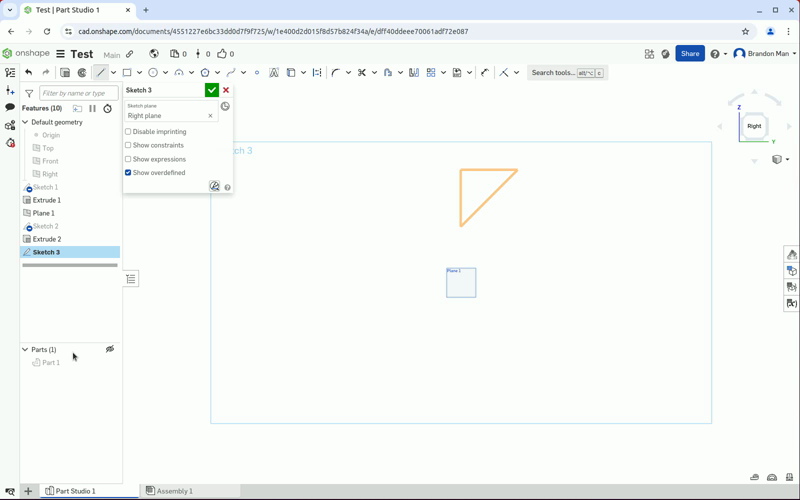
mouse_move(460, 282)
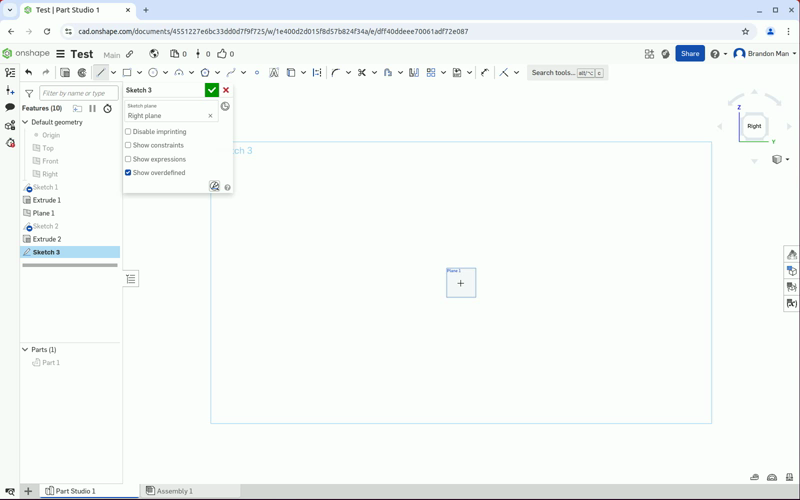
click(460, 282)
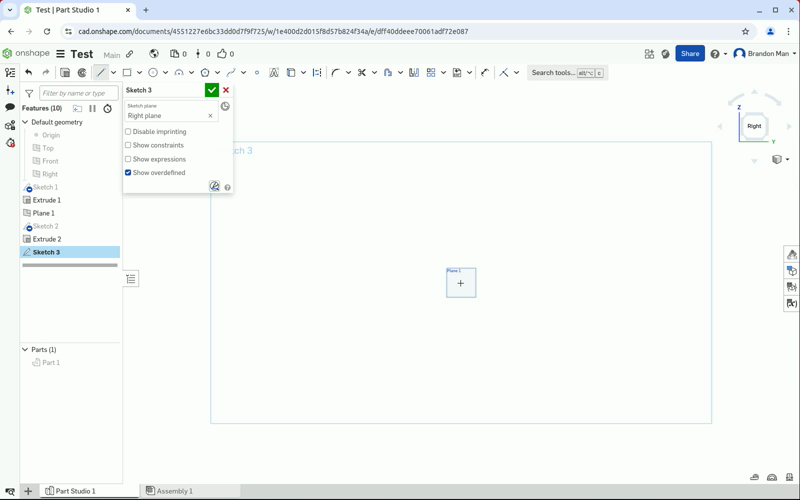
key_up(shift)
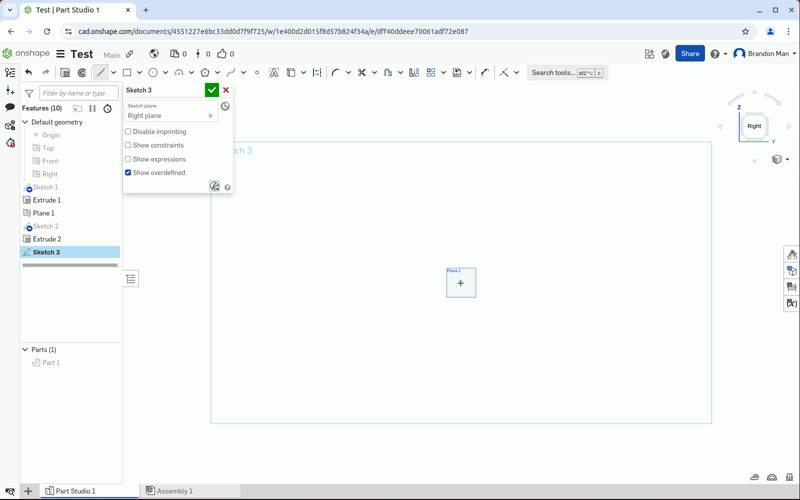
key_down(shift)
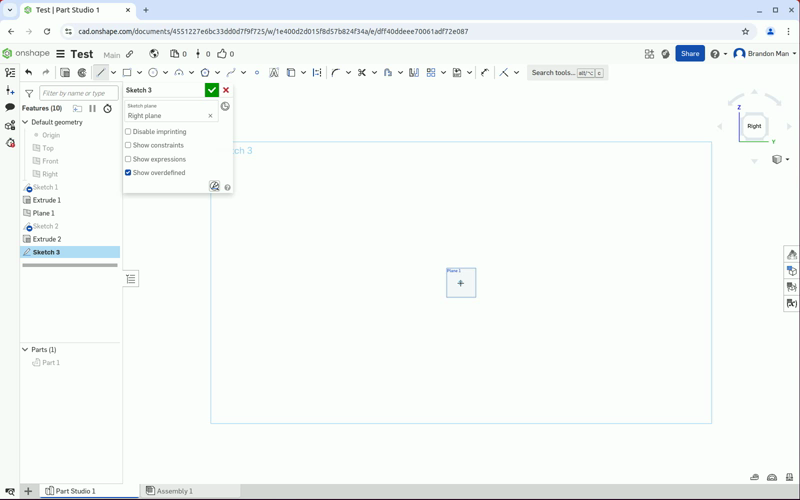
mouse_move(573, 282)
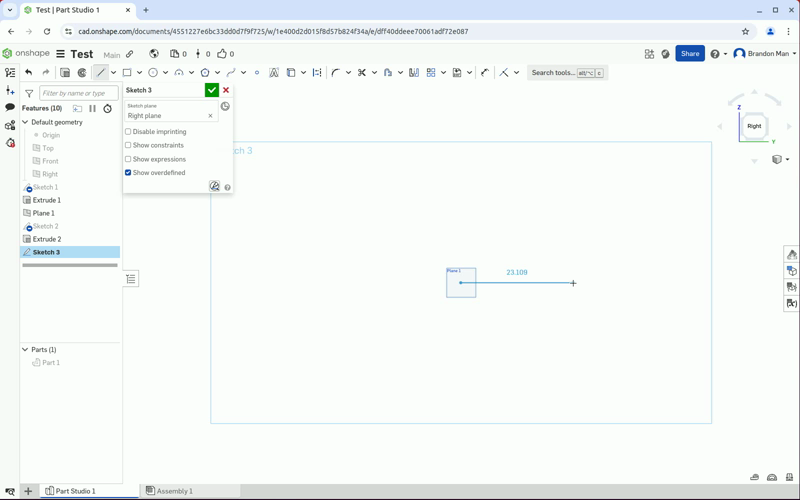
click(573, 282)
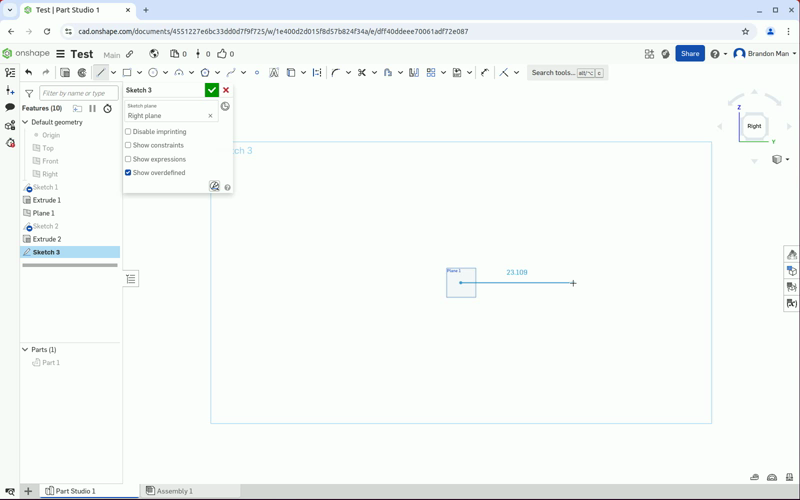
key_up(shift)
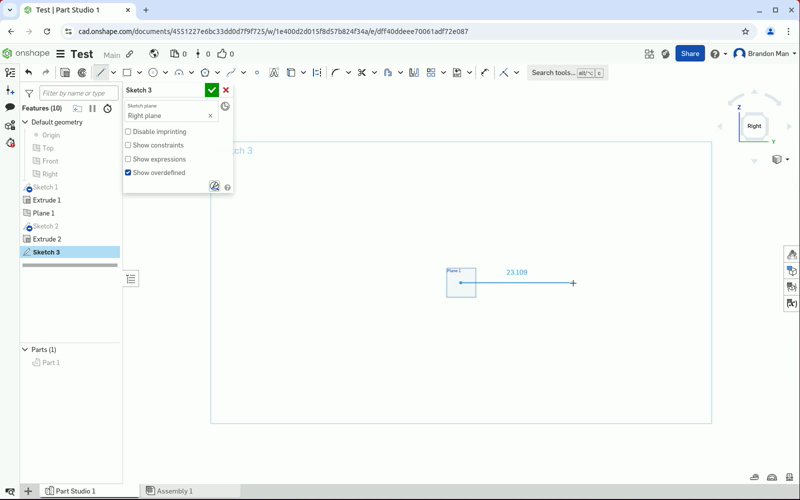
key_down(shift)
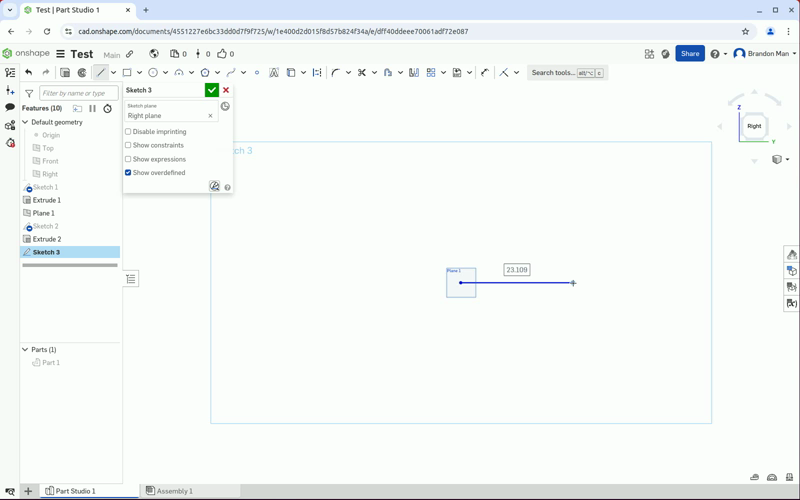
mouse_move(589, 282)
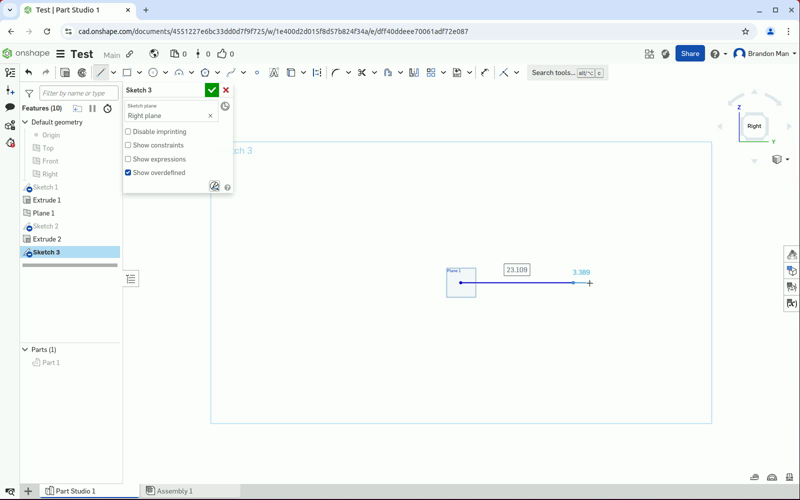
mouse_move(573, 226)
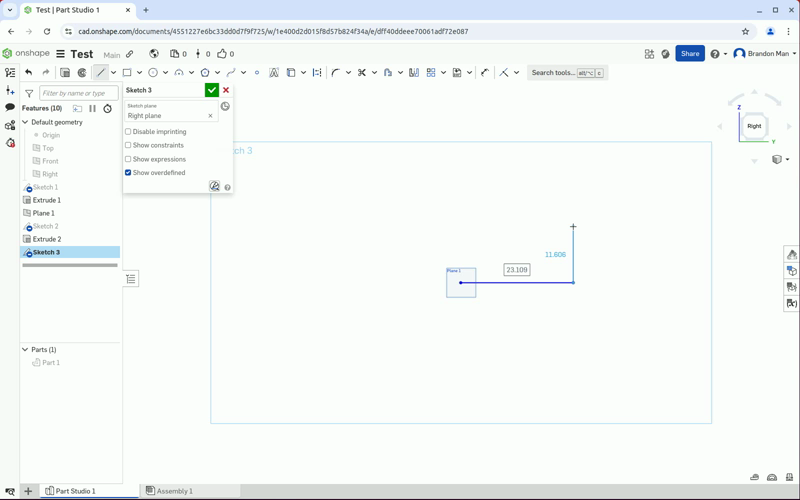
click(573, 226)
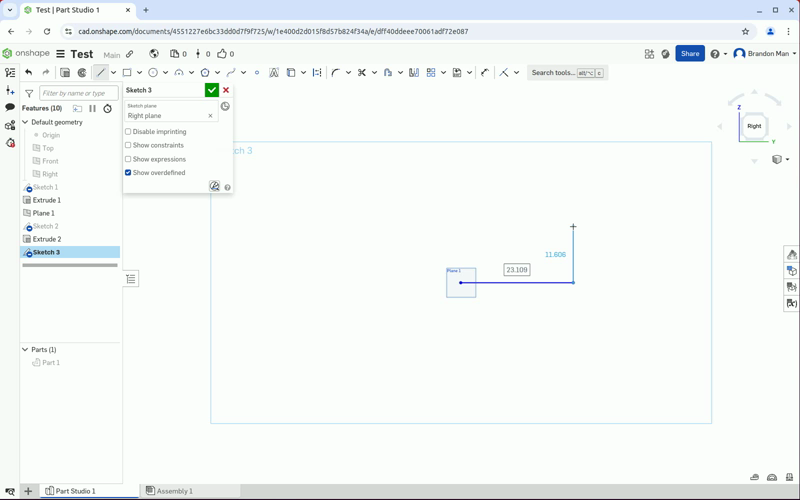
key_up(shift)
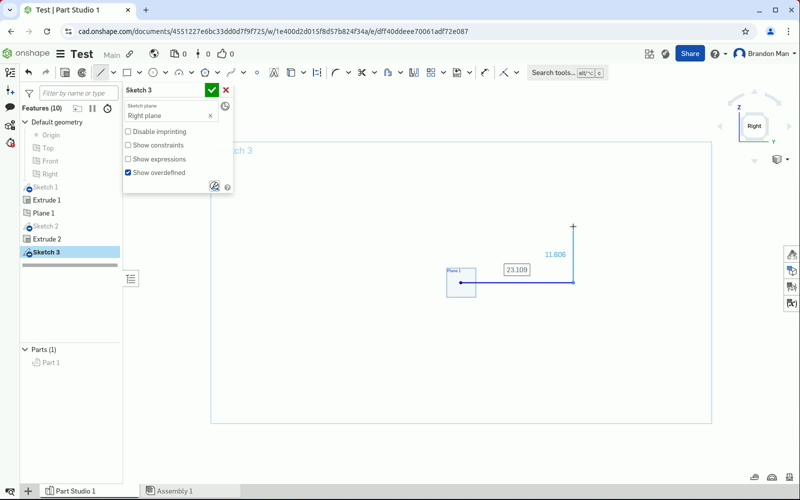
key_down(shift)
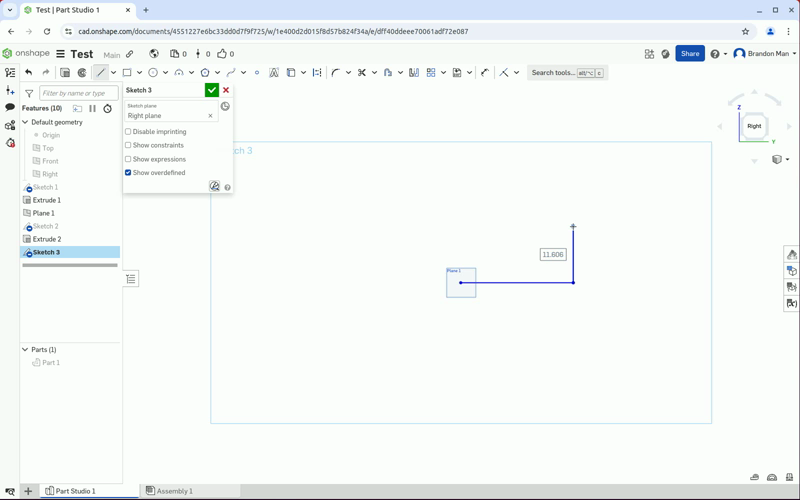
mouse_move(460, 226)
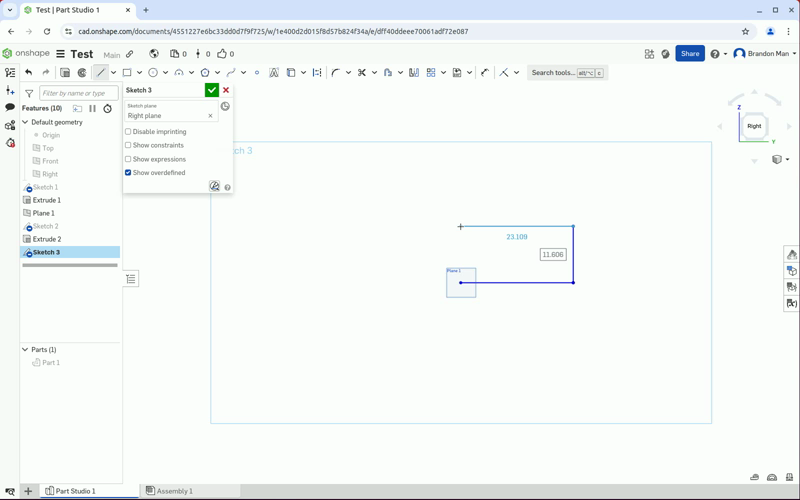
click(460, 226)
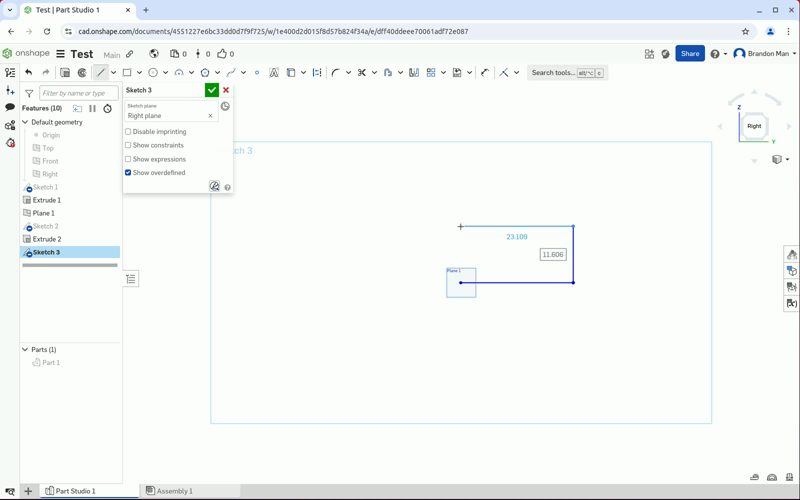
key_up(shift)
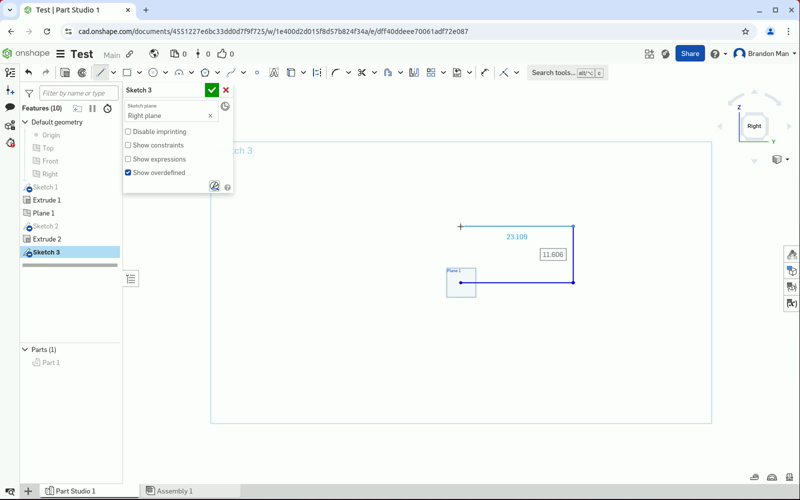
mouse_move(490, 226)
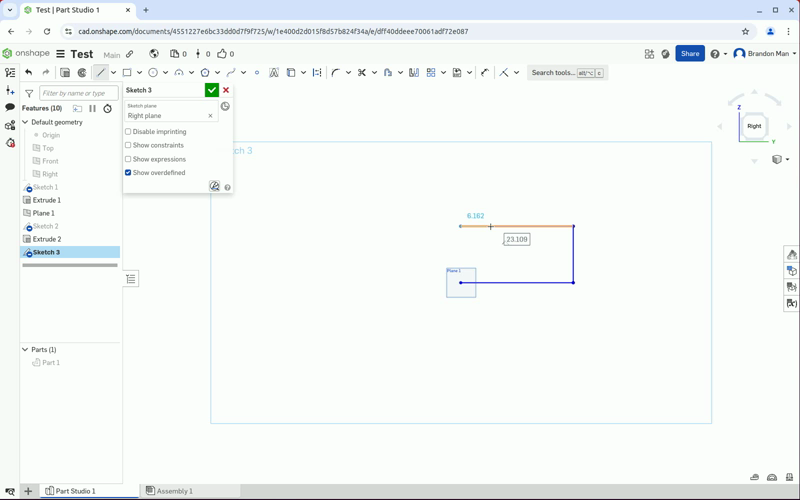
key_down(shift)
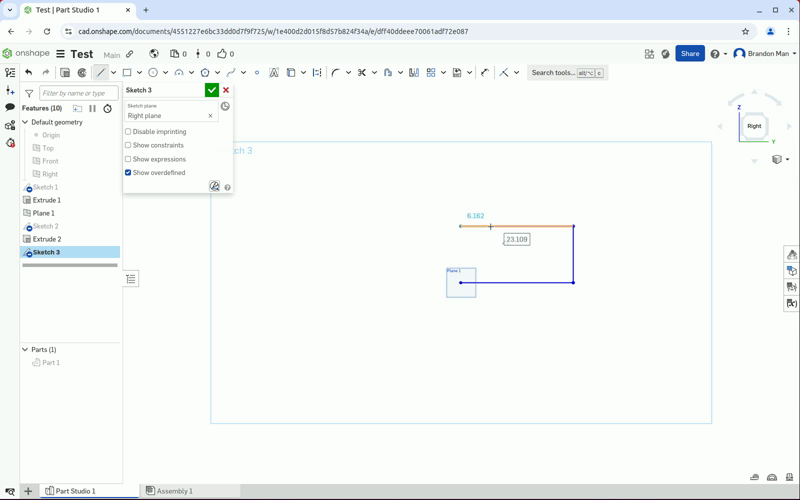
mouse_move(460, 282)
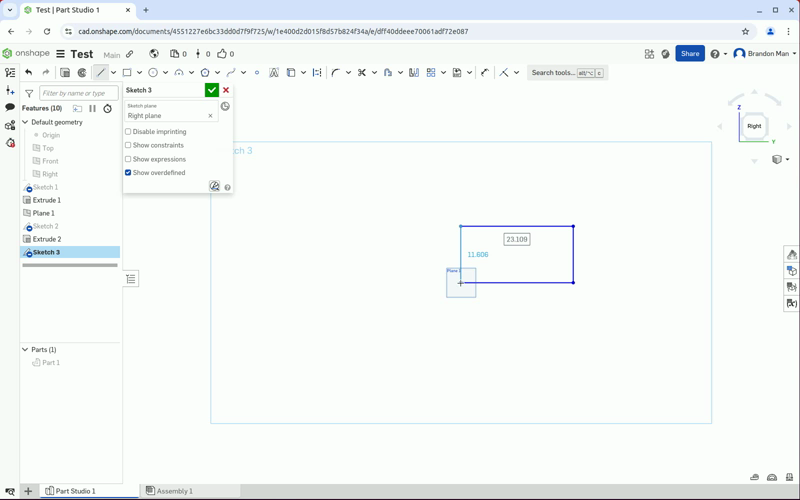
key_up(shift)
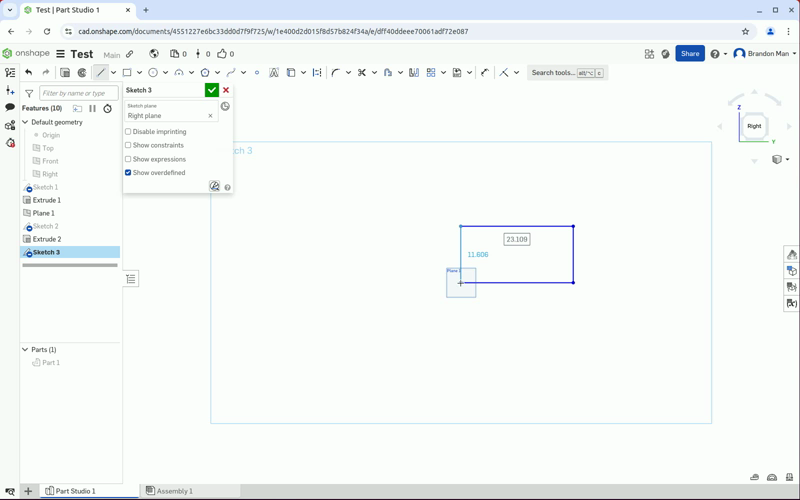
click(460, 282)
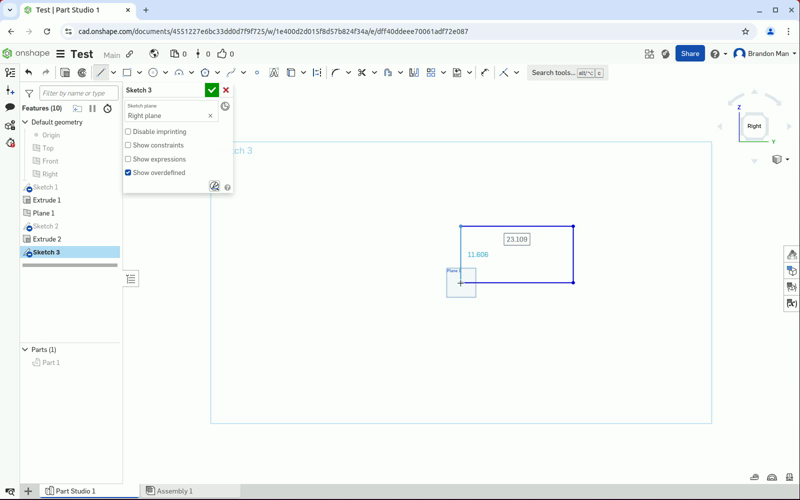
key(esc)
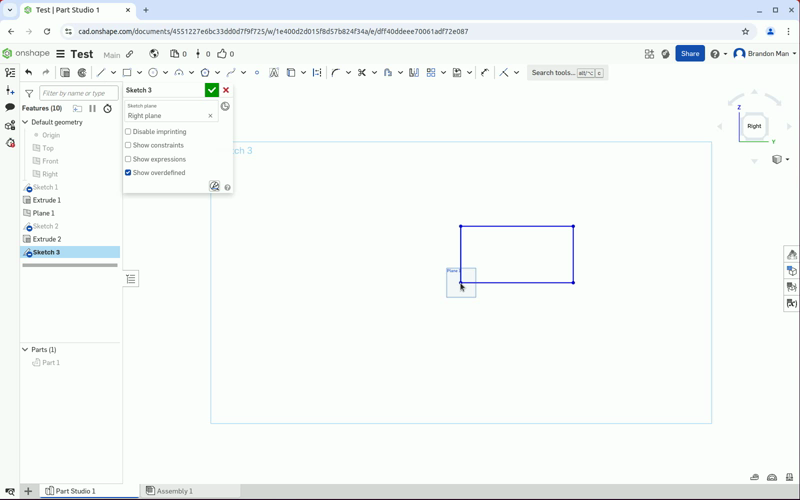
mouse_move(486, 277)
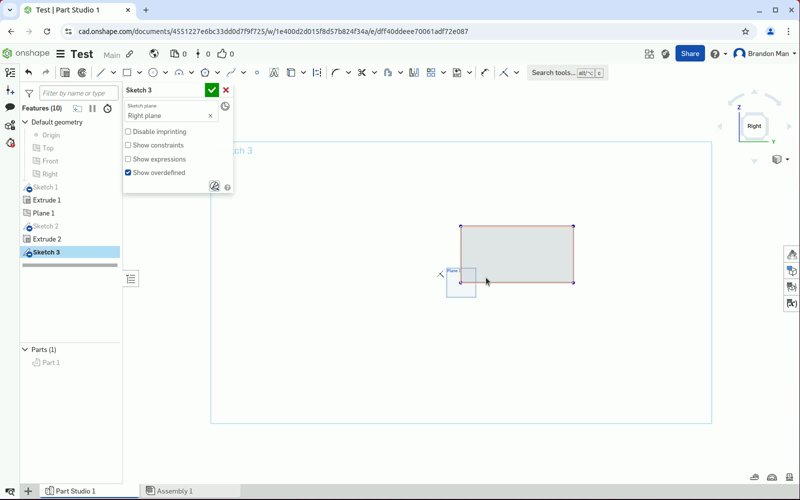
click(486, 277)
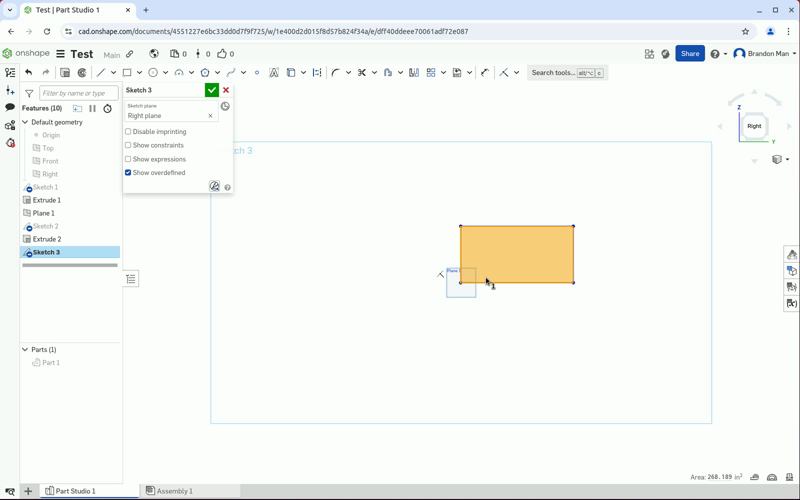
mouse_move(73, 352)
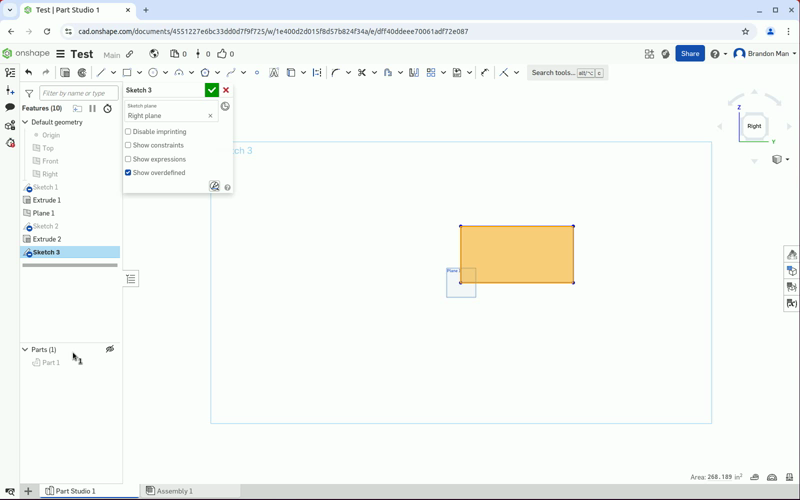
key(shift+y)
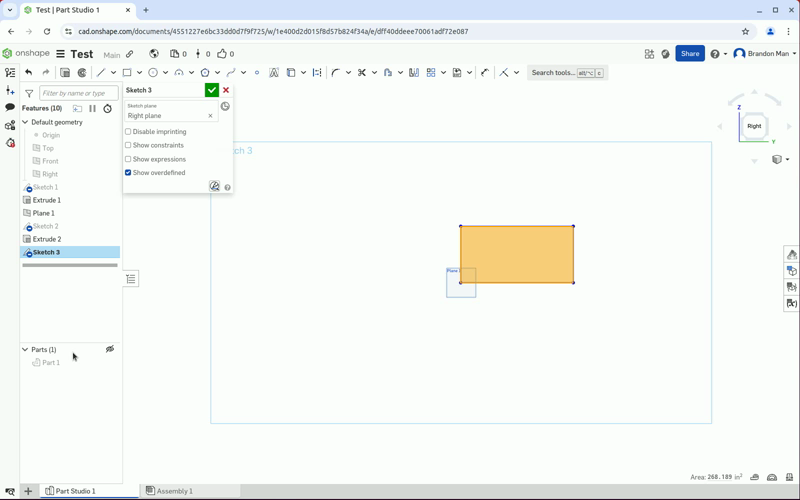
key(shift+e)
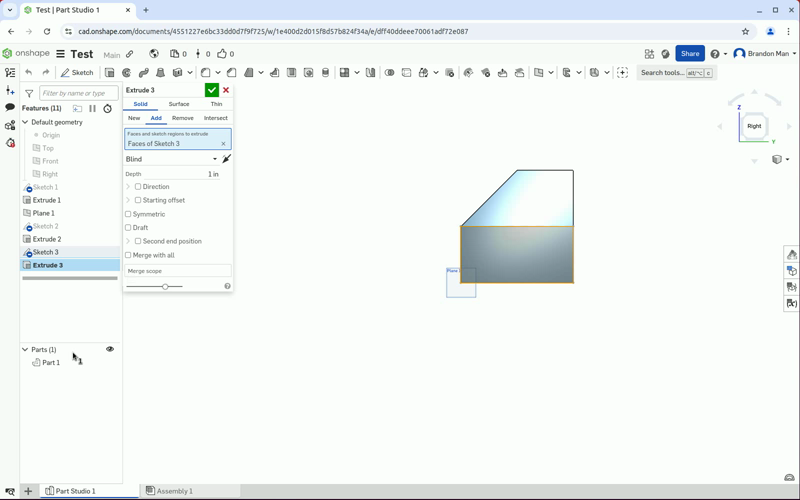
mouse_move(143, 106)
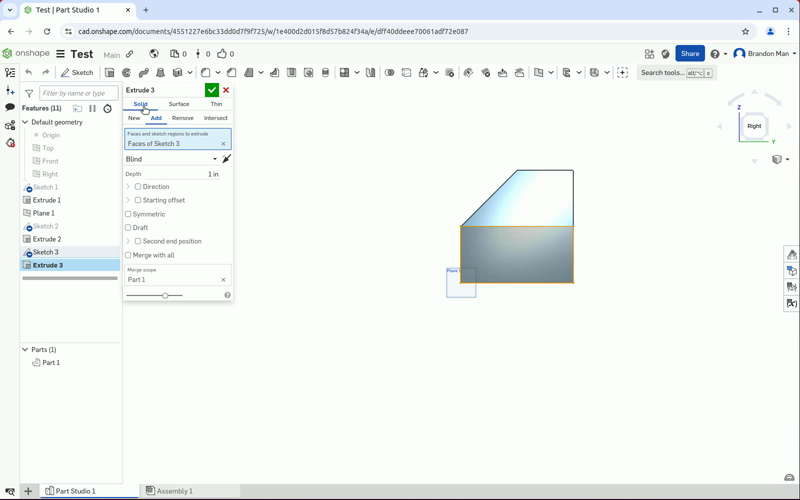
click(143, 106)
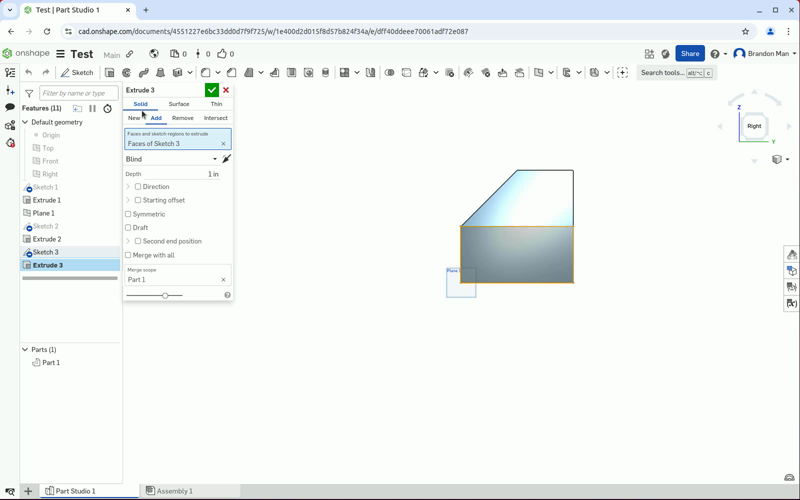
mouse_move(137, 120)
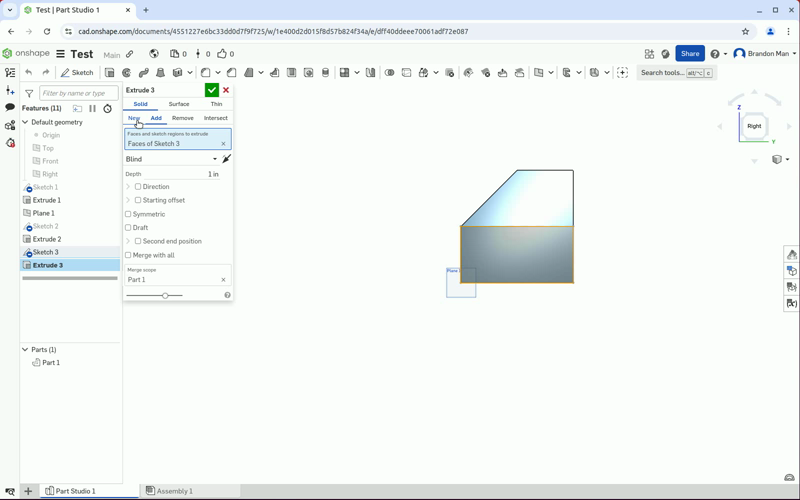
click(137, 120)
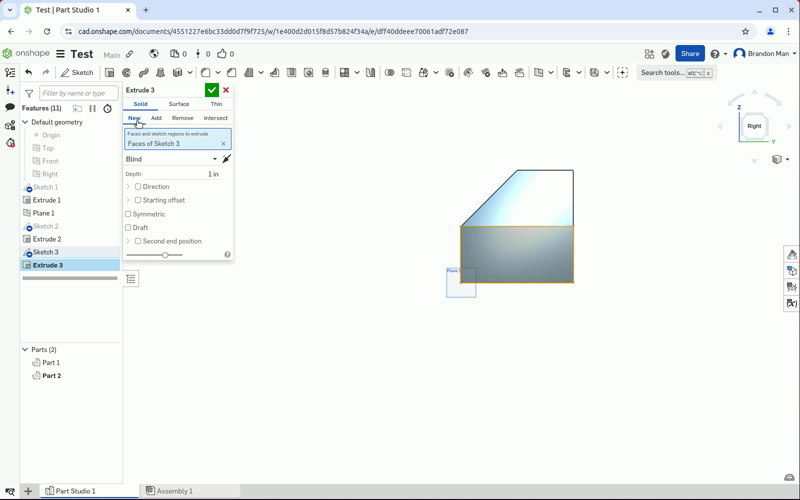
key(tab, 4)
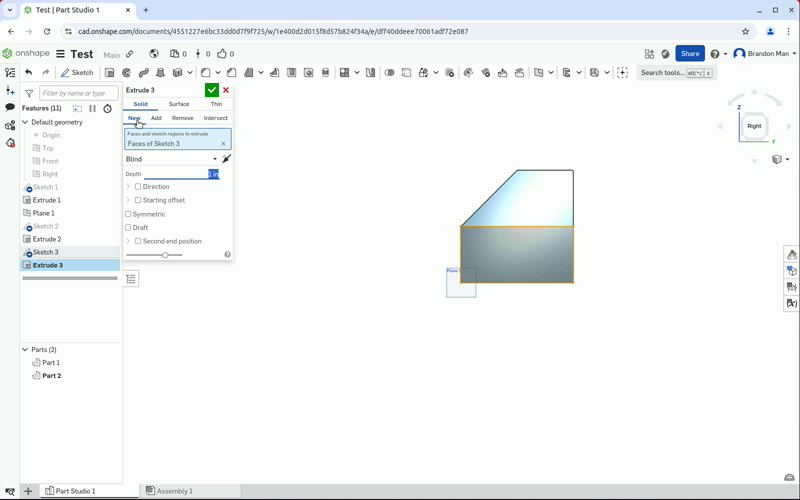
text(23.108)
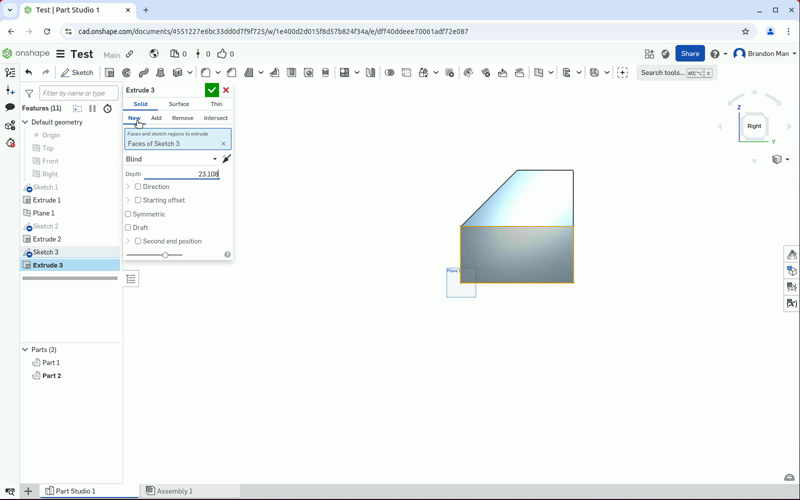
key(enter)
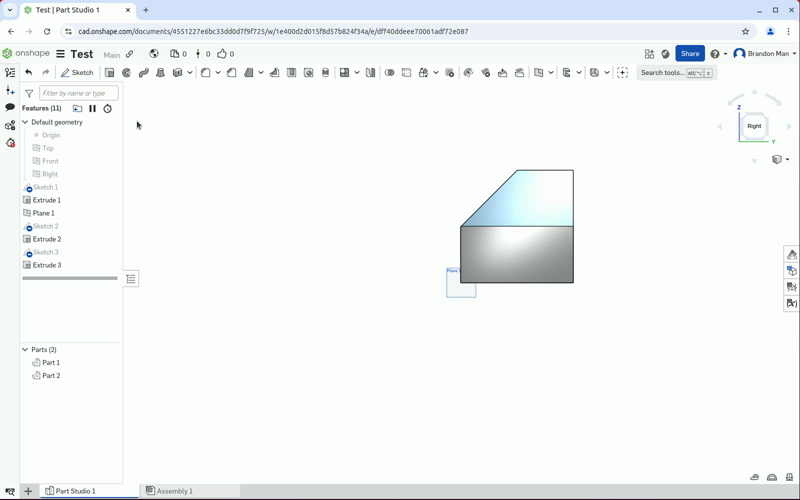
key(shift+h)
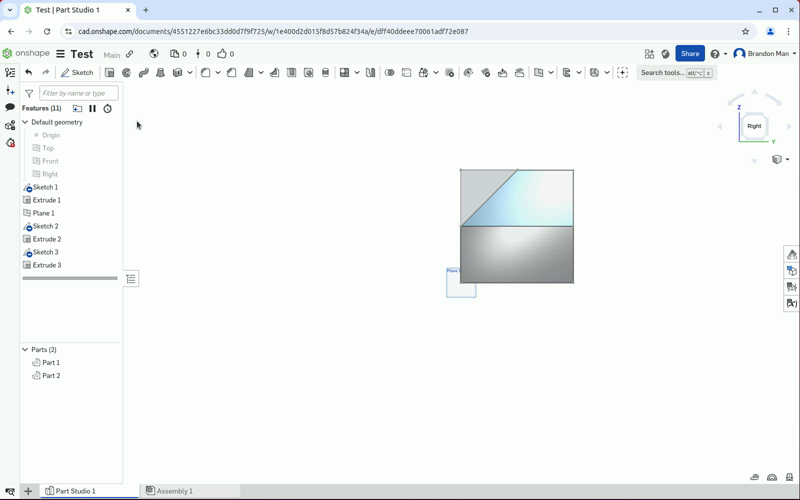
key(shift+h)
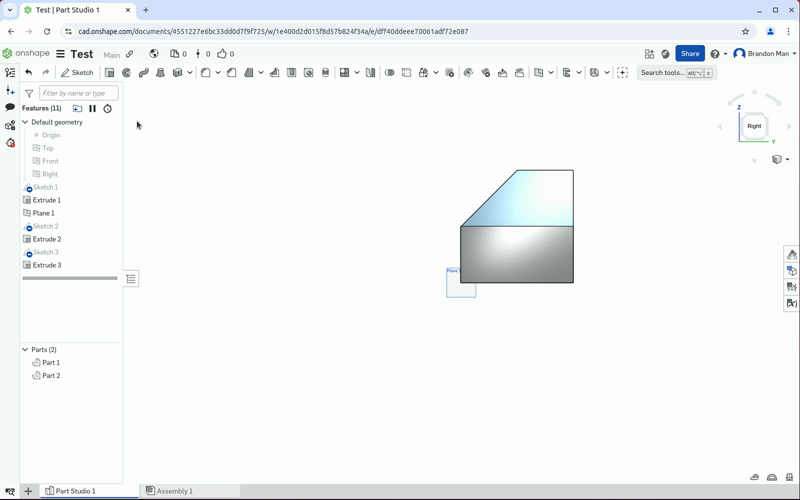
mouse_move(73, 189)
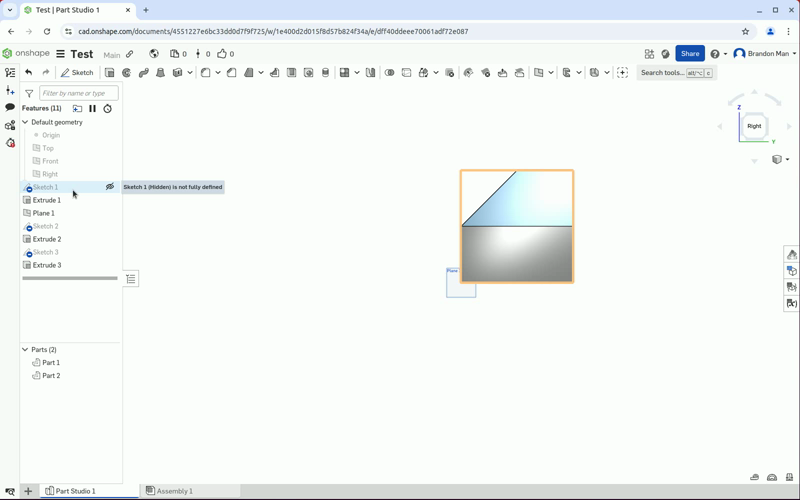
click(73, 189)
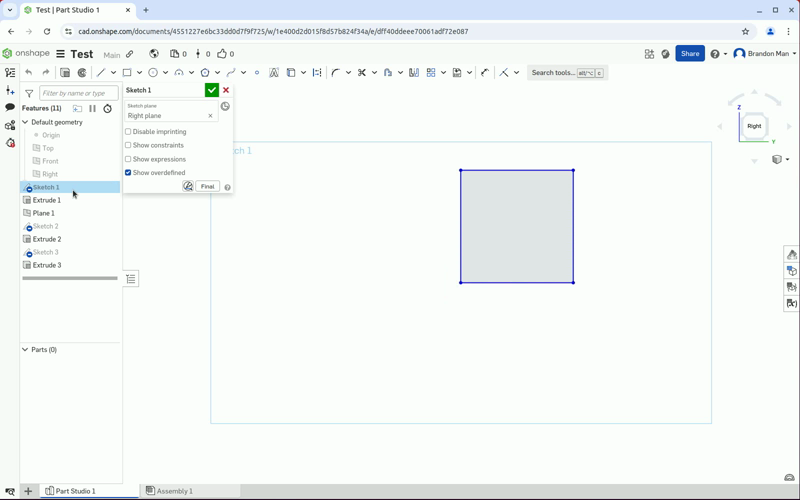
mouse_move(229, 92)
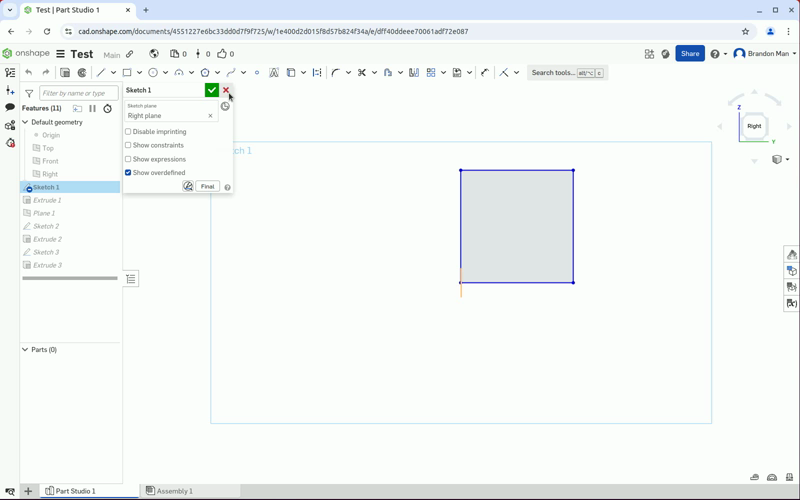
click(229, 92)
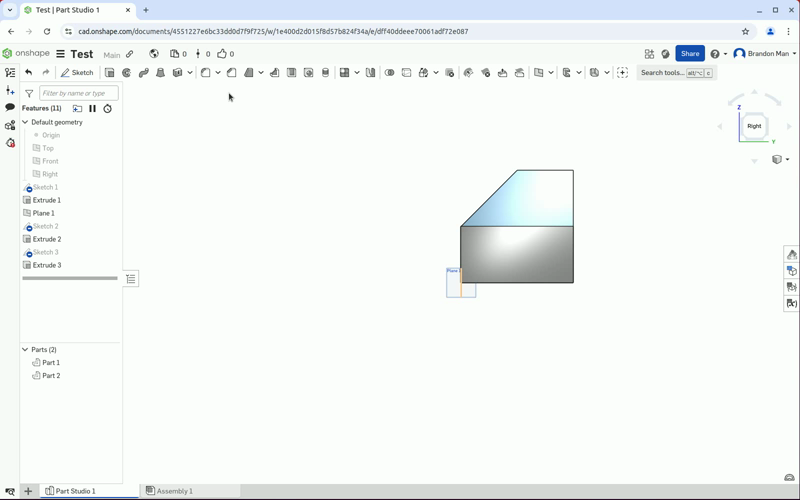
mouse_move(73, 352)
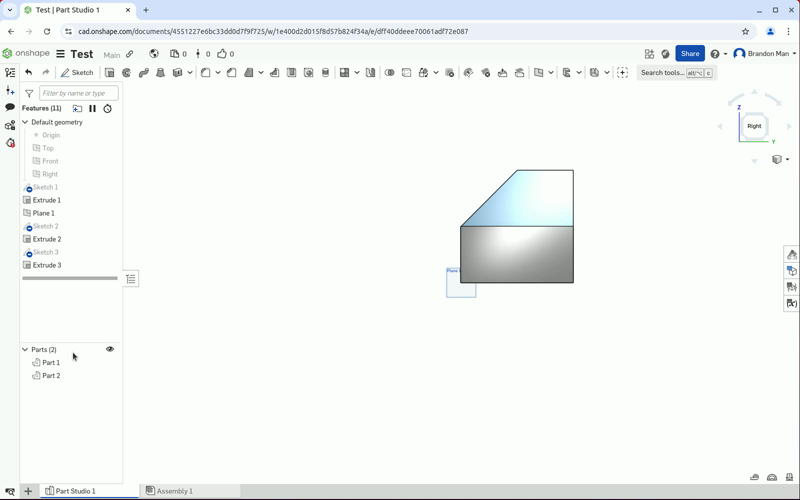
key(y)
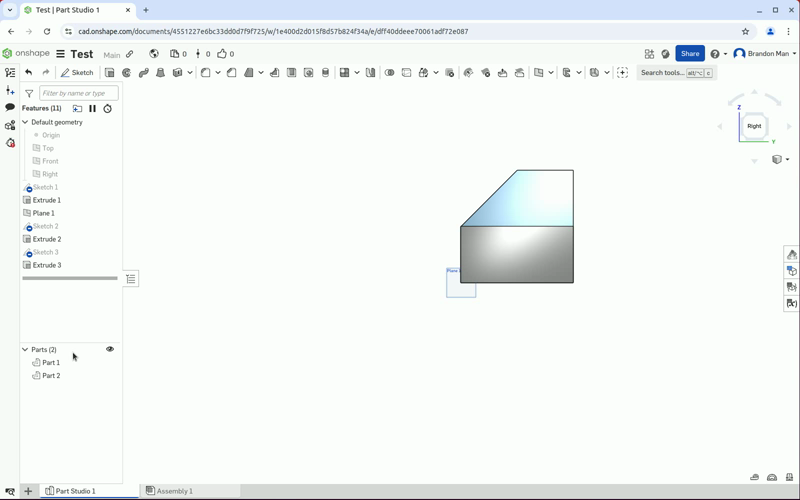
key(shift+p)
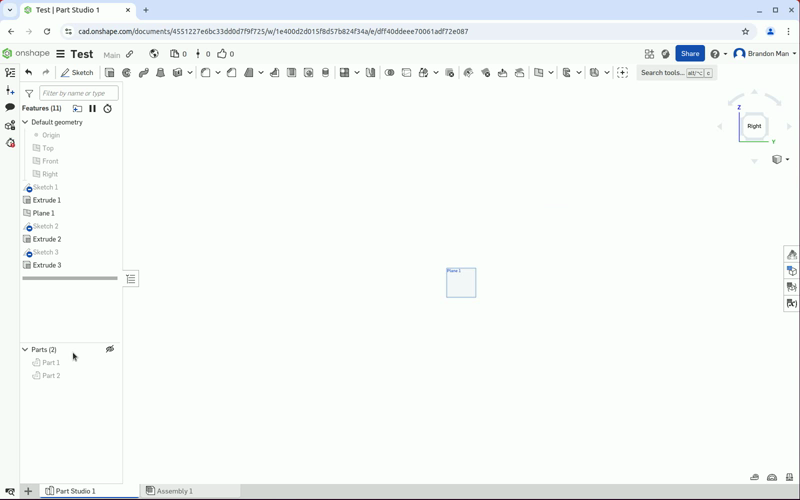
key(space)
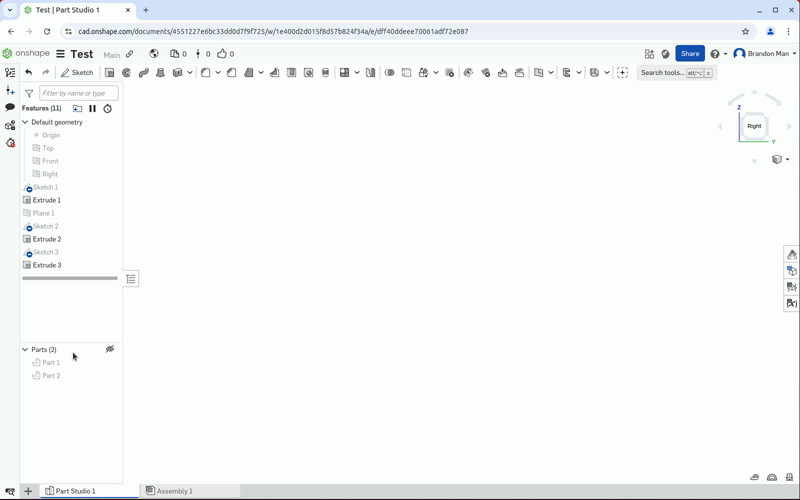
key_down(shift)
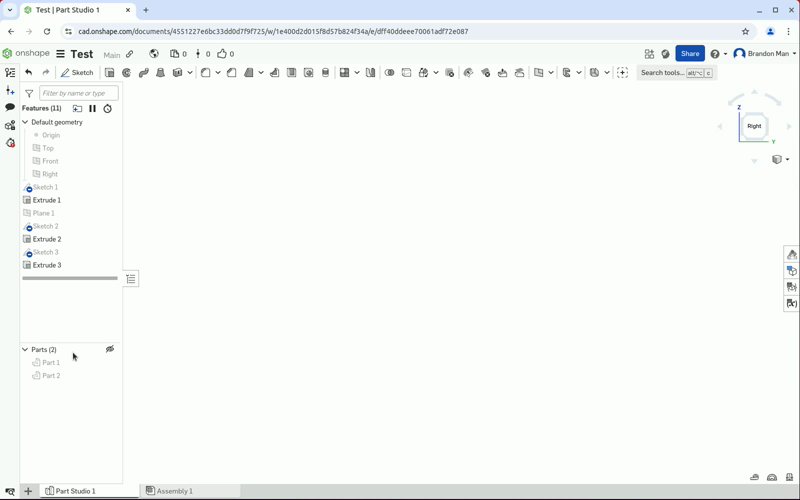
key(right)
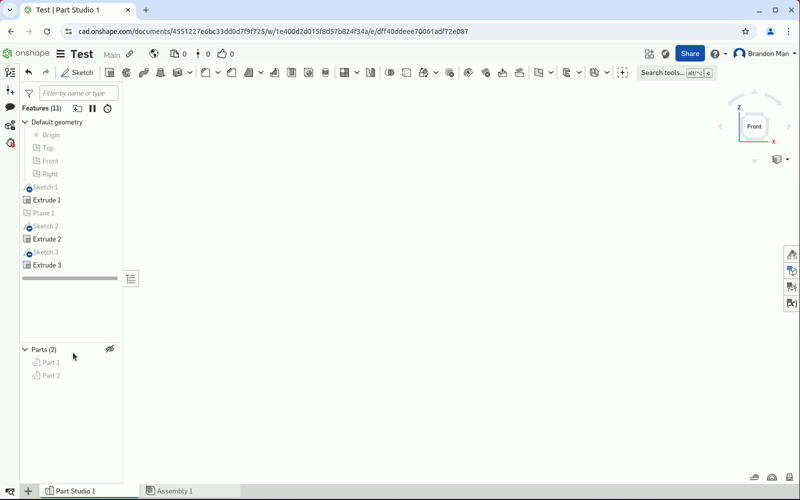
key_up(shift)
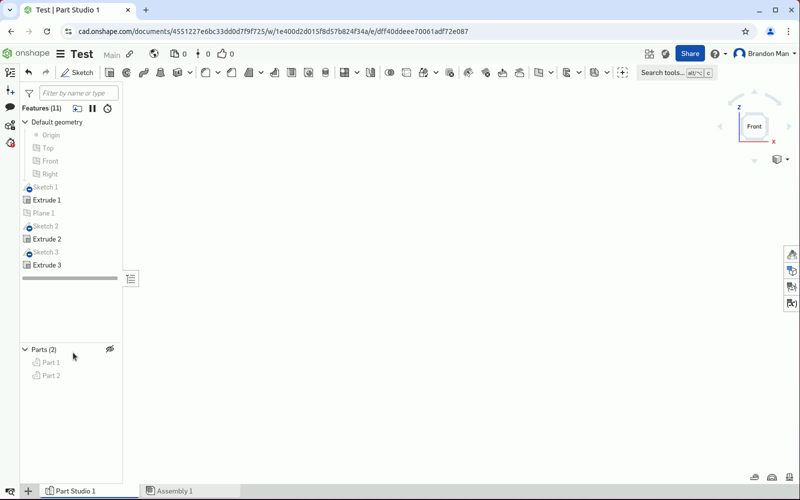
key(space)
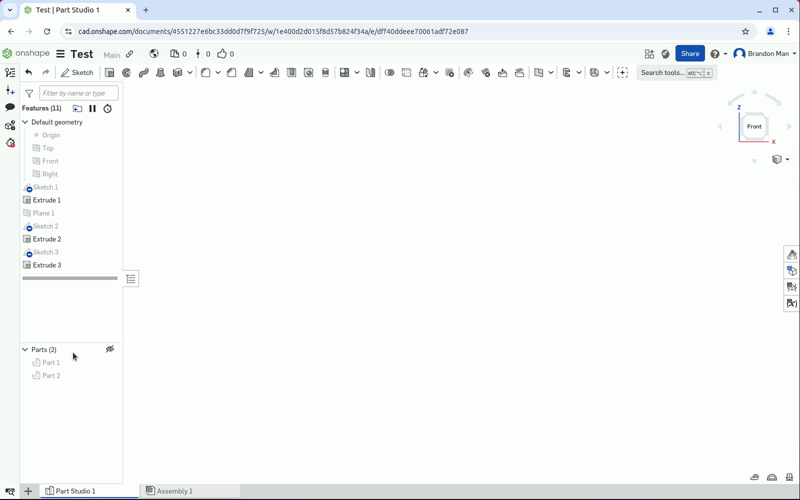
key_down(shift)
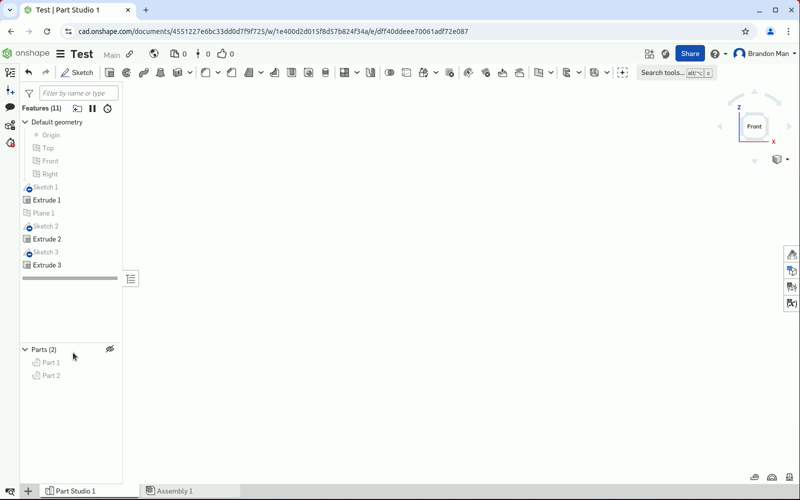
key(down)
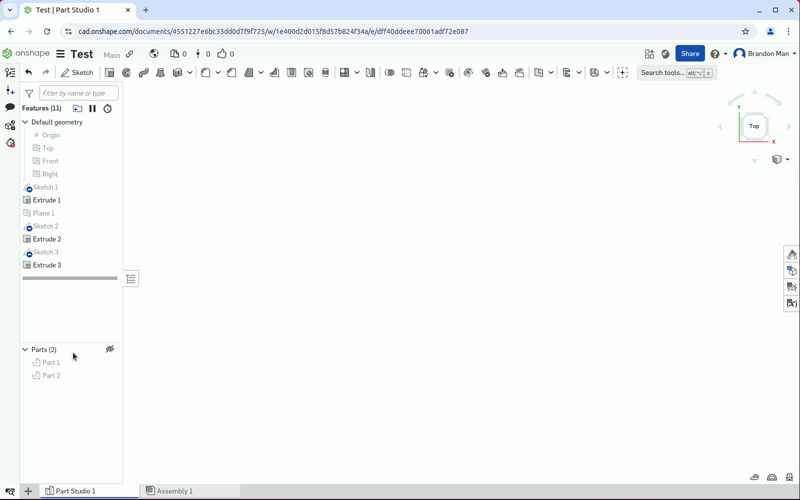
key_up(shift)
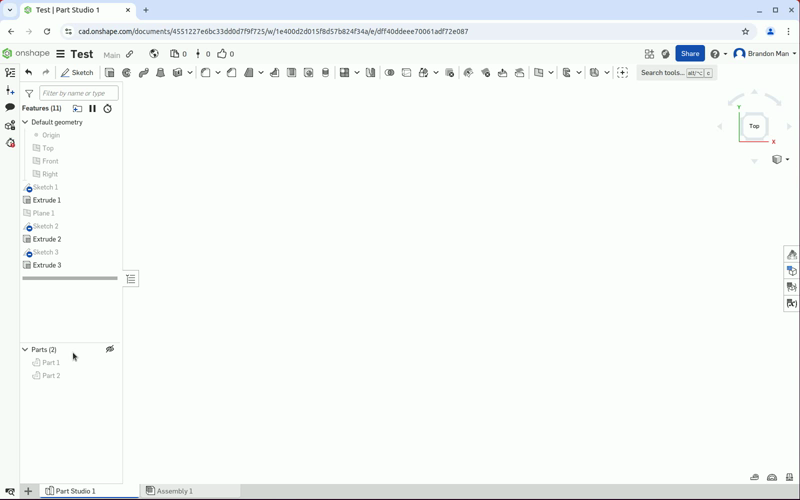
mouse_move(73, 352)
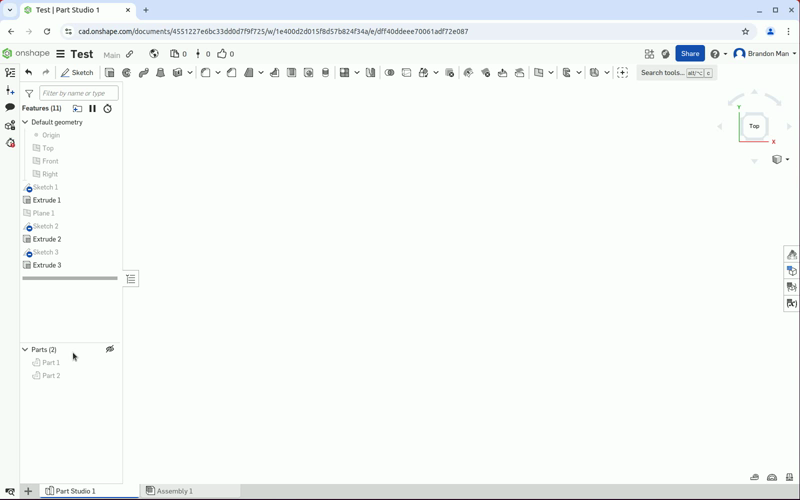
key(shift+y)
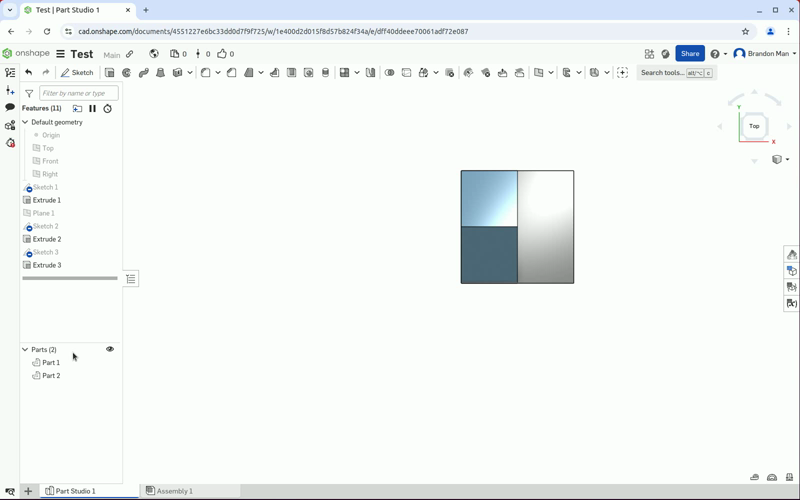
mouse_move(541, 75)
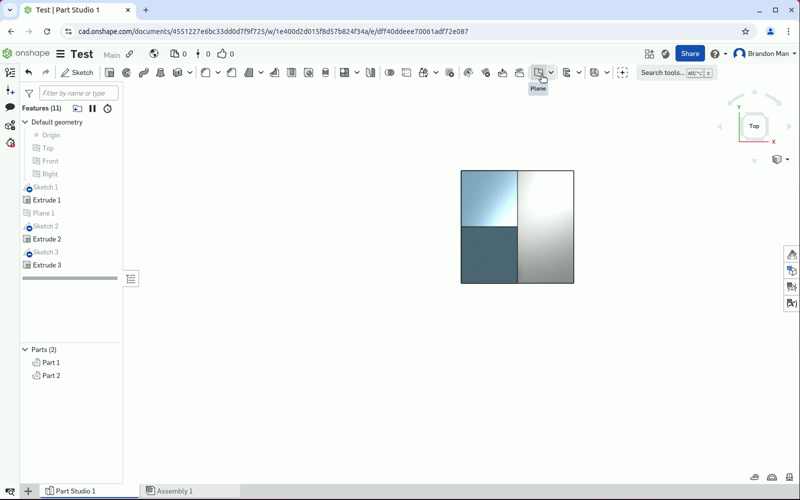
click(541, 75)
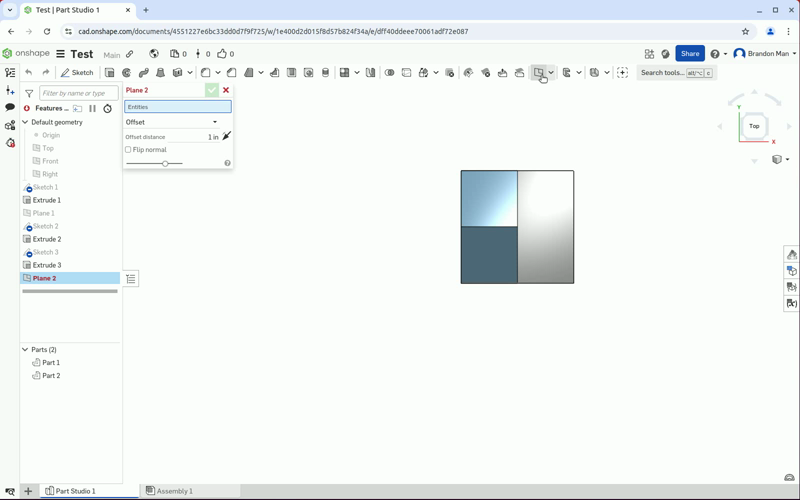
mouse_move(73, 150)
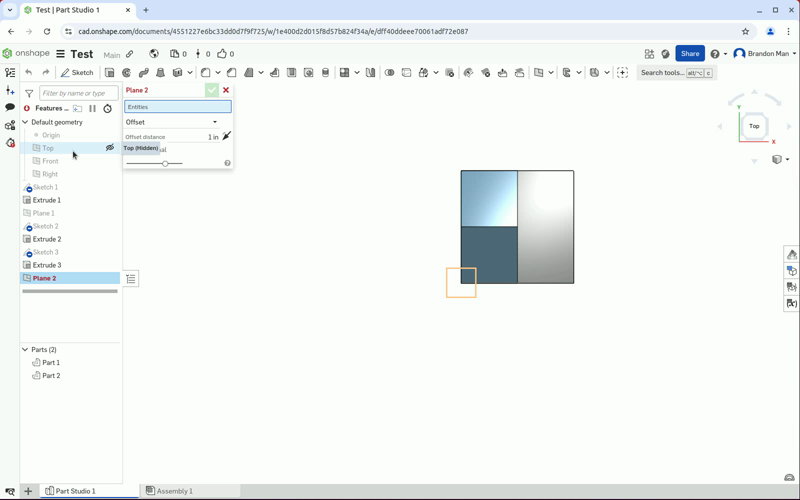
click(73, 150)
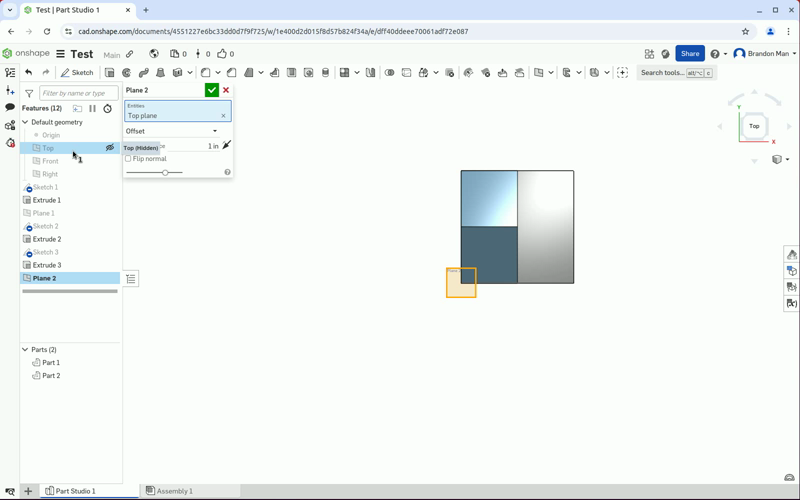
key(tab, 2)
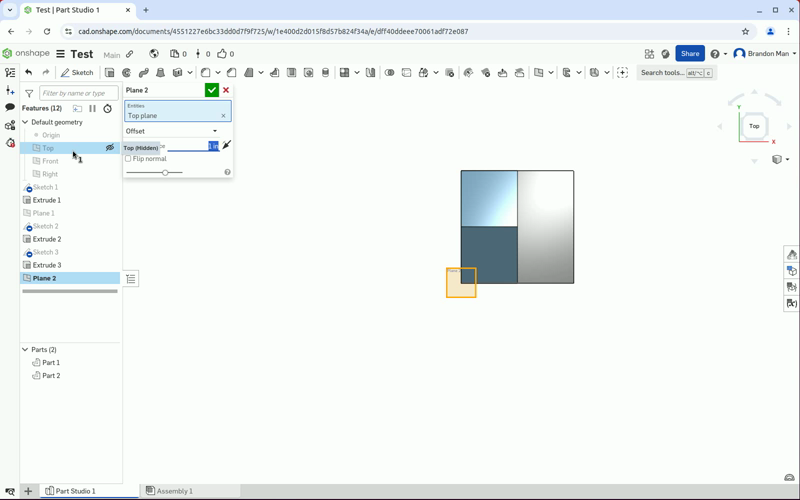
text(11.554)
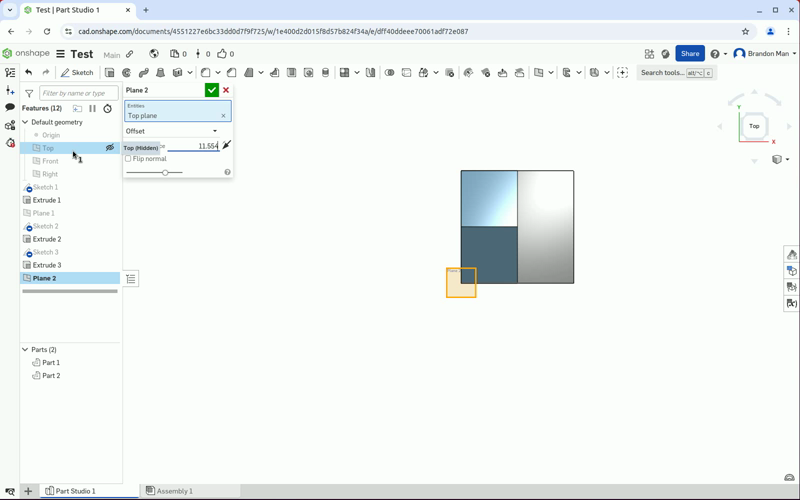
key(enter, 2)
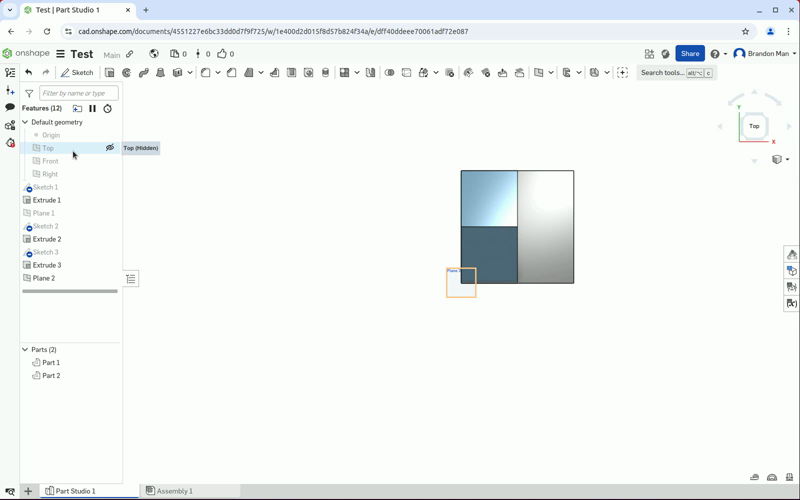
key(shift+s)
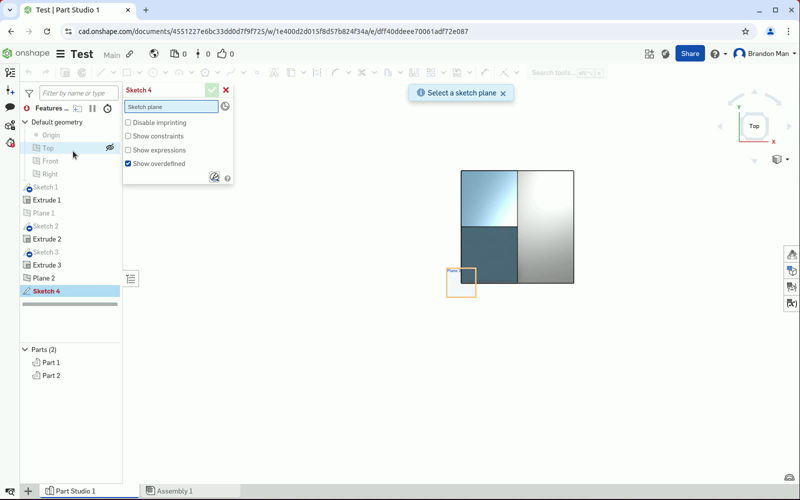
mouse_move(73, 280)
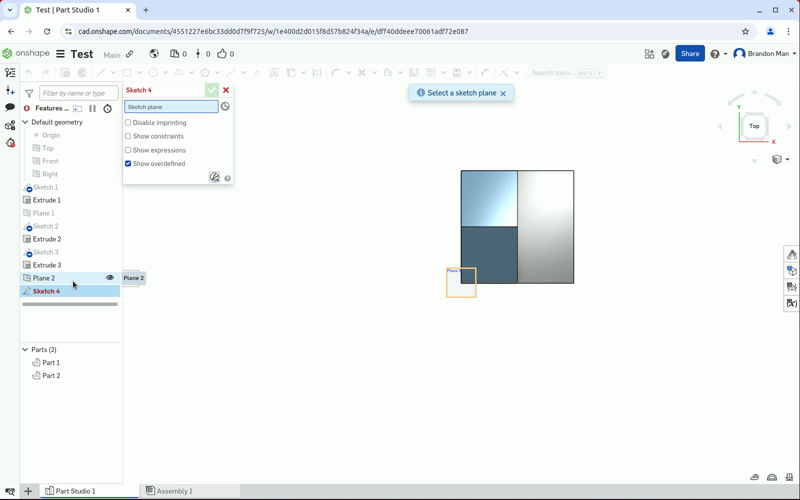
click(73, 280)
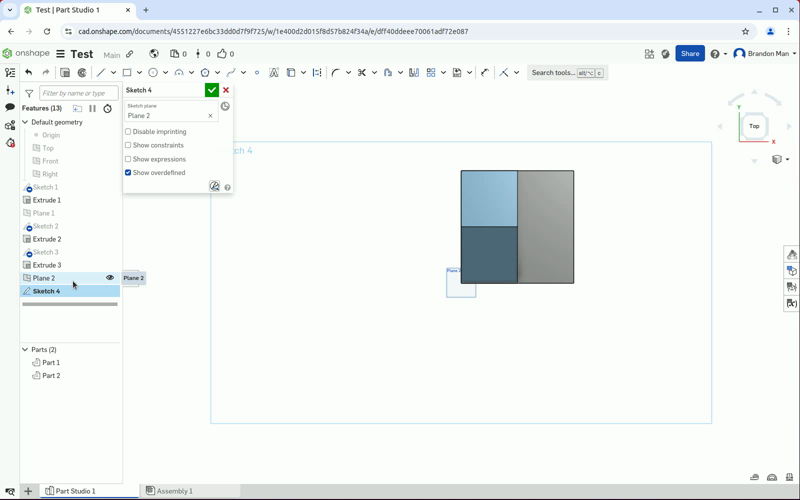
mouse_move(73, 352)
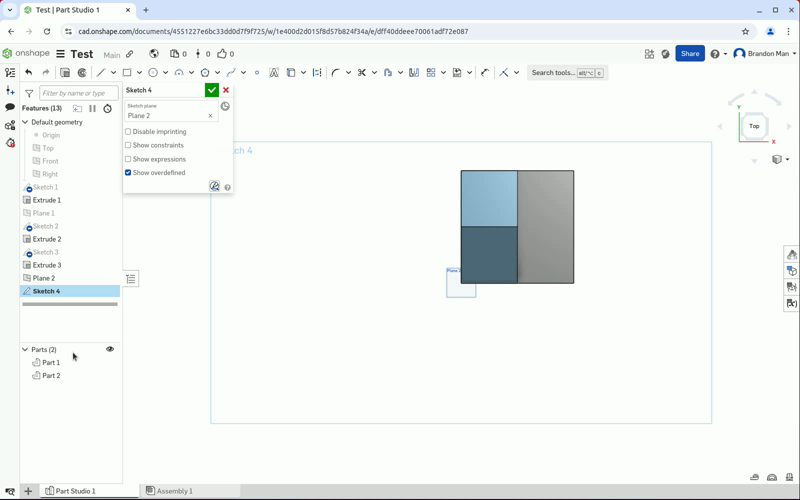
key(y)
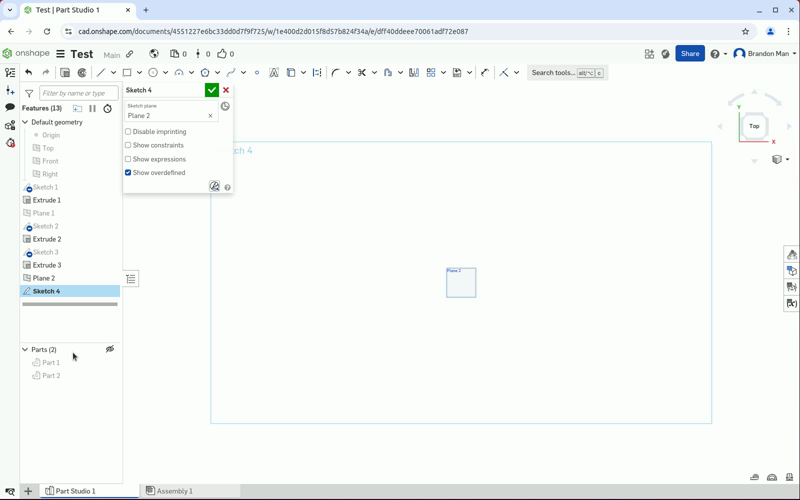
key(l)
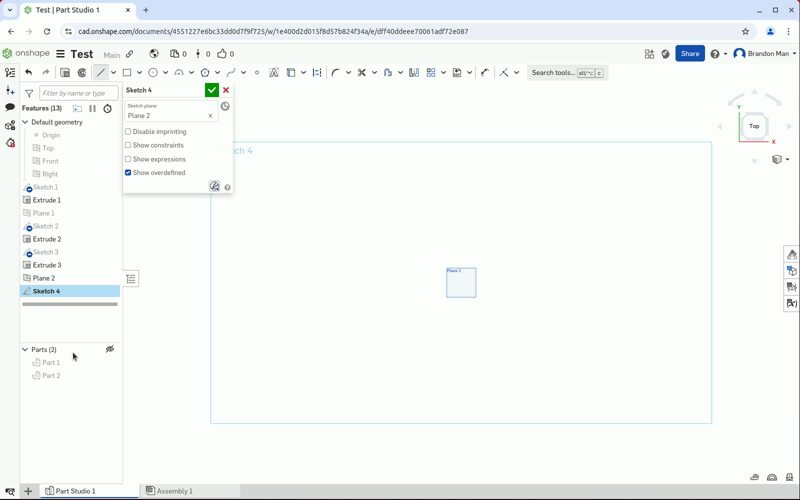
key_down(shift)
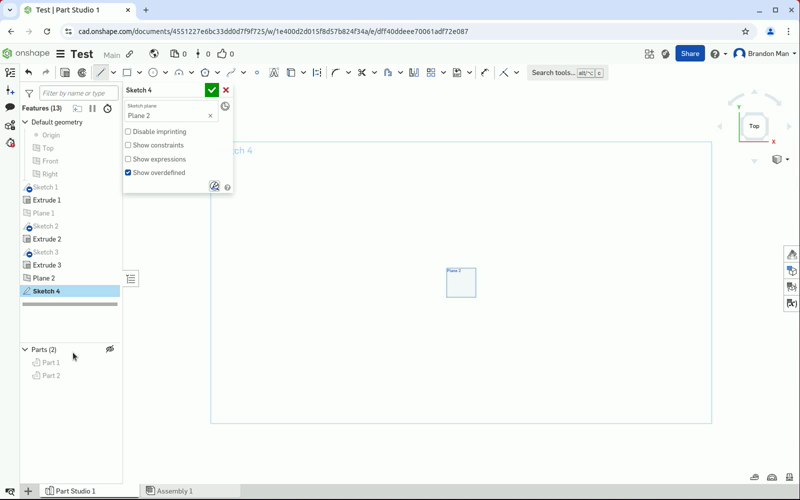
mouse_move(404, 282)
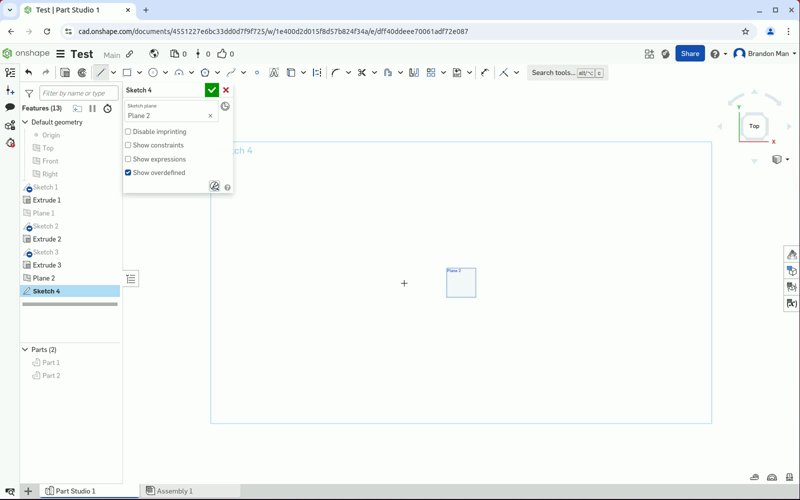
click(404, 282)
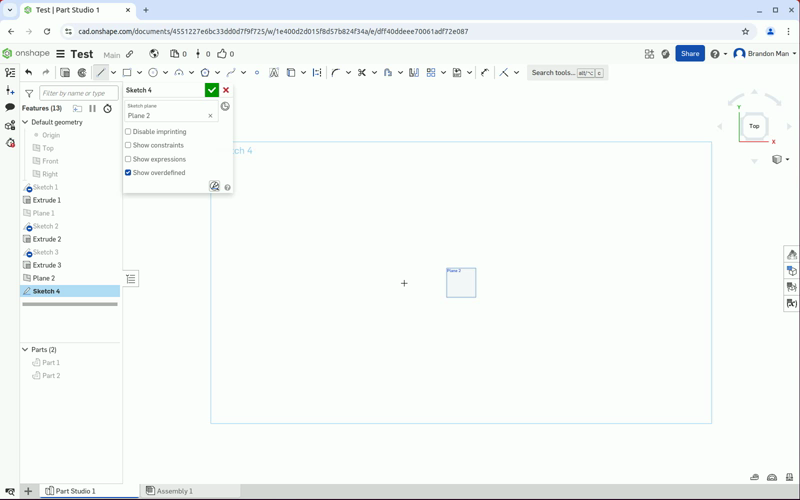
key_up(shift)
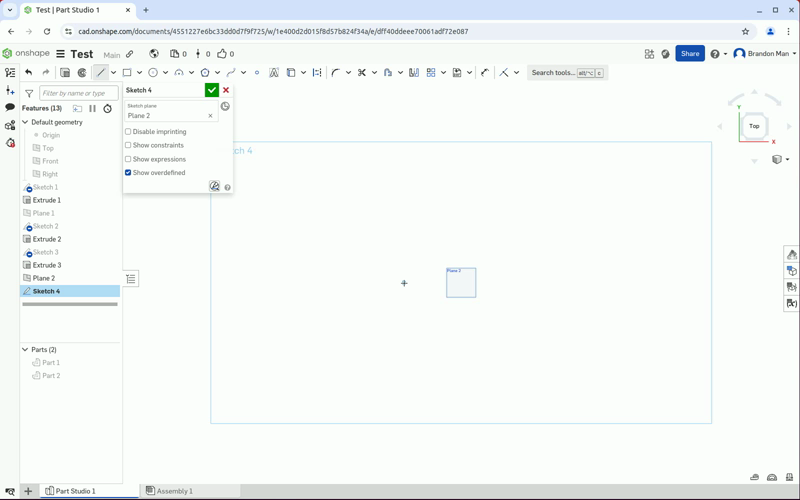
key_down(shift)
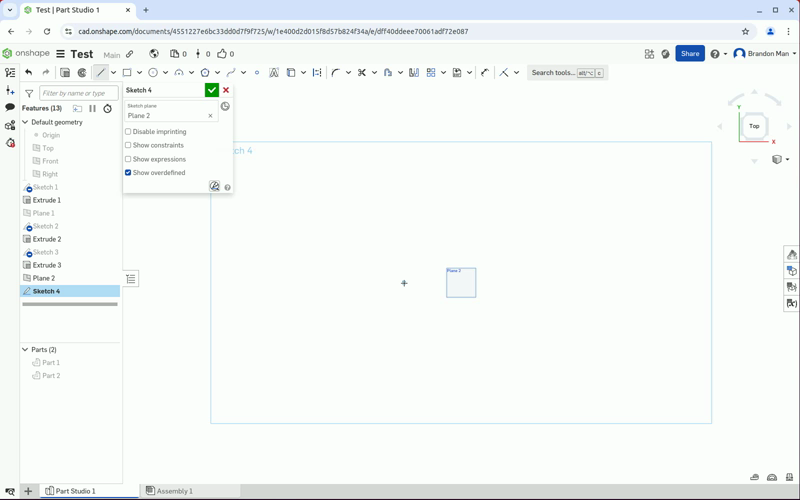
mouse_move(434, 282)
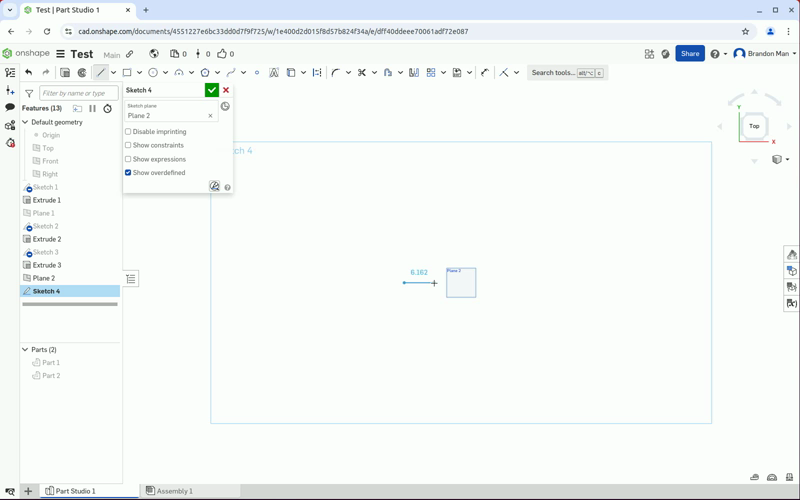
mouse_move(460, 282)
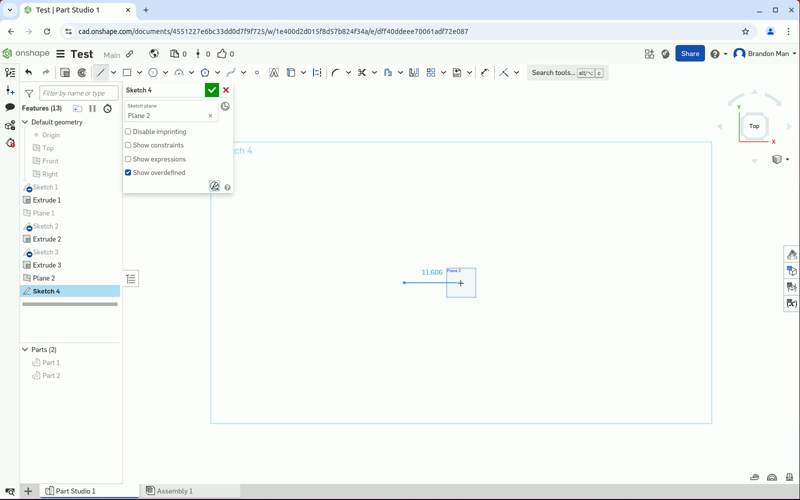
click(460, 282)
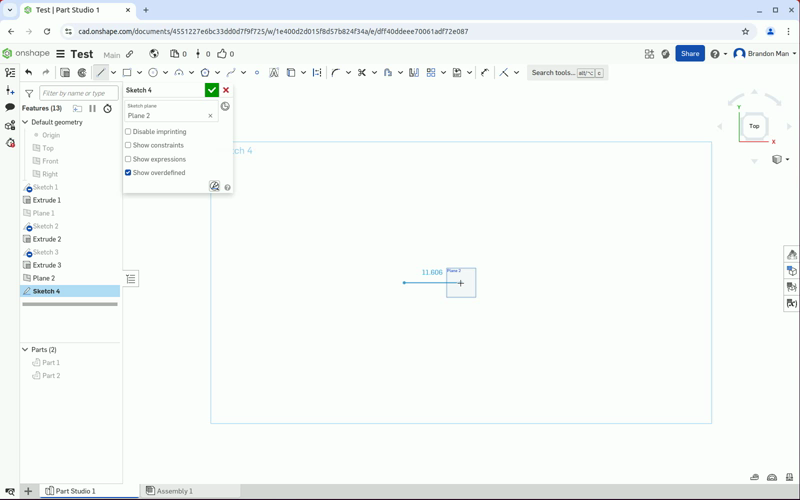
key_up(shift)
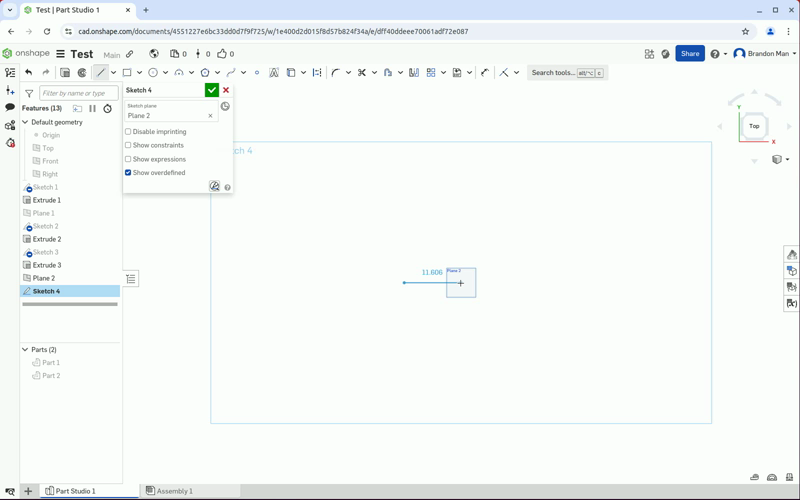
key_down(shift)
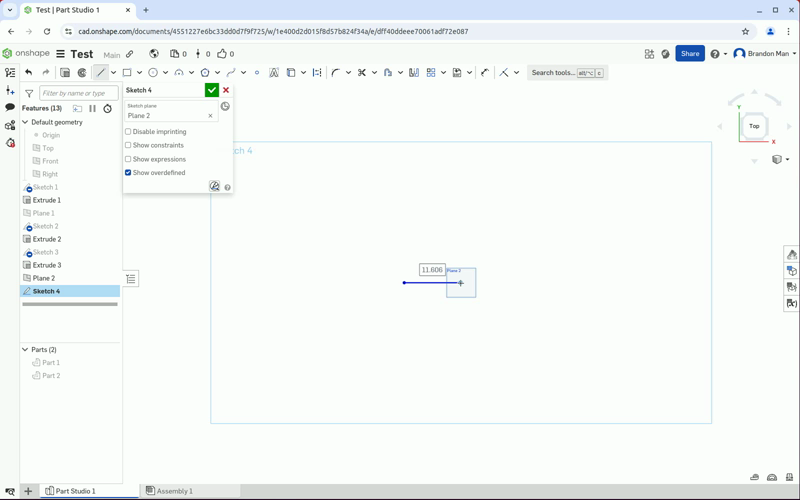
mouse_move(460, 198)
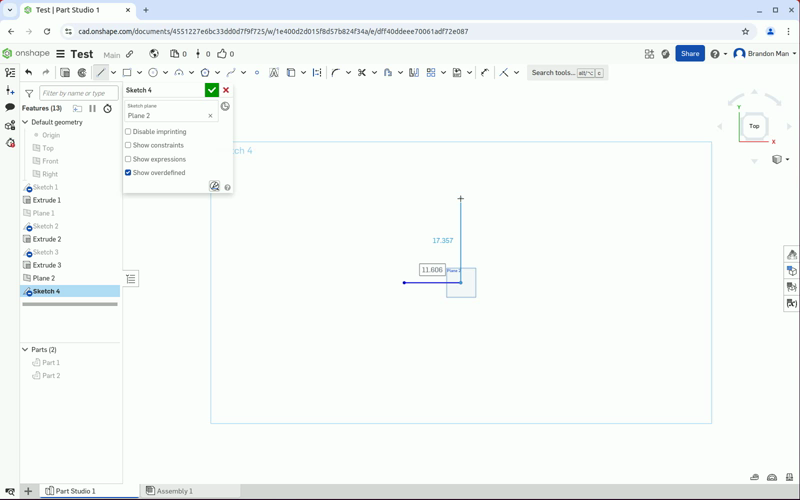
click(460, 198)
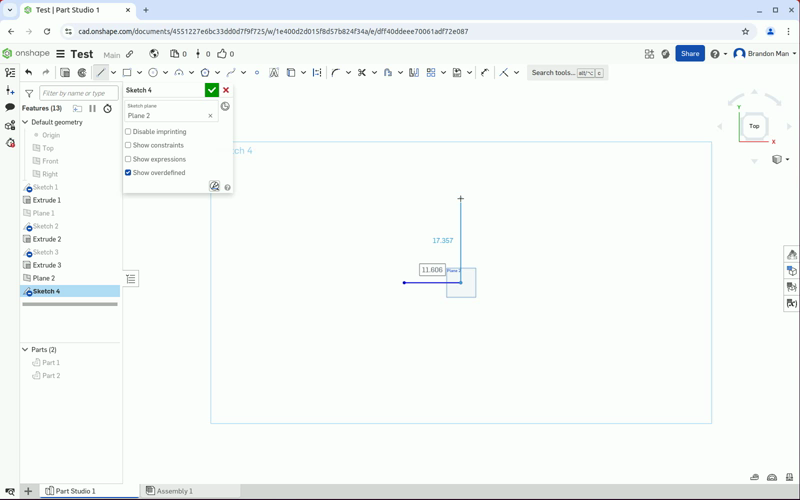
key_up(shift)
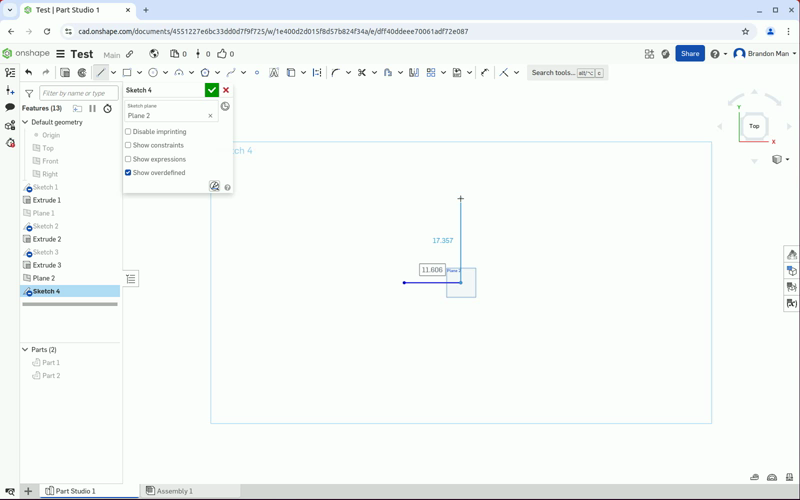
key_down(shift)
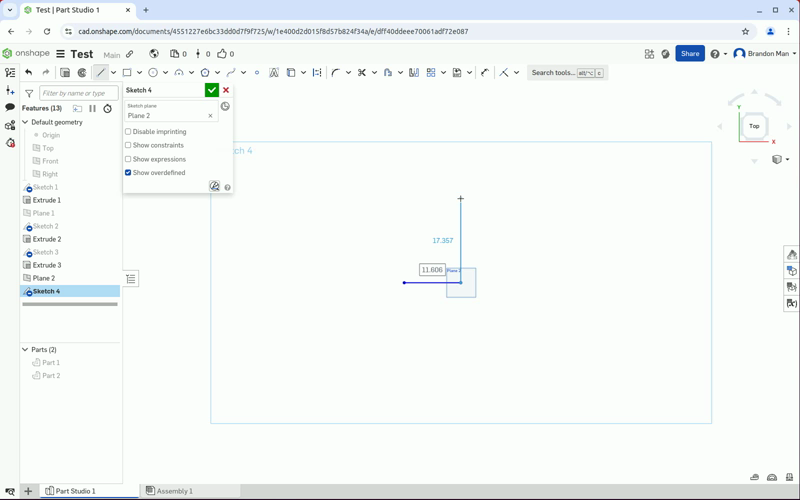
mouse_move(490, 198)
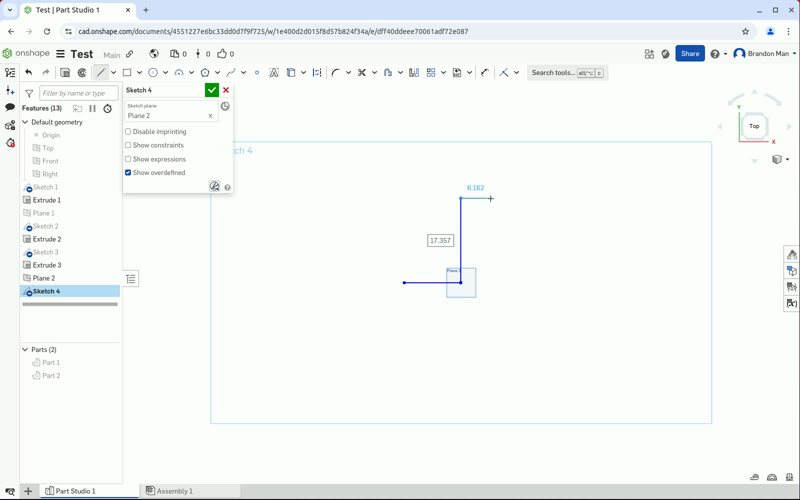
mouse_move(404, 198)
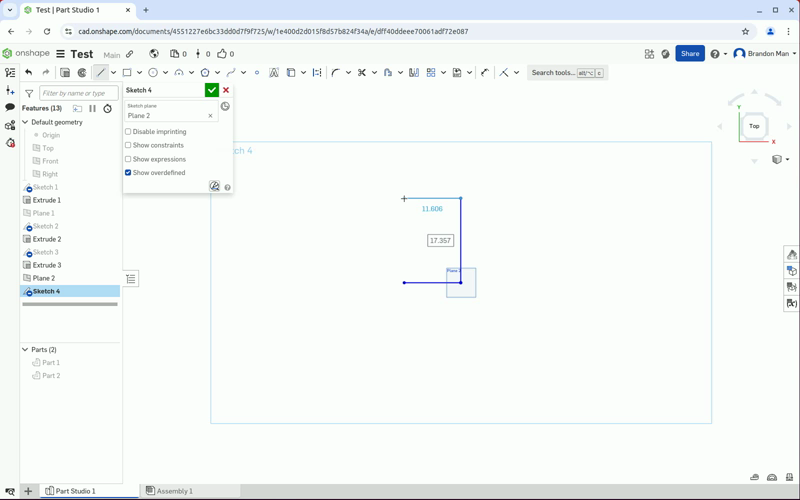
click(404, 198)
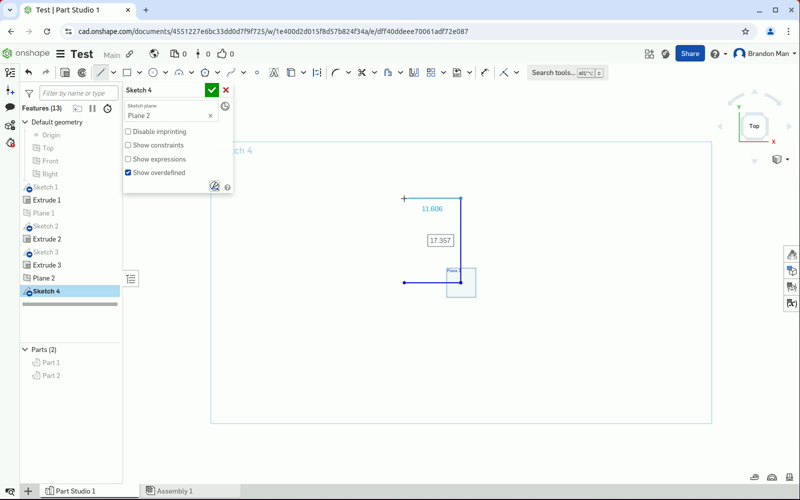
key_up(shift)
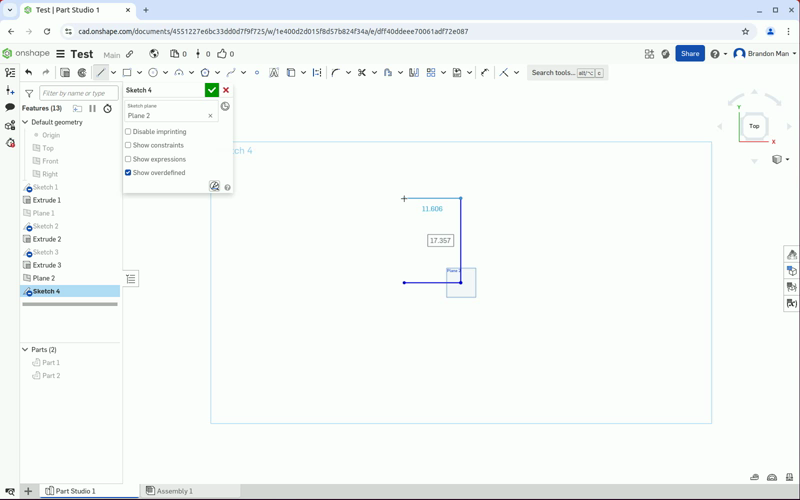
key_down(shift)
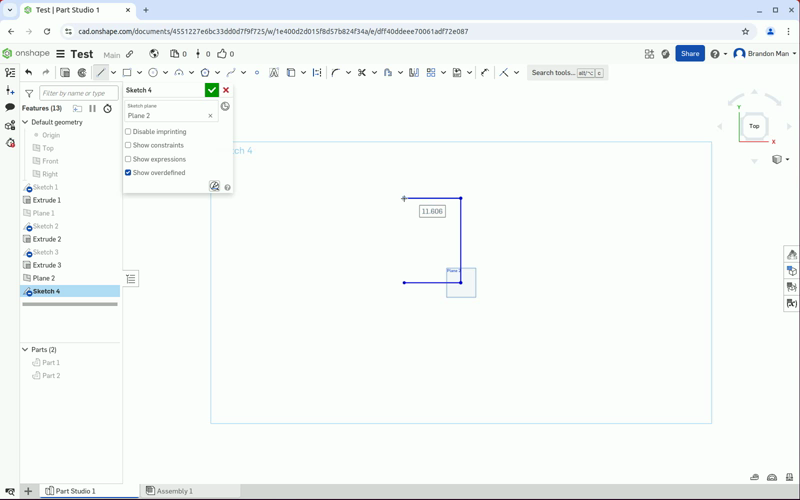
mouse_move(404, 282)
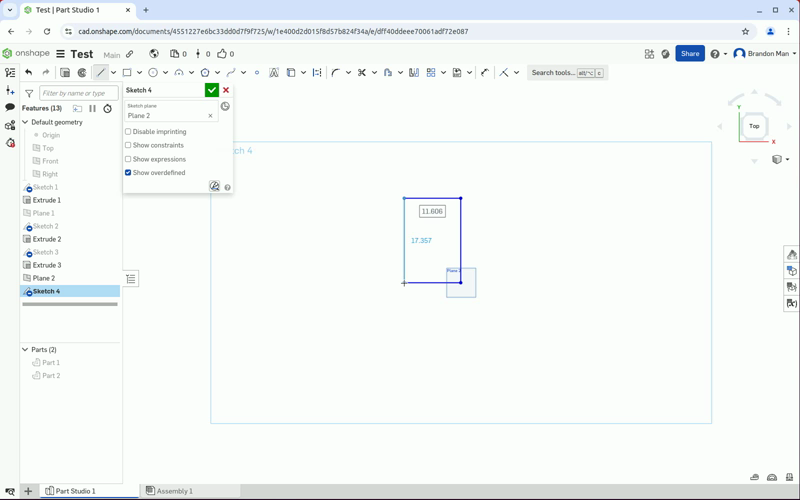
key_up(shift)
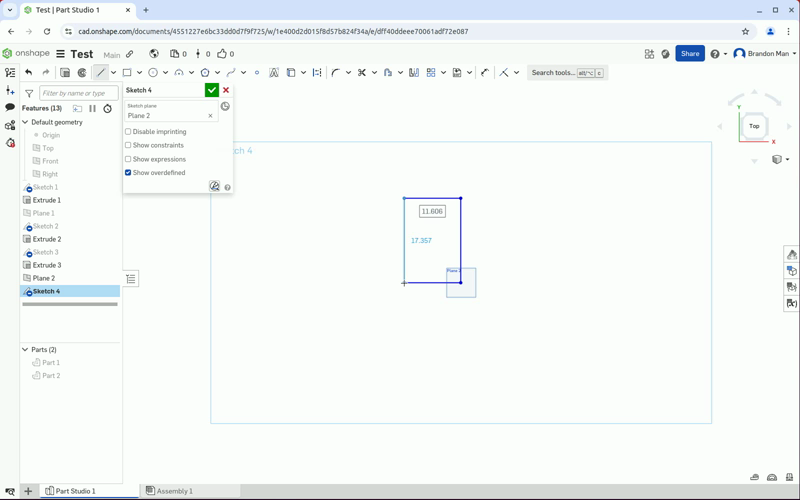
click(404, 282)
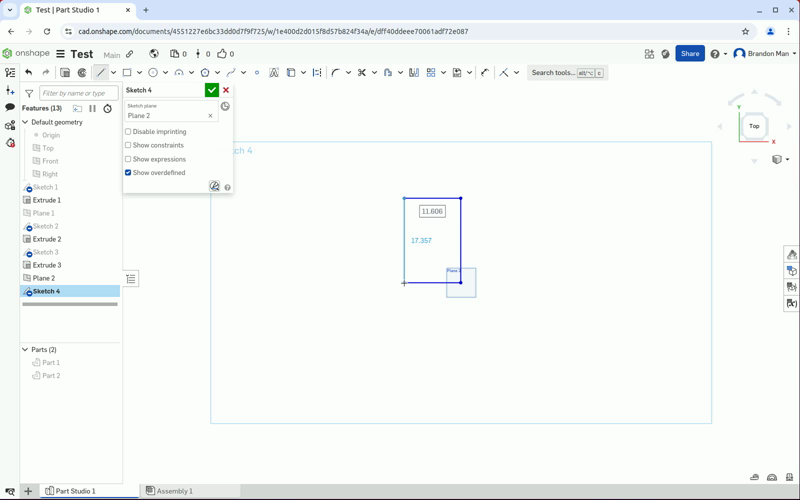
key(esc)
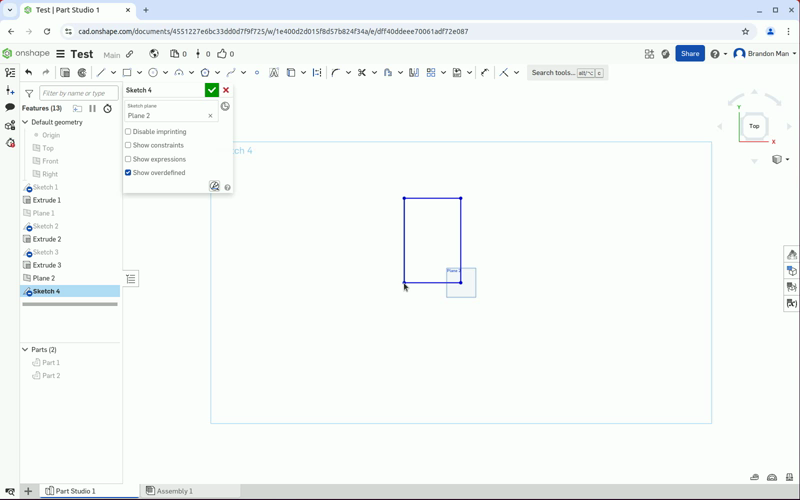
mouse_move(437, 278)
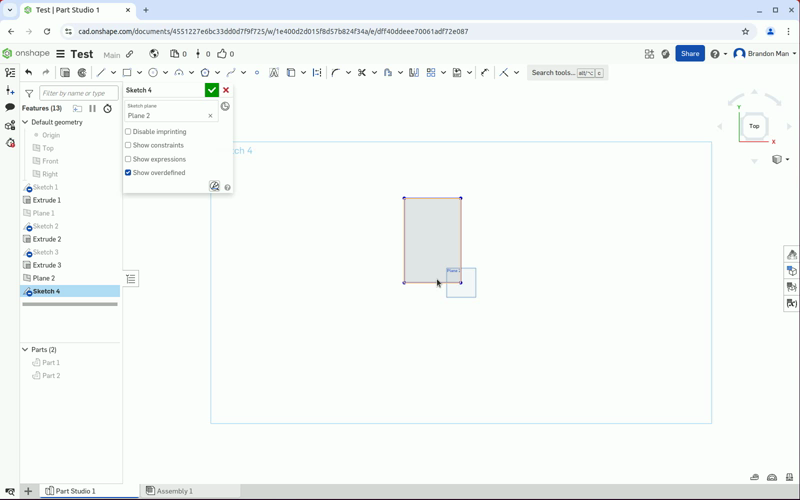
click(437, 278)
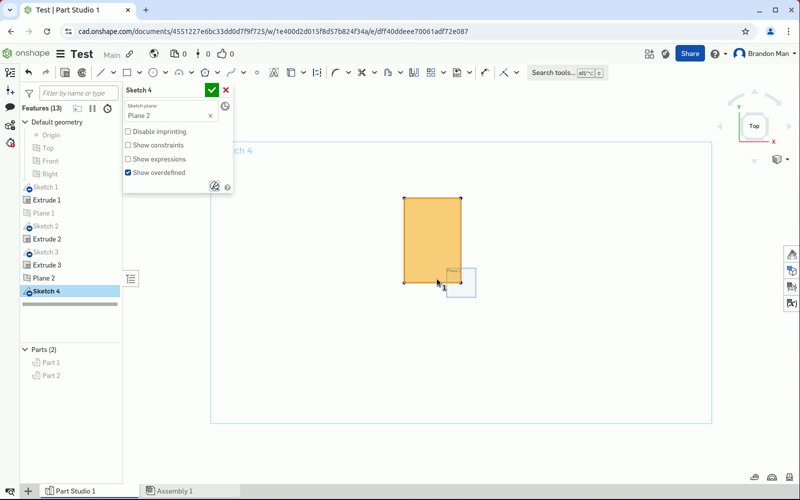
mouse_move(73, 352)
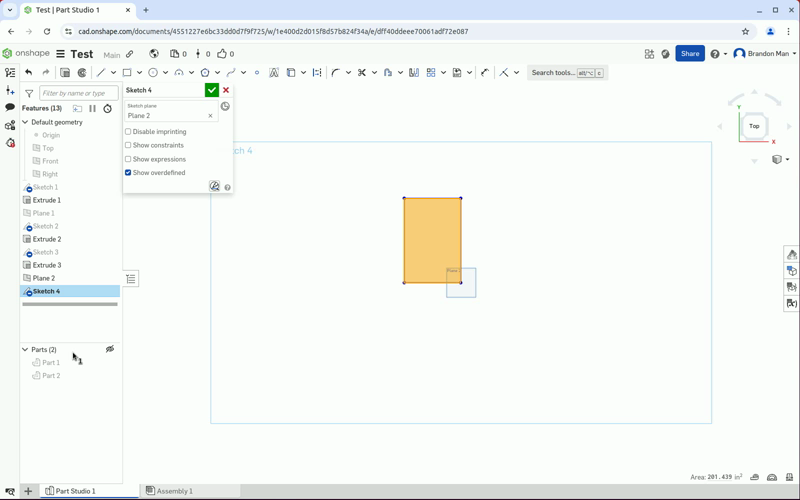
key(shift+y)
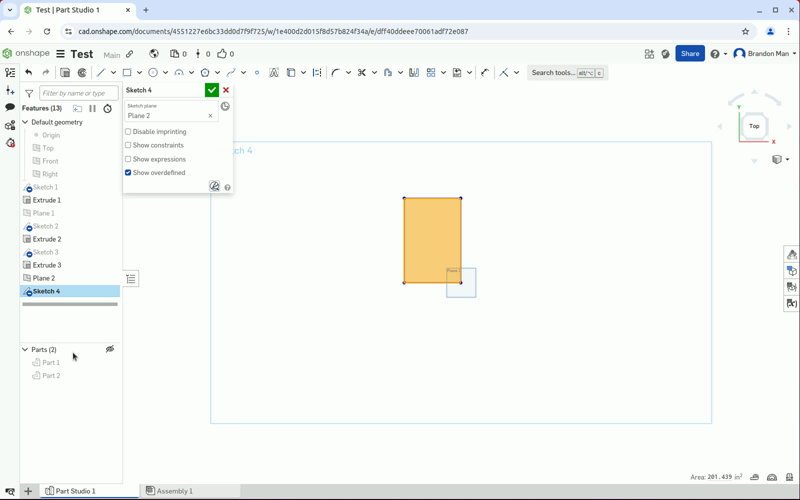
key(shift+e)
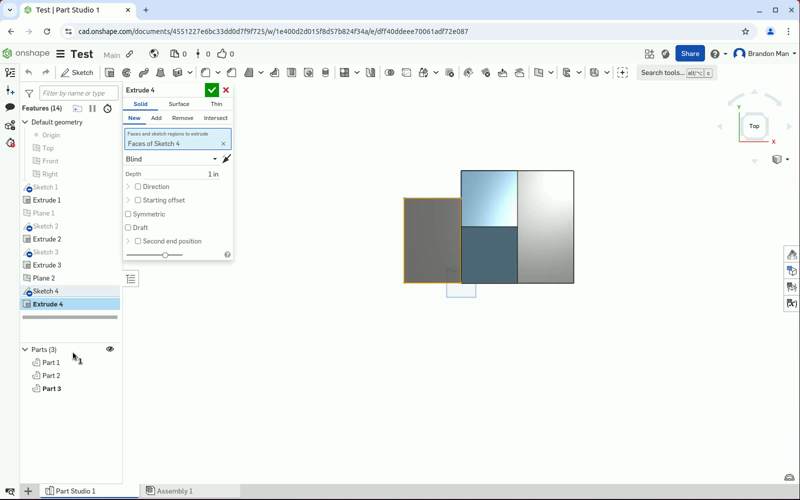
mouse_move(143, 106)
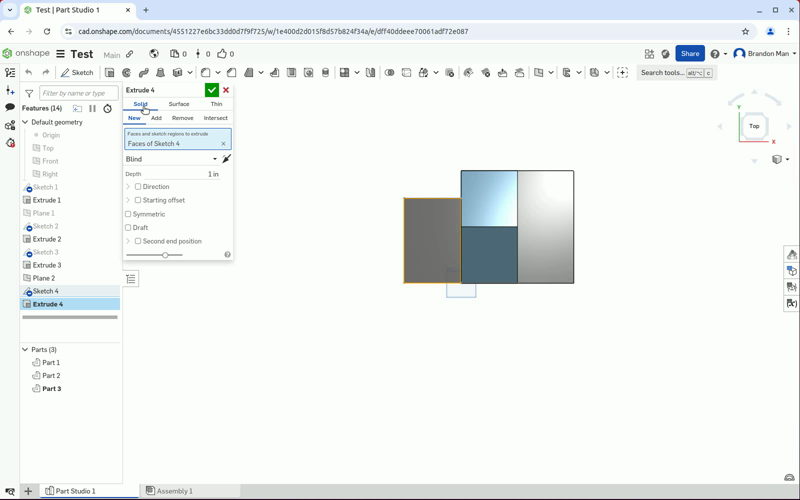
click(143, 106)
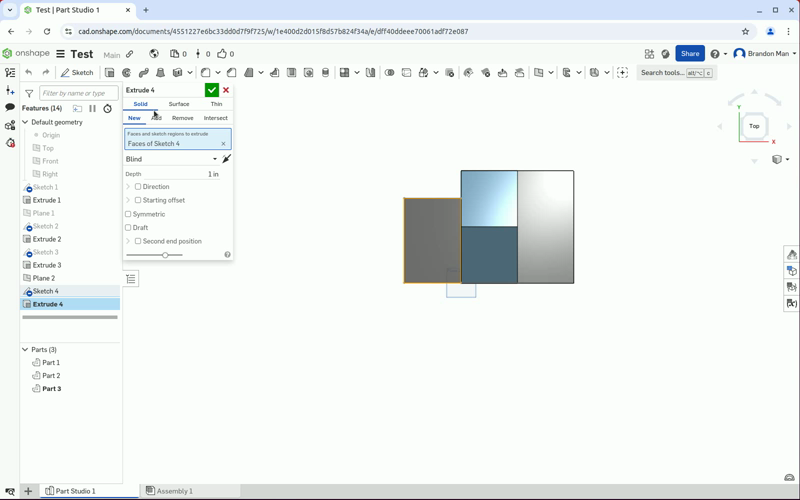
mouse_move(186, 120)
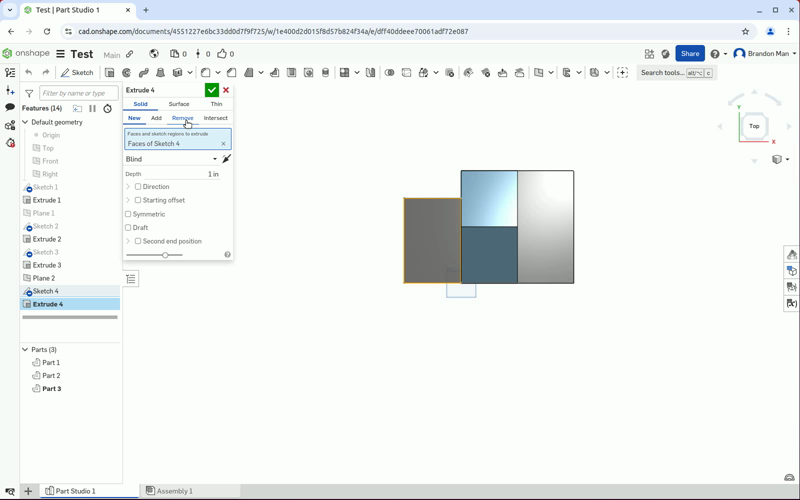
click(186, 120)
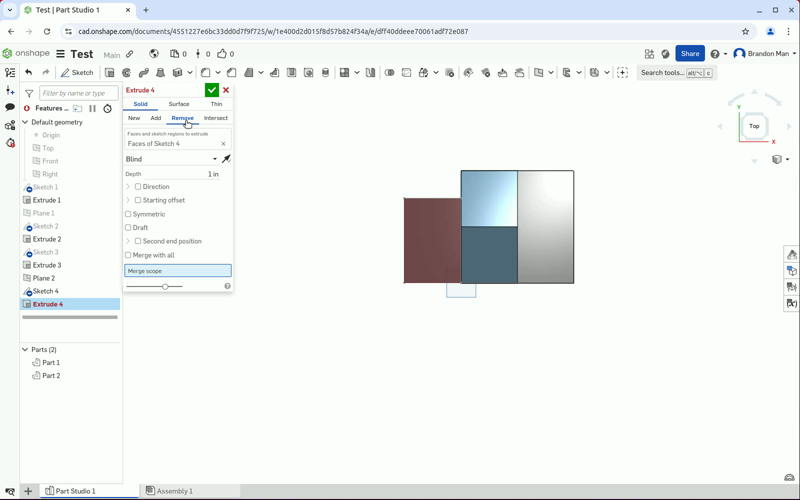
key(tab, 4)
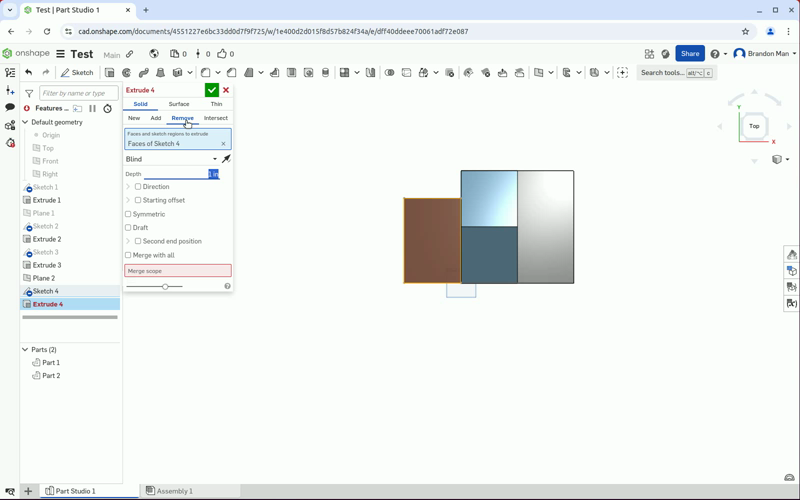
text(11.554)
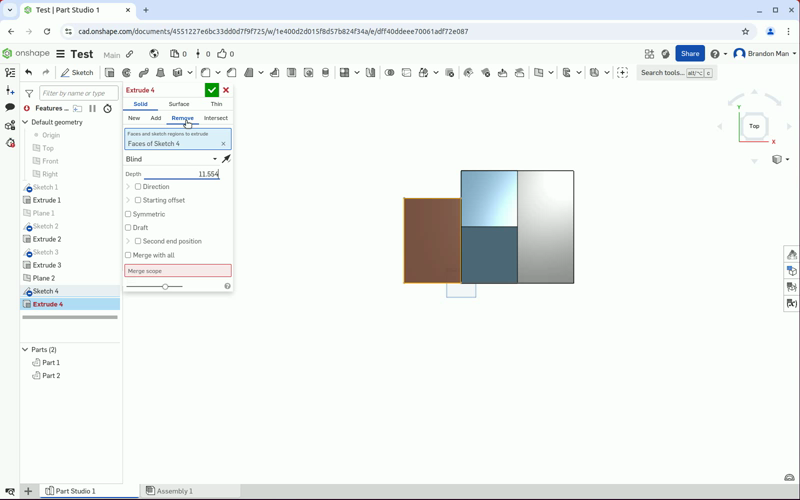
key(tab, 6)
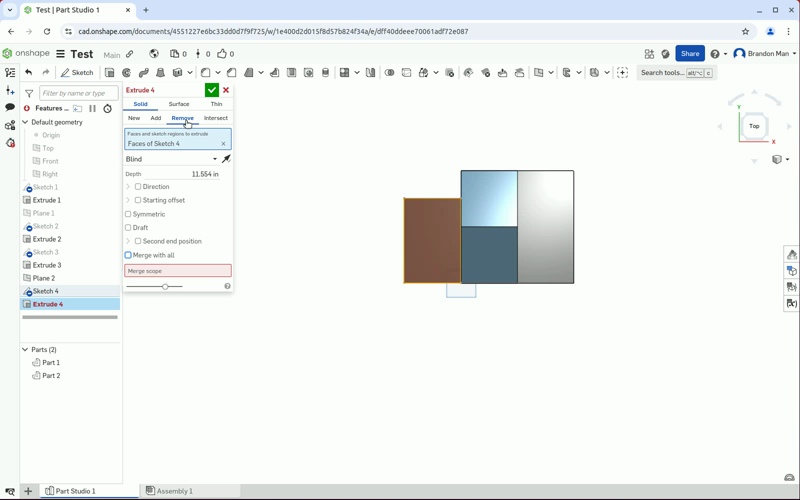
key(space)
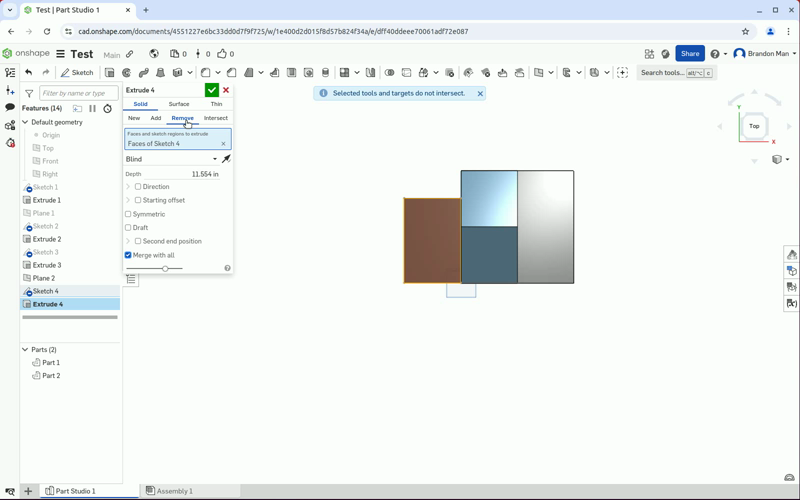
key(enter)
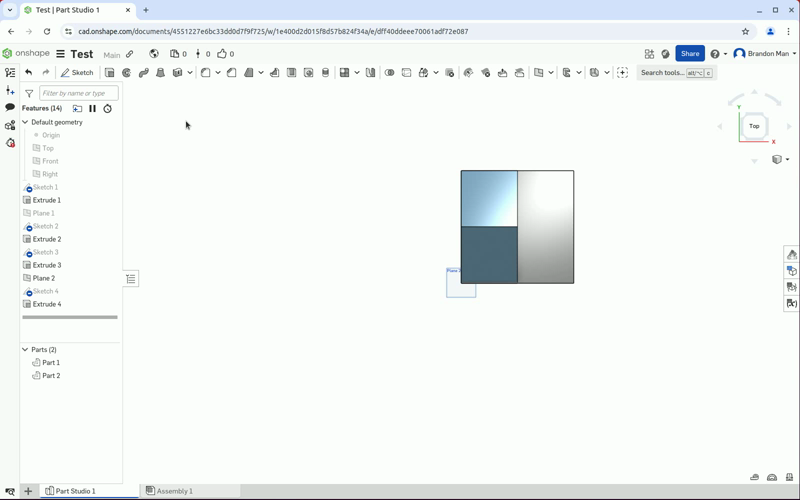
key(shift+h)
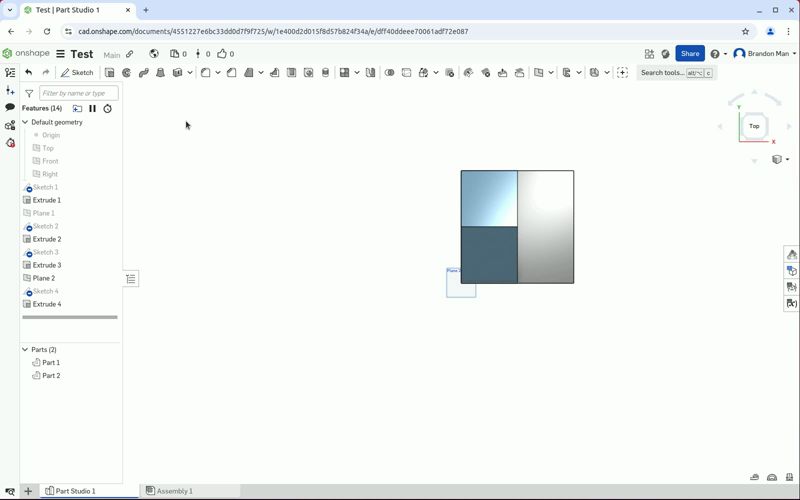
key(shift+h)
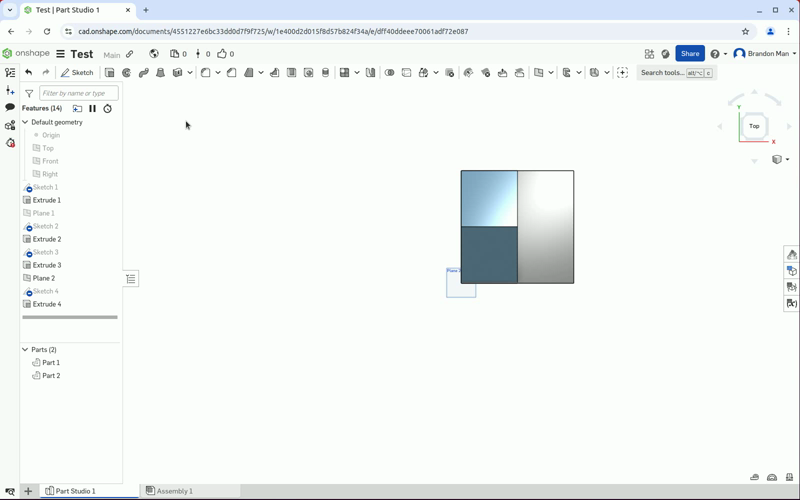
mouse_move(73, 189)
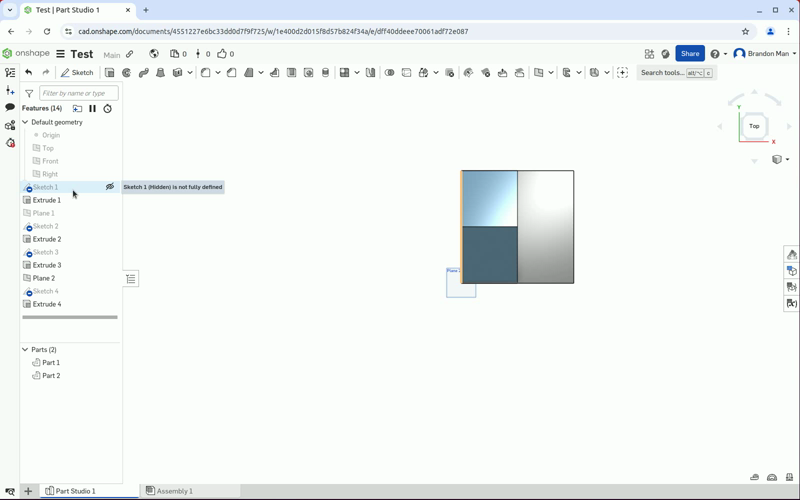
click(73, 189)
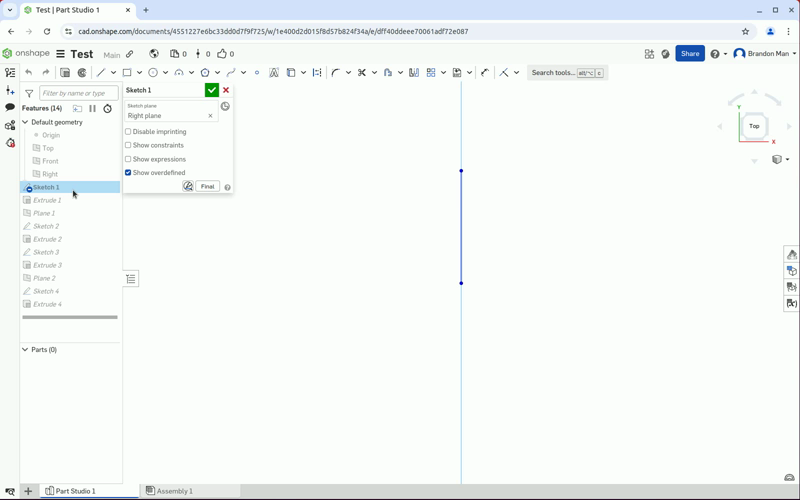
mouse_move(229, 92)
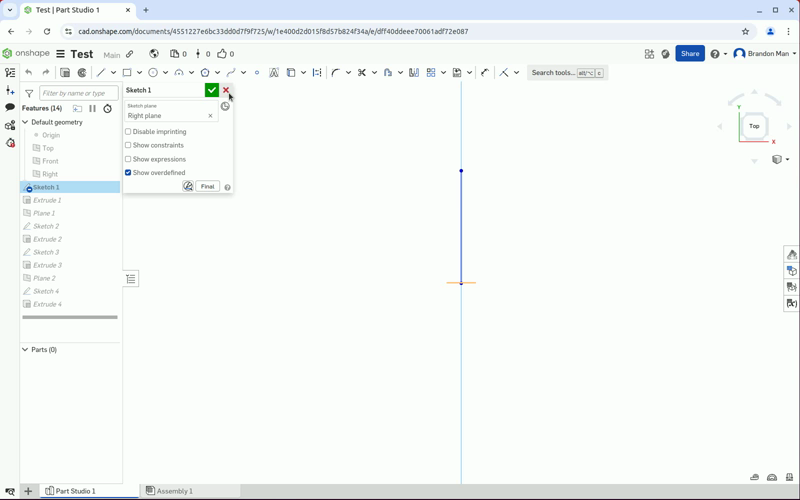
click(229, 92)
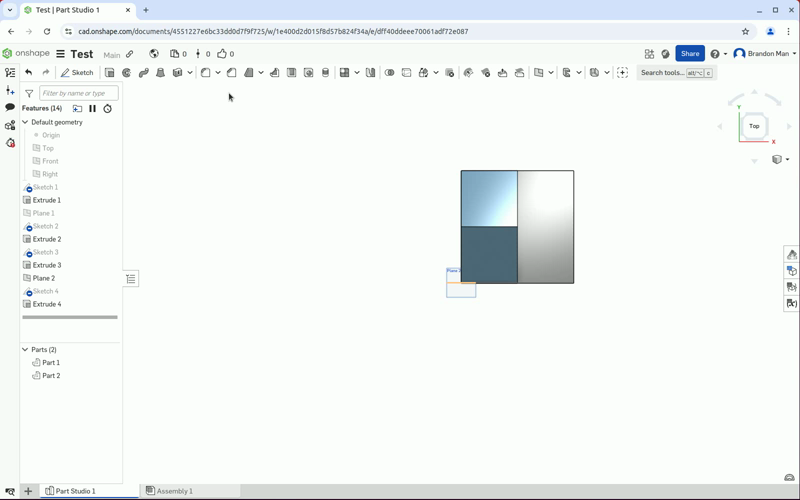
mouse_move(73, 352)
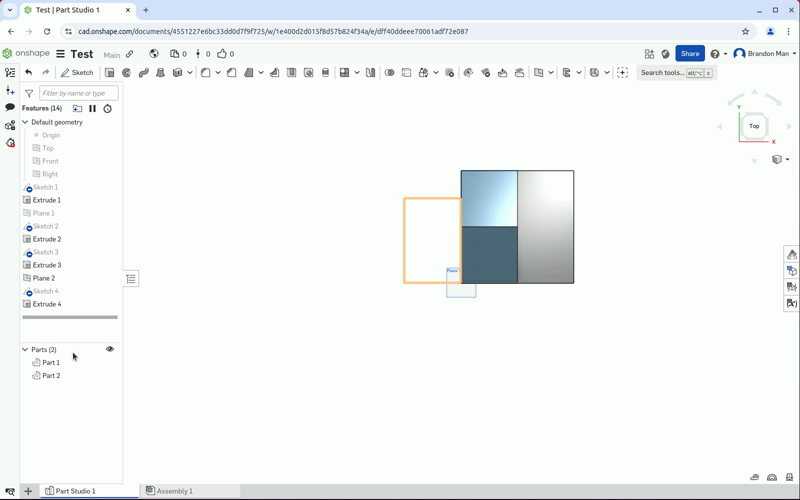
key(y)
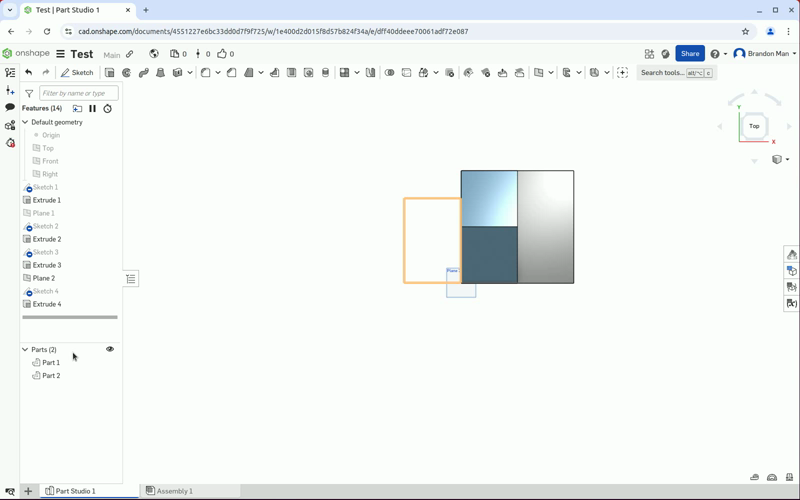
key(shift+p)
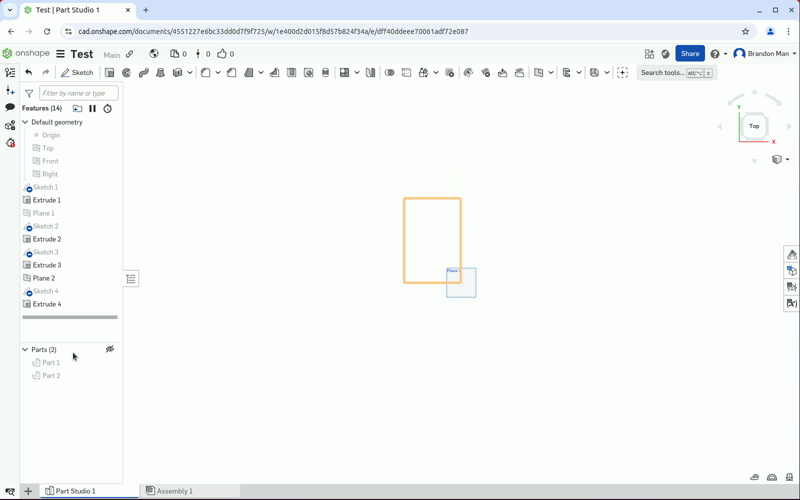
key(space)
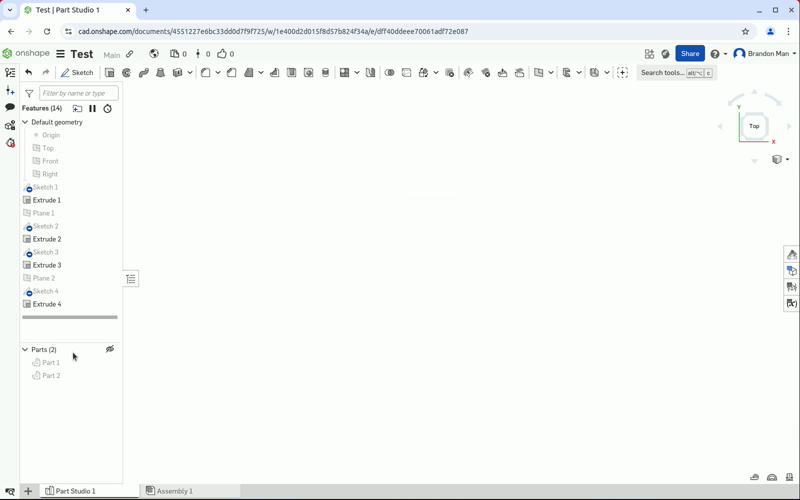
key_down(shift)
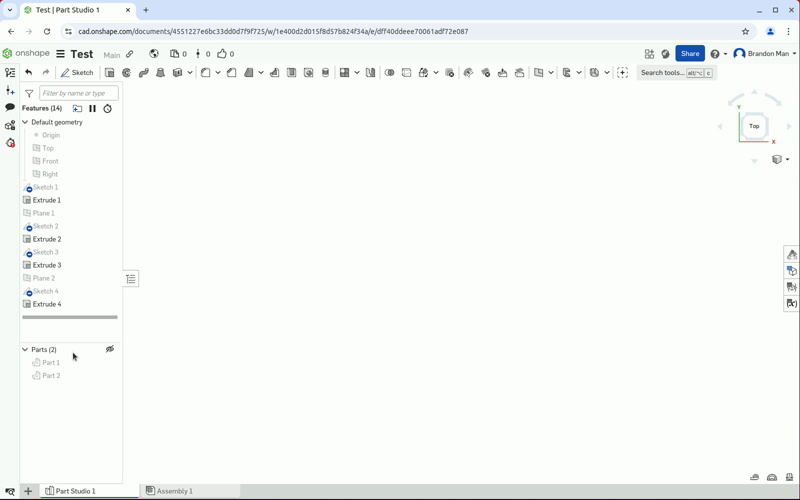
key(up)
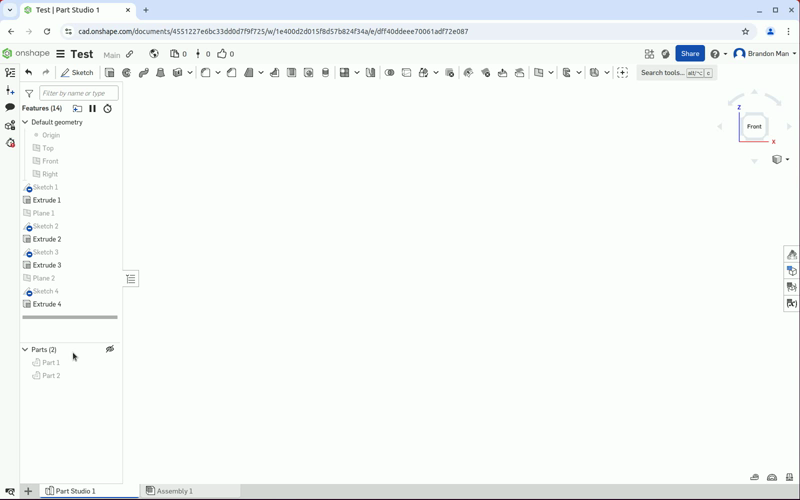
key_up(shift)
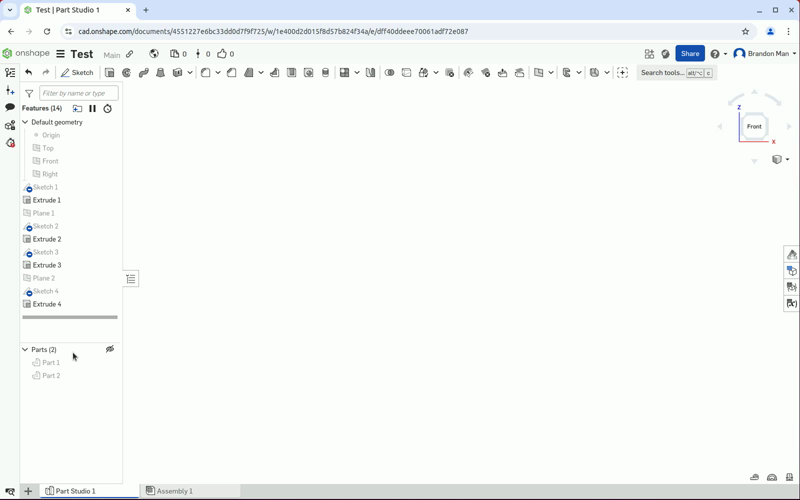
key(space)
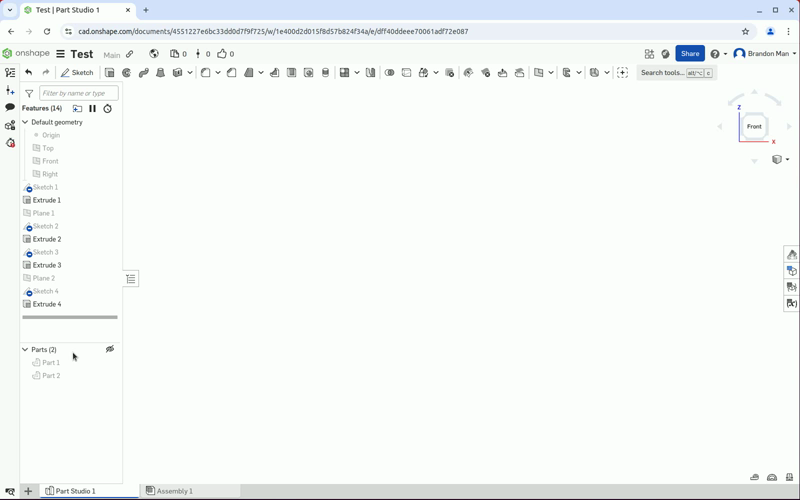
key_down(shift)
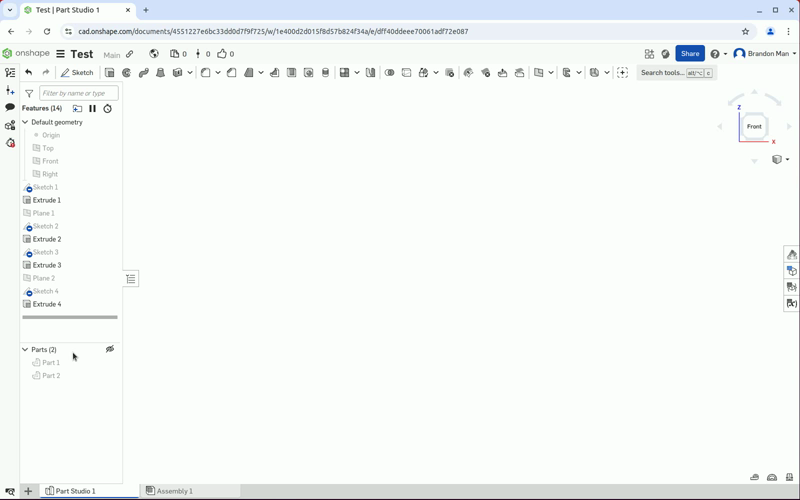
key(left)
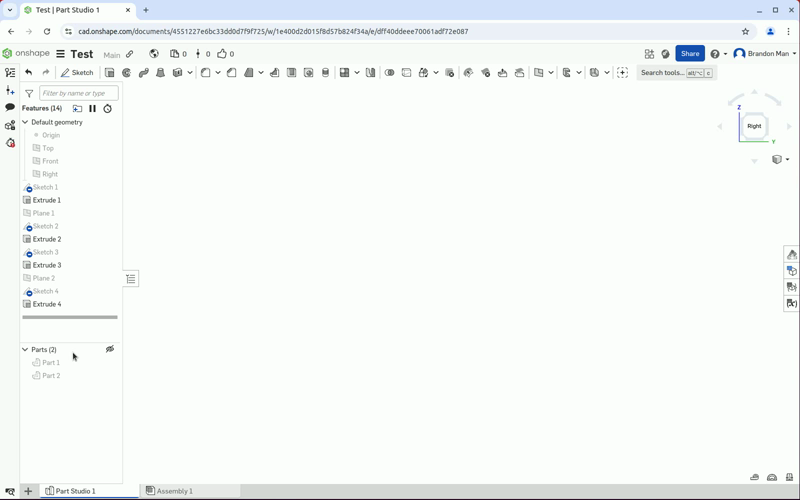
key_up(shift)
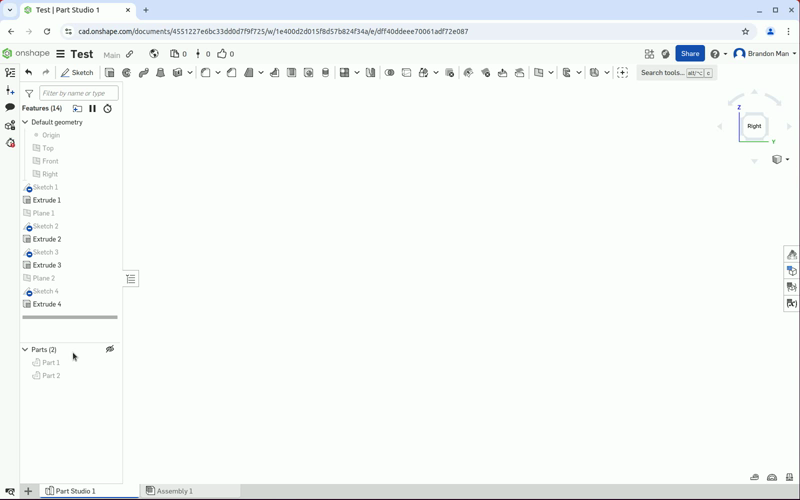
mouse_move(73, 352)
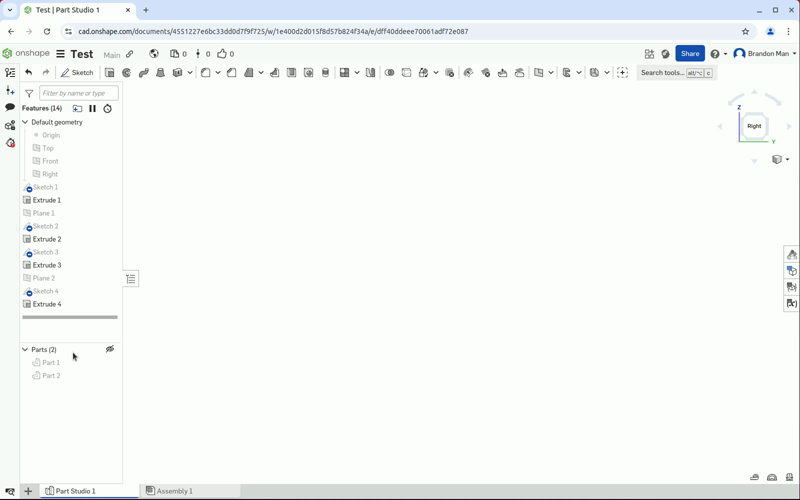
key(shift+y)
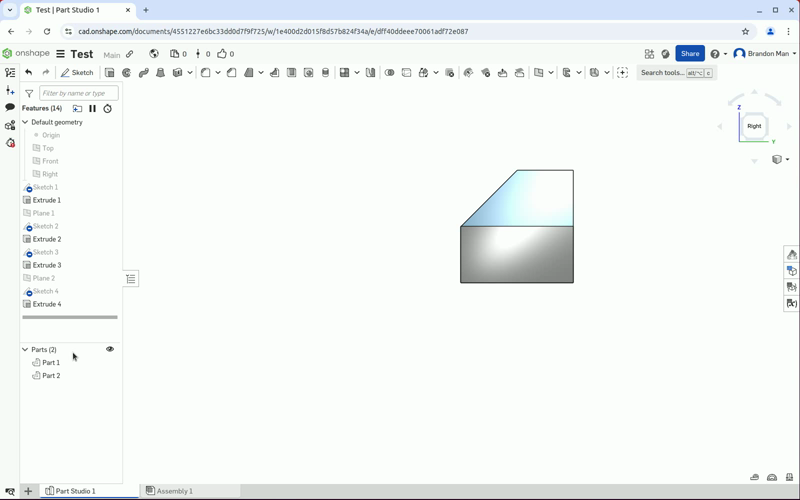
mouse_move(541, 75)
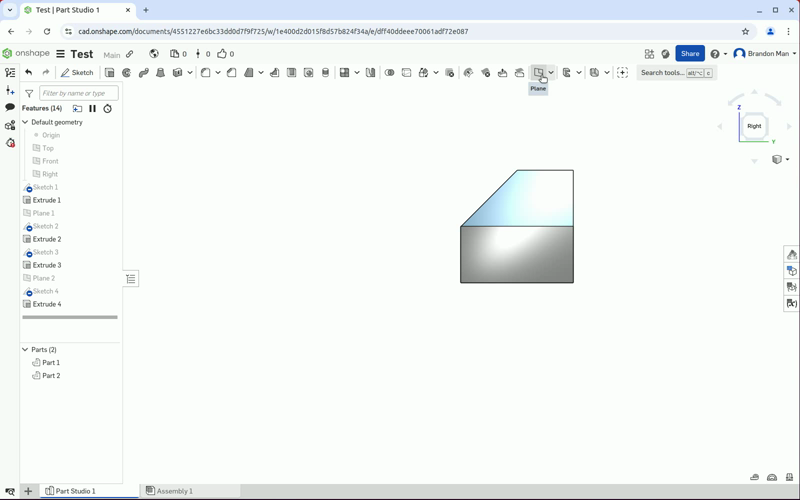
click(541, 75)
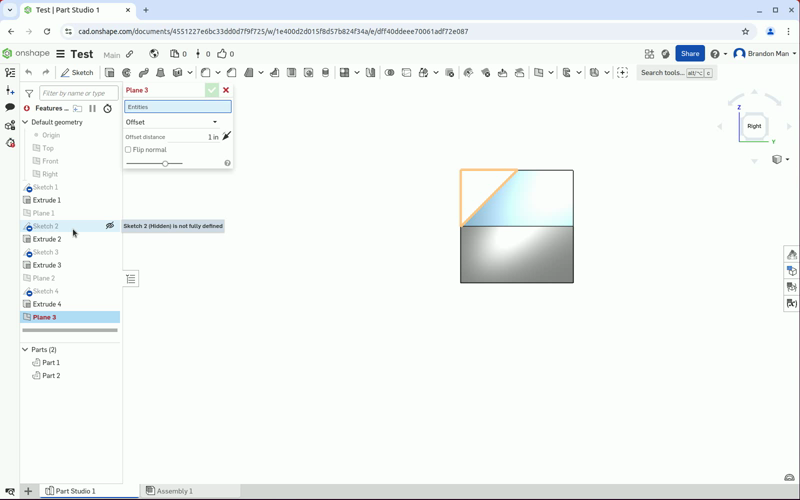
scroll(3)
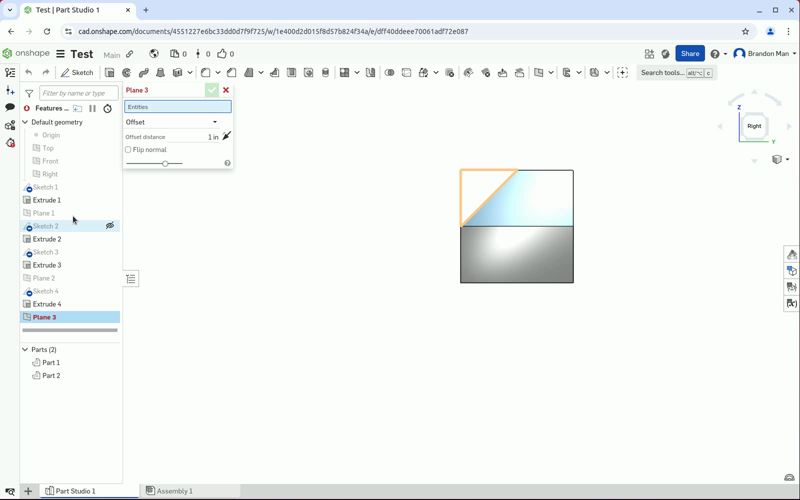
mouse_move(73, 176)
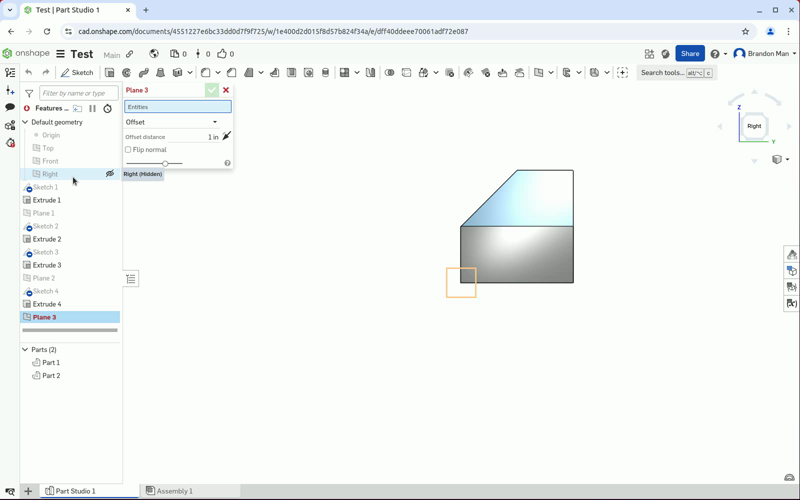
click(73, 176)
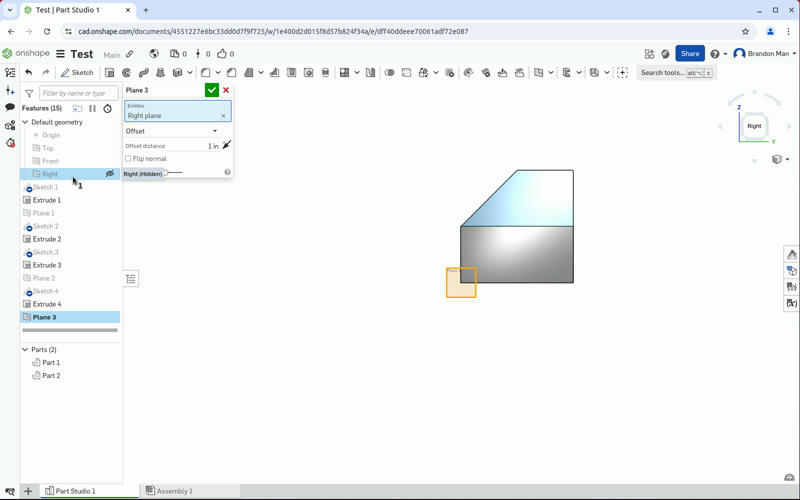
key(tab, 2)
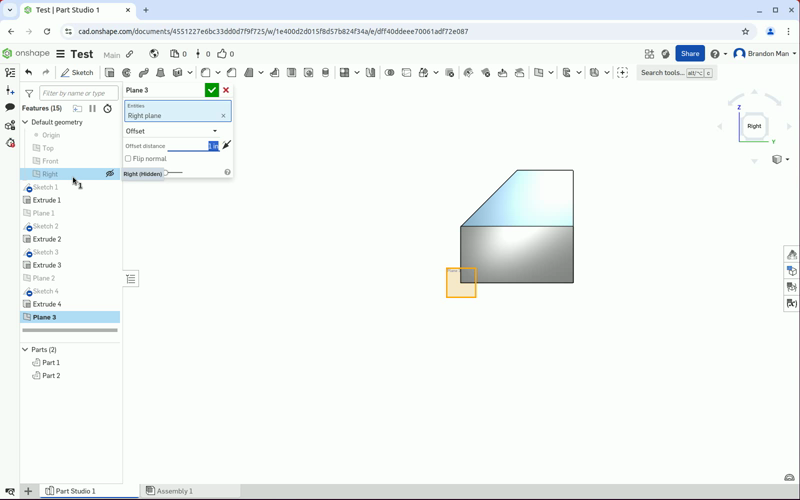
text(11.554)
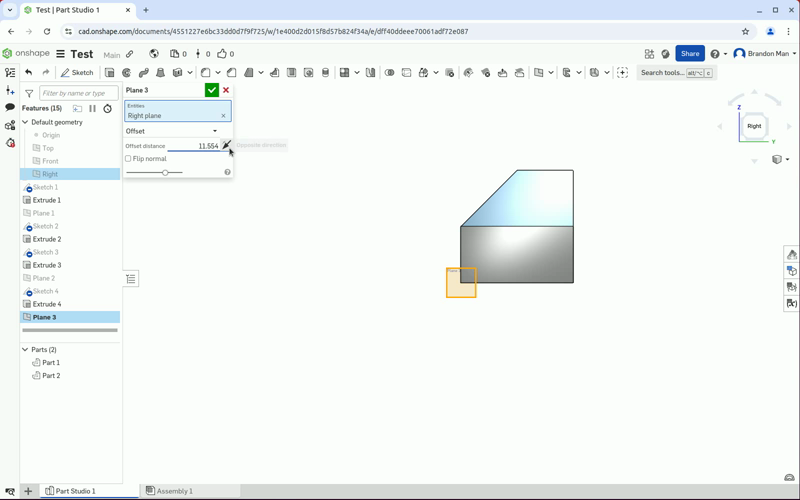
mouse_move(229, 147)
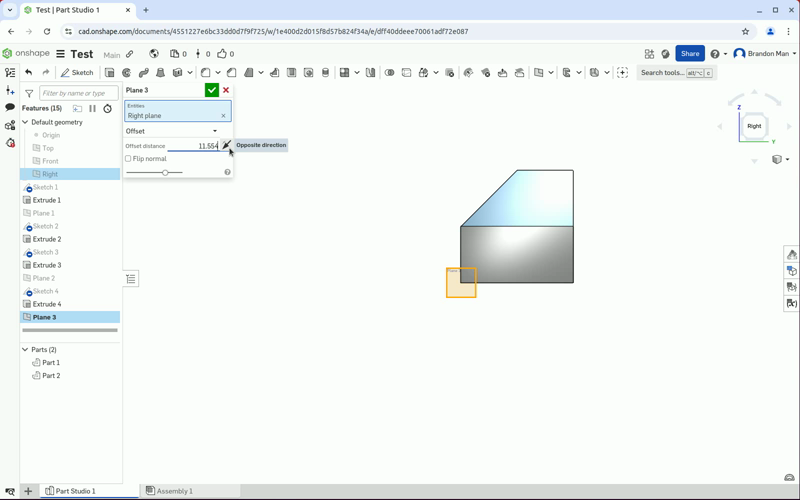
click(229, 147)
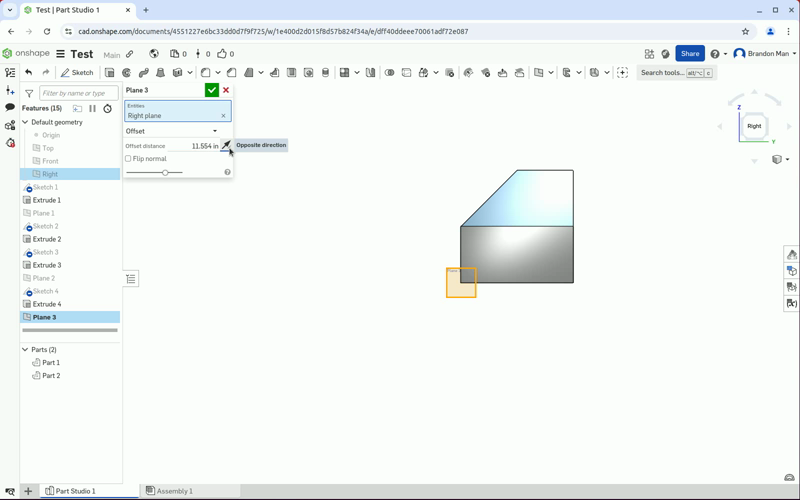
key(enter, 2)
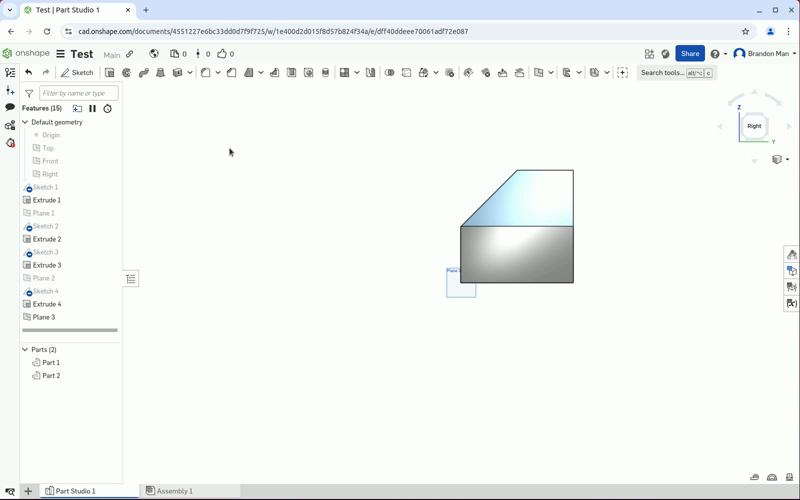
key(shift+s)
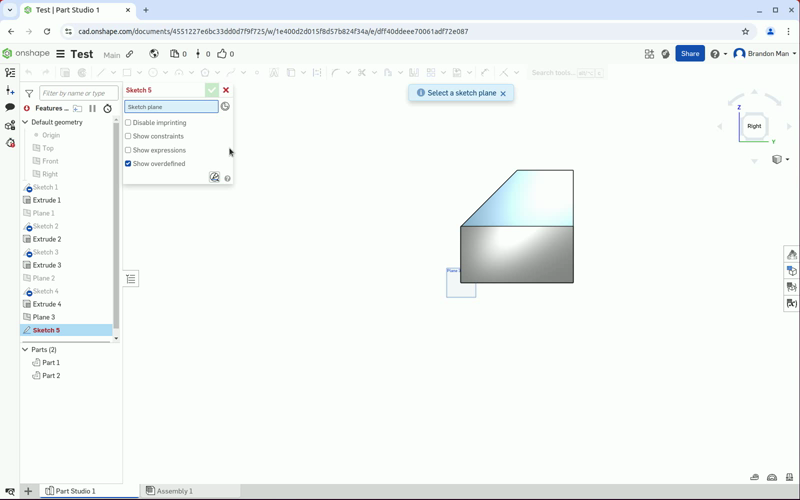
mouse_move(69, 319)
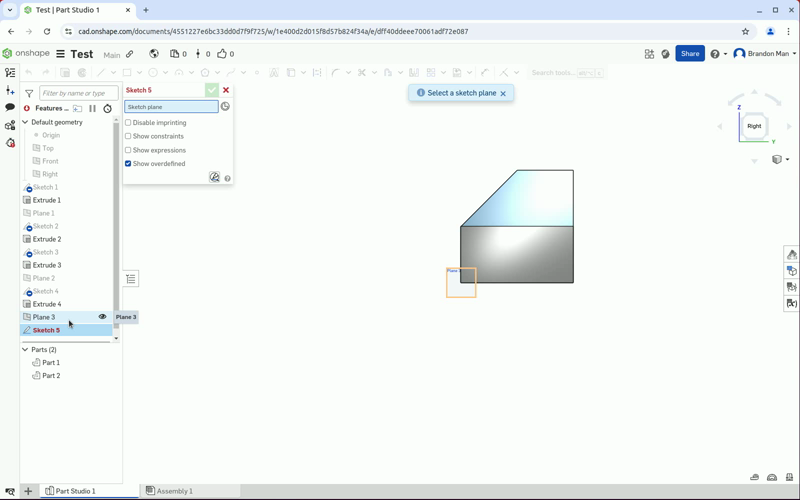
click(69, 319)
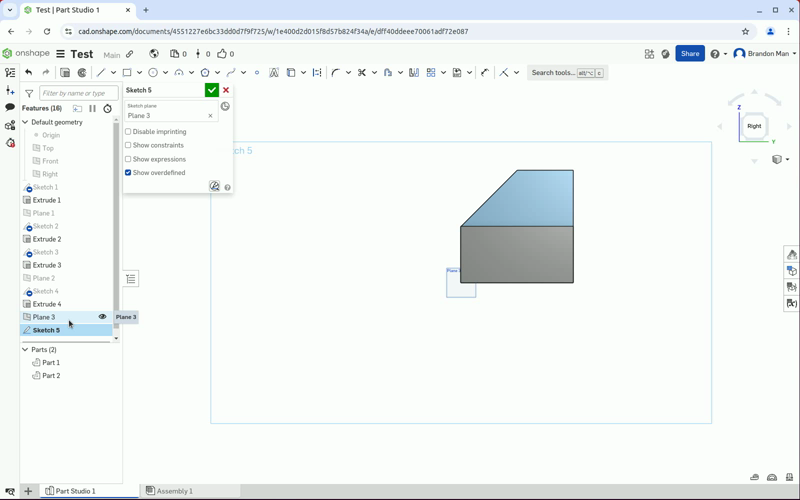
mouse_move(73, 352)
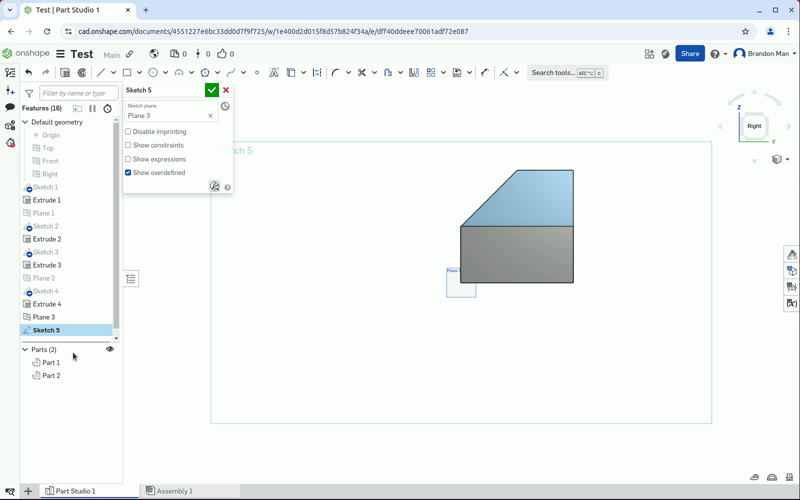
key(y)
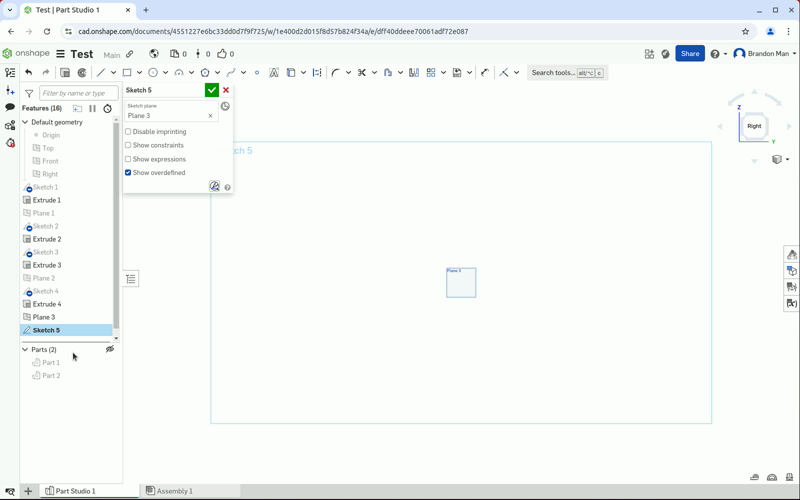
key(l)
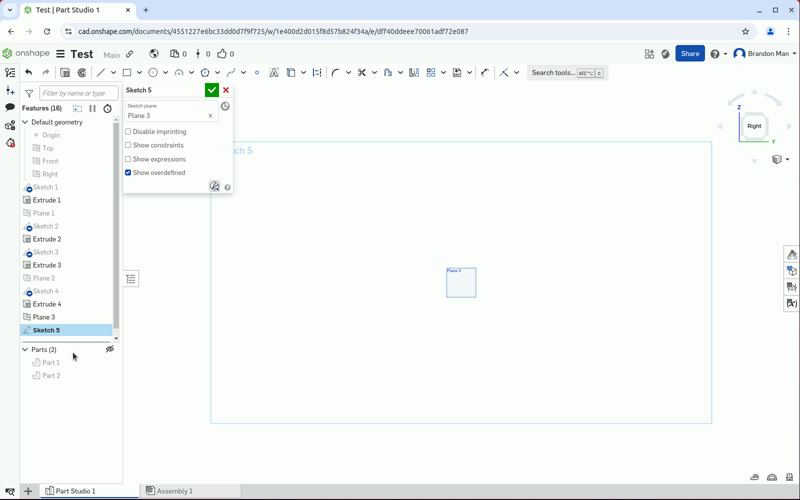
key_down(shift)
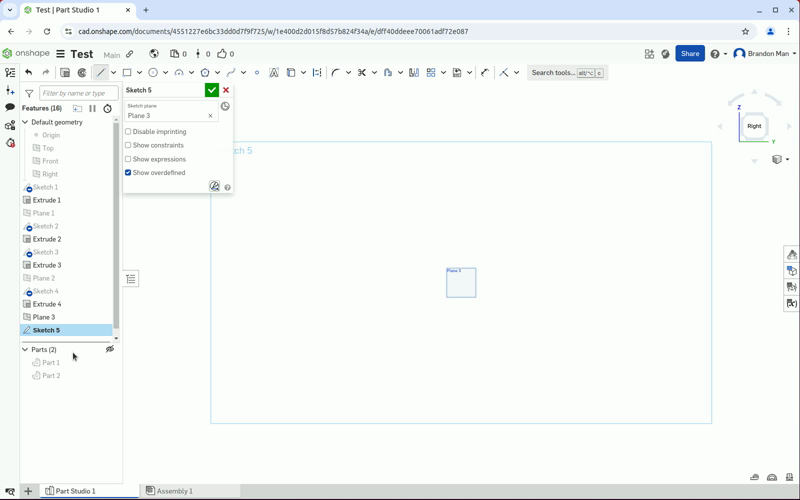
mouse_move(460, 282)
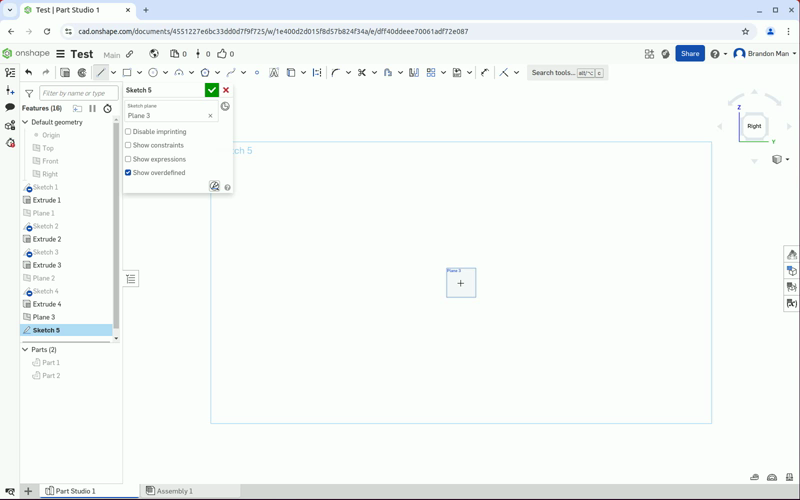
click(460, 282)
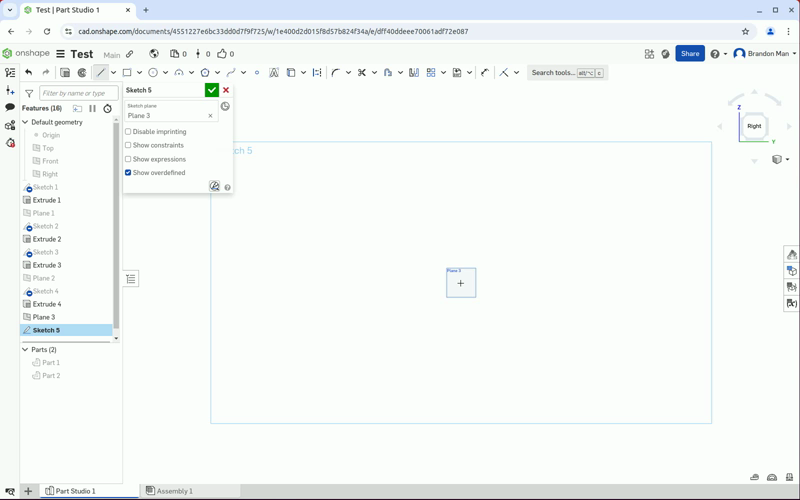
key_up(shift)
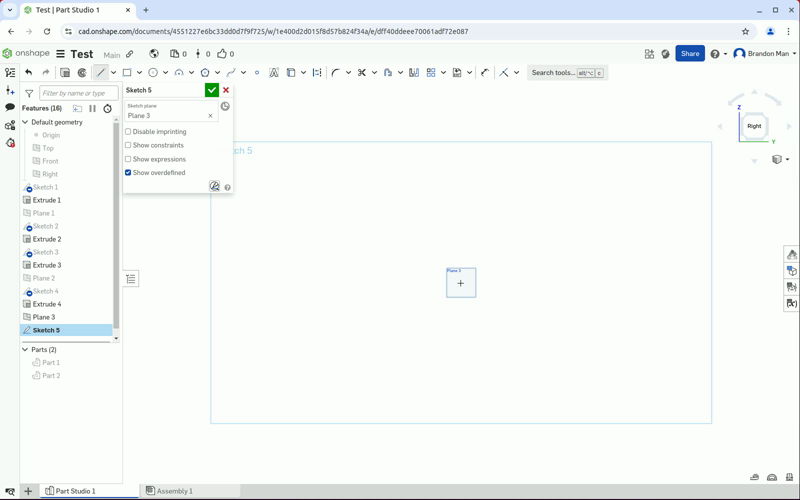
key_down(shift)
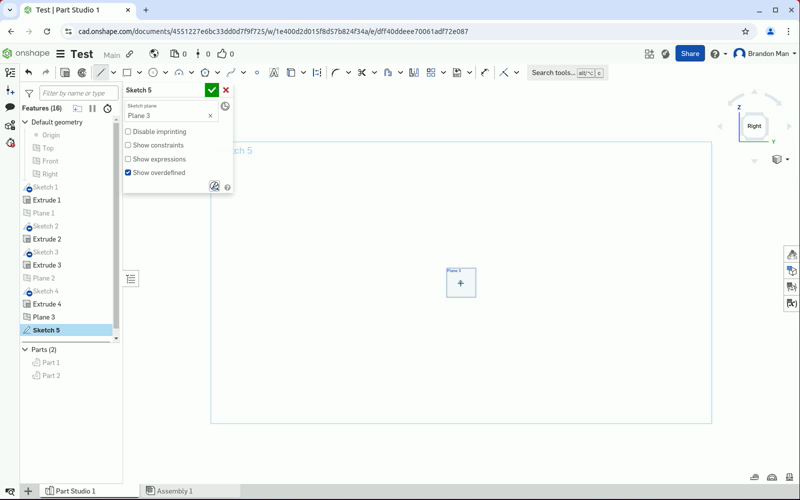
mouse_move(517, 226)
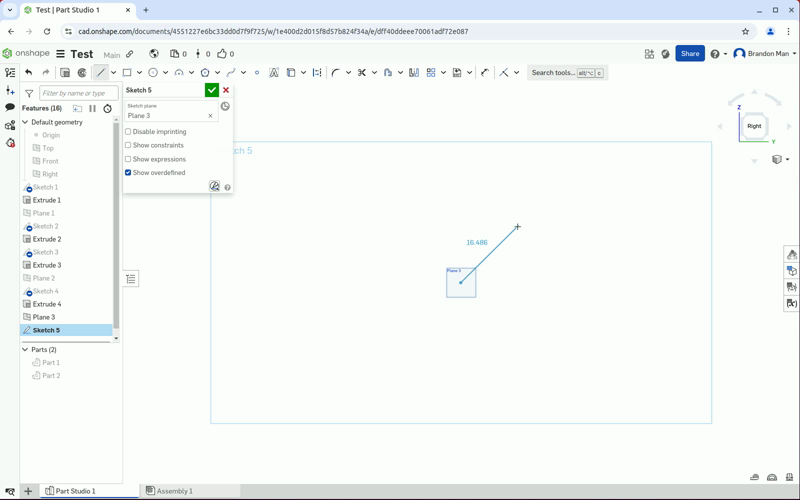
click(517, 226)
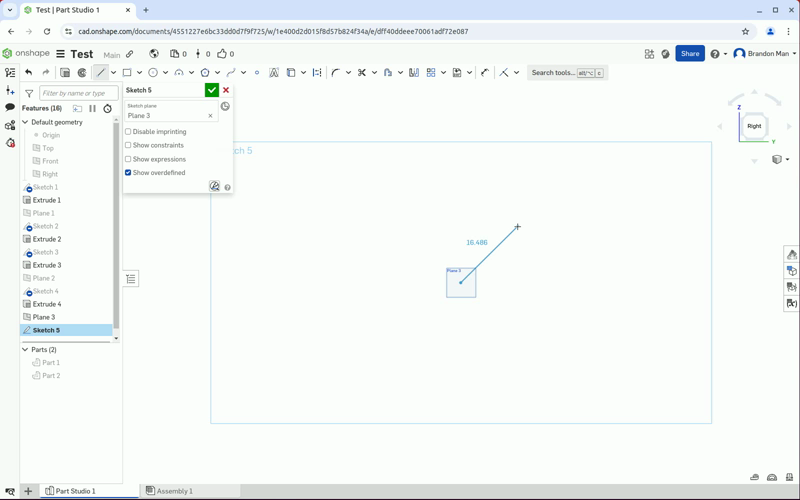
key_up(shift)
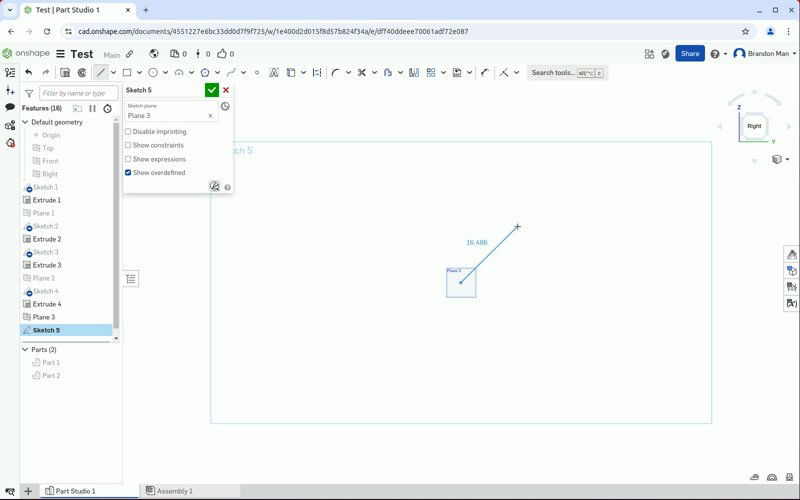
key_down(shift)
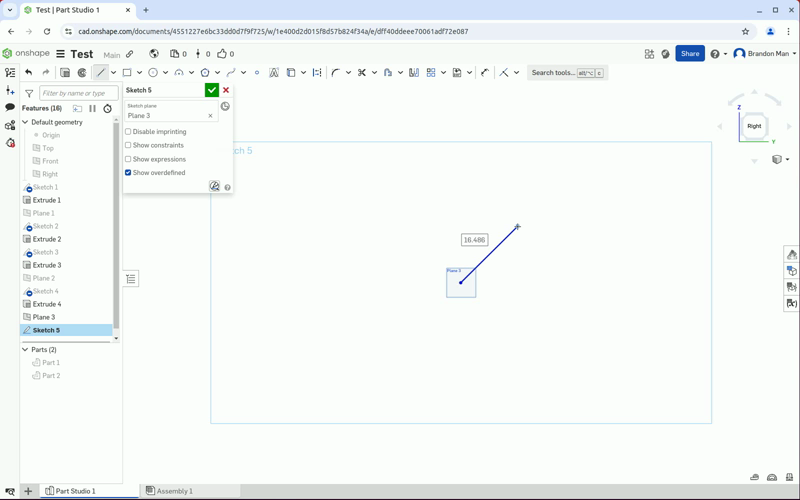
mouse_move(547, 226)
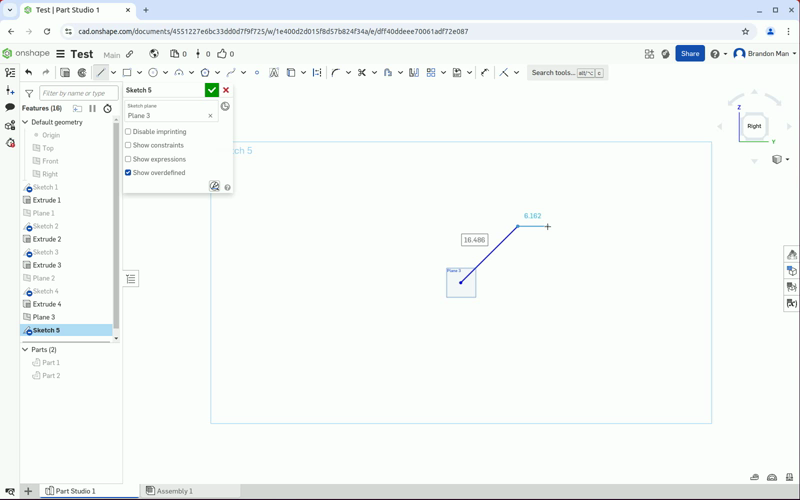
mouse_move(460, 226)
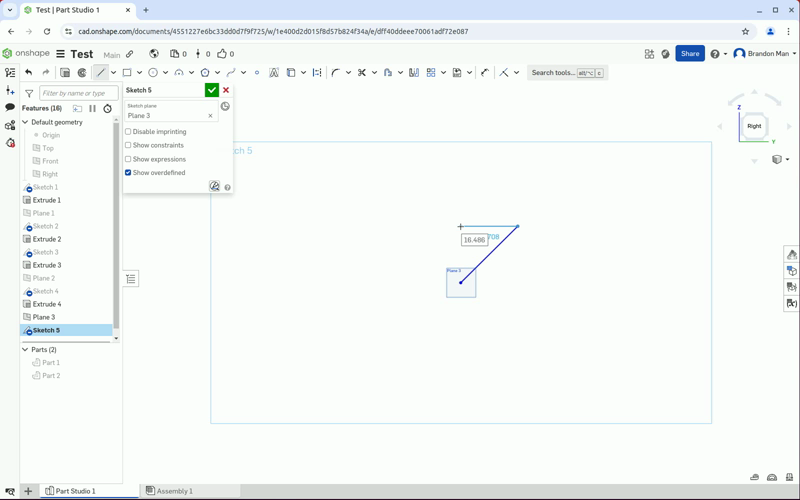
click(460, 226)
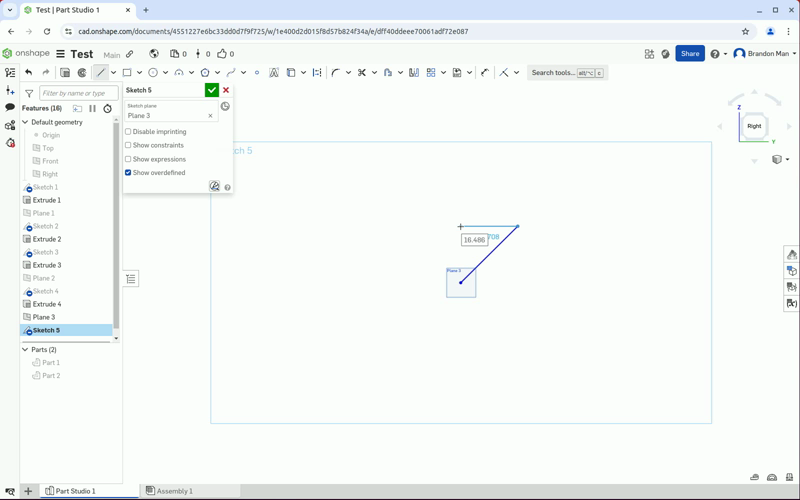
key_up(shift)
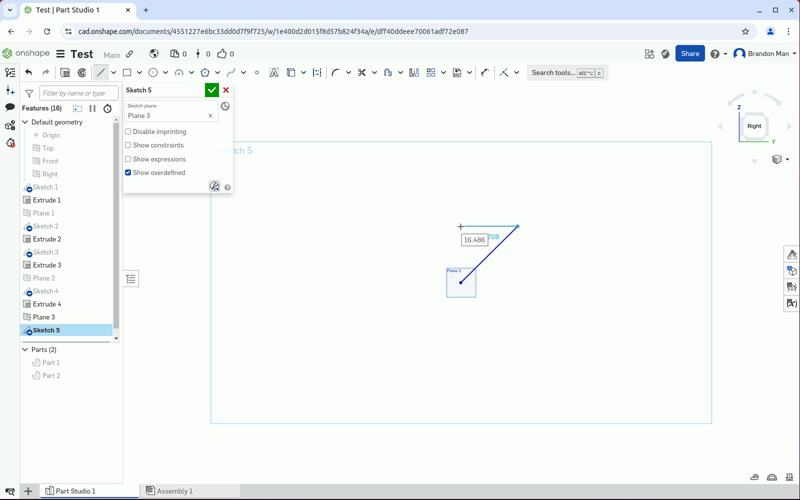
mouse_move(490, 226)
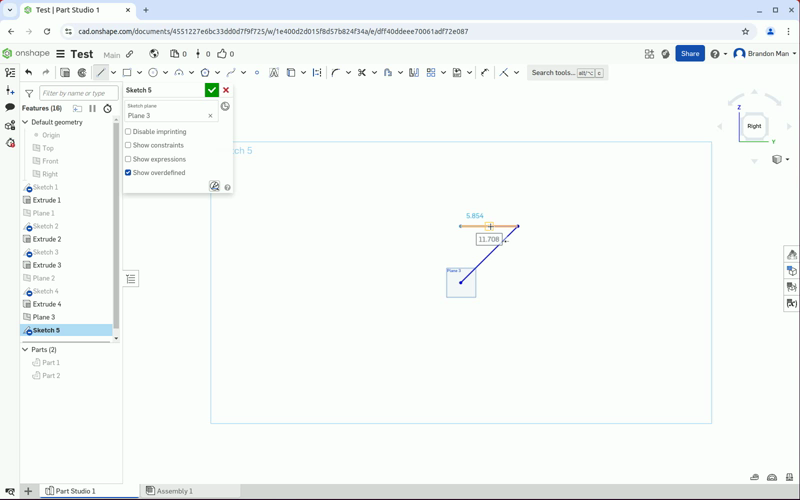
key_down(shift)
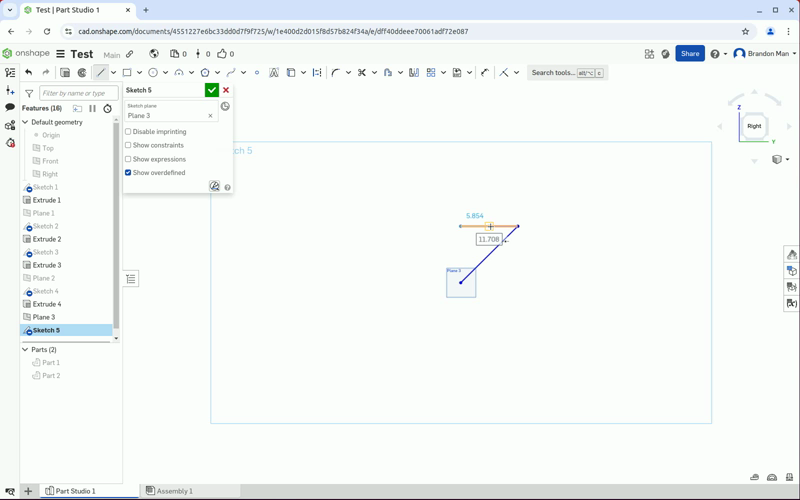
mouse_move(460, 282)
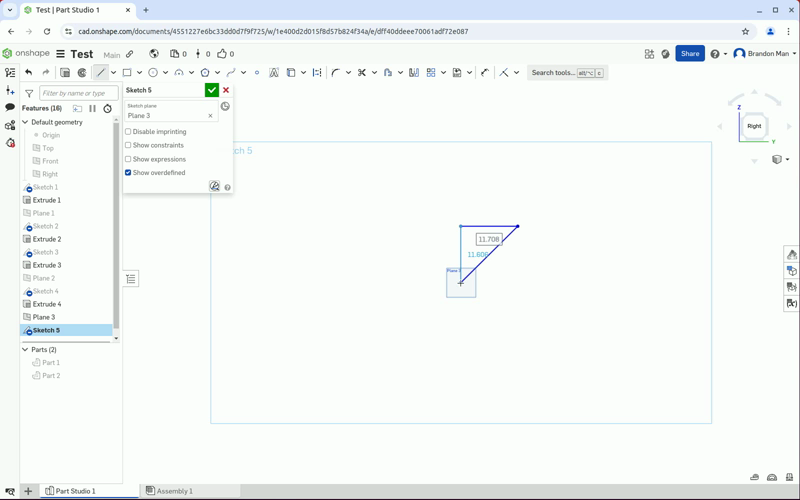
key_up(shift)
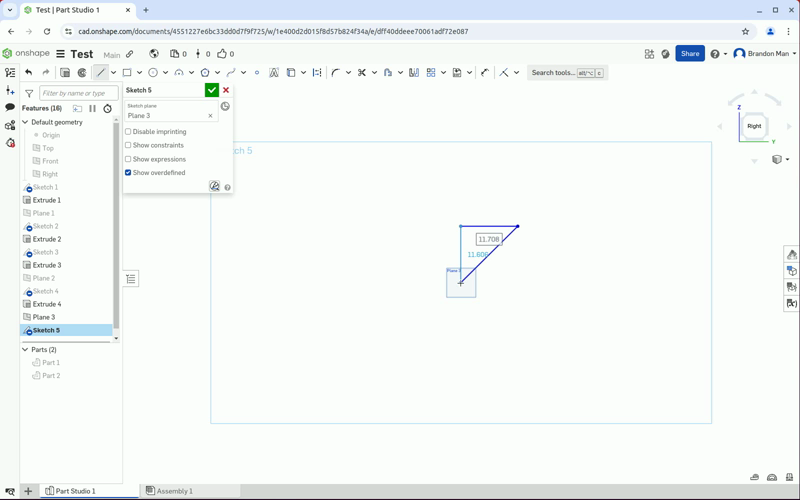
click(460, 282)
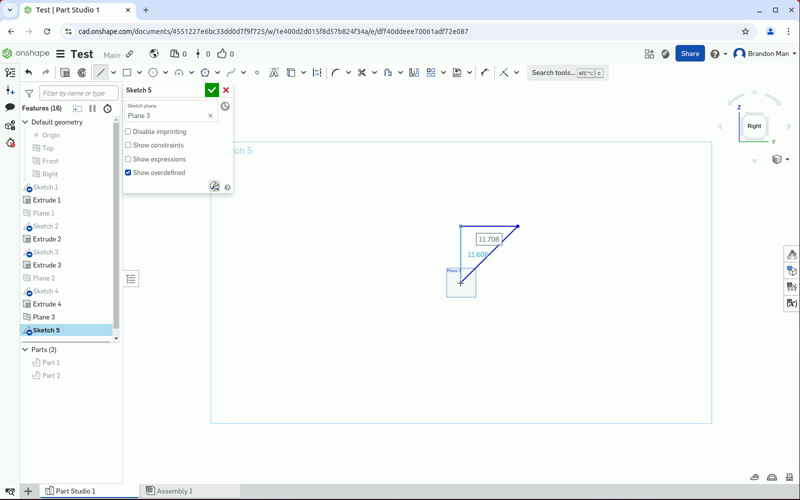
key(esc)
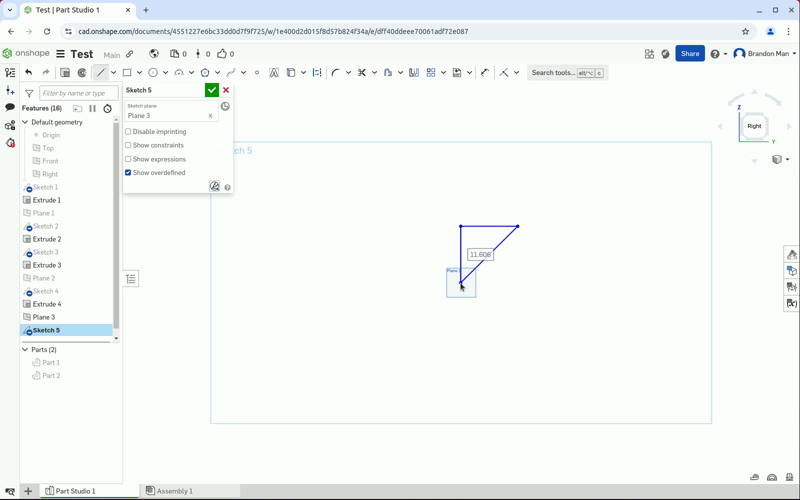
mouse_move(499, 233)
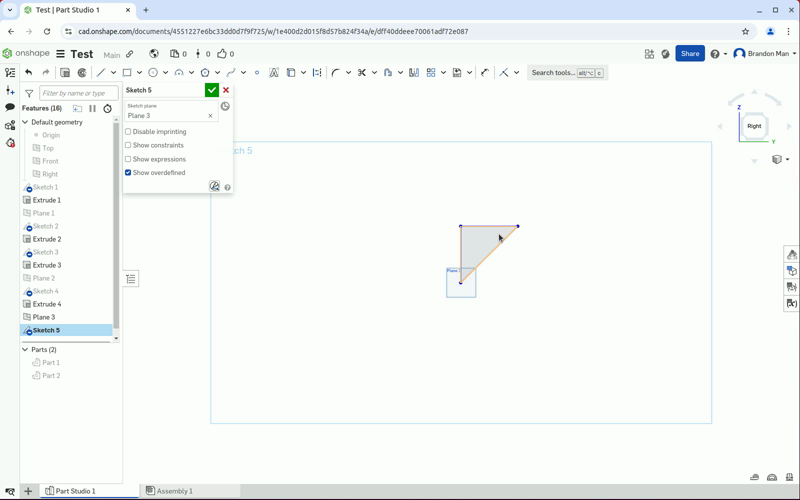
scroll(6)
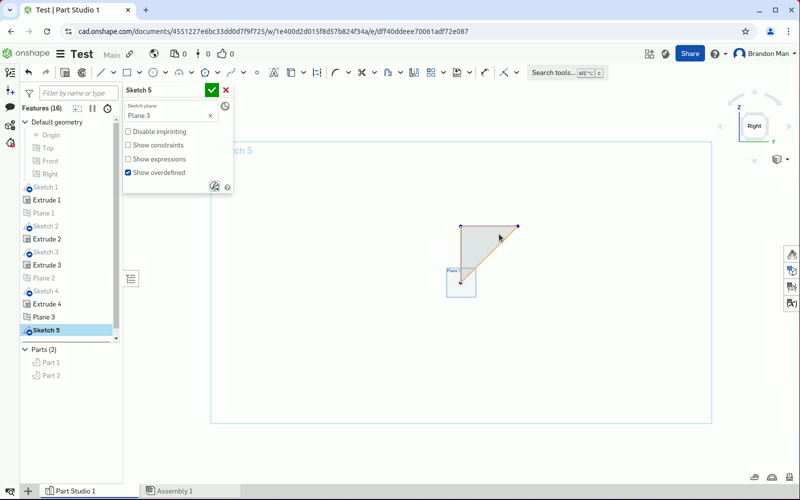
scroll(6)
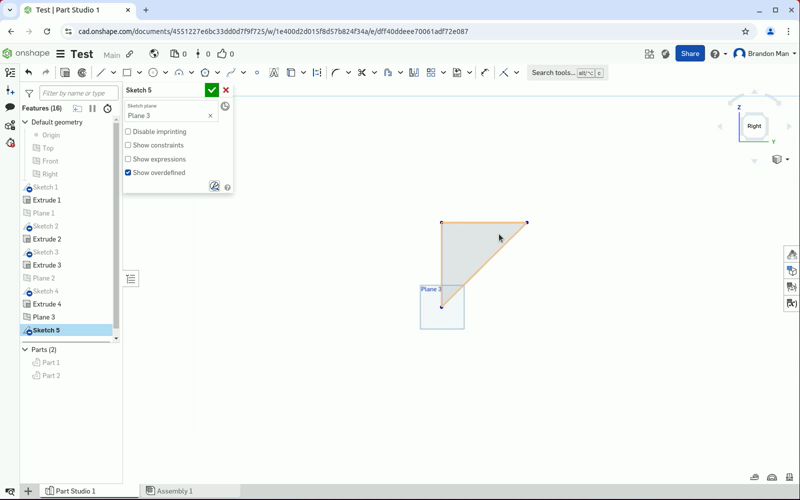
scroll(6)
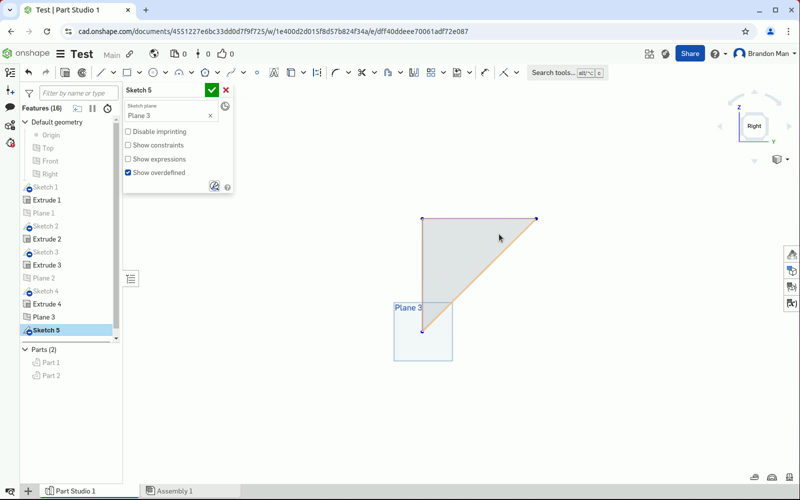
scroll(6)
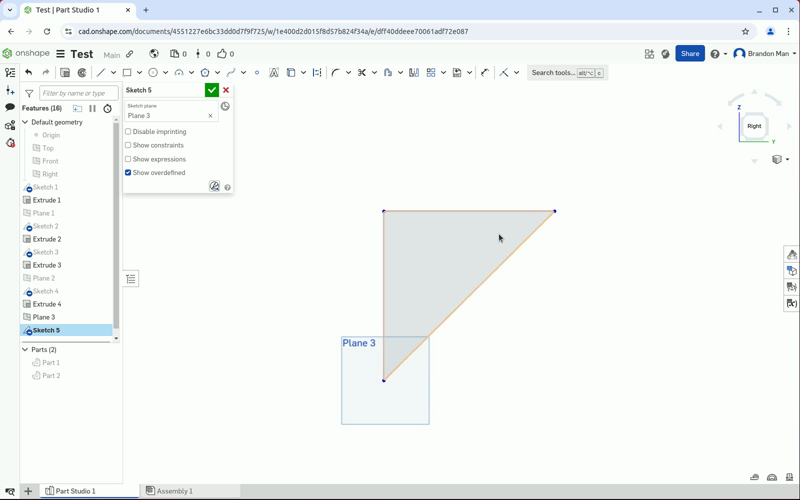
scroll(6)
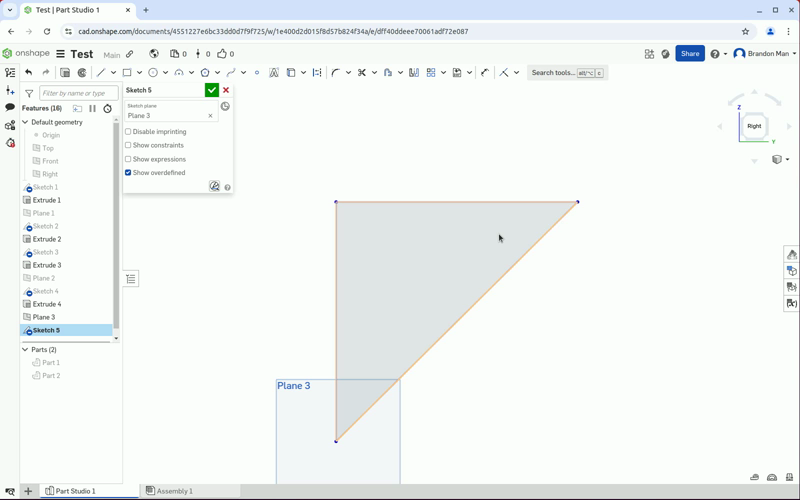
scroll(6)
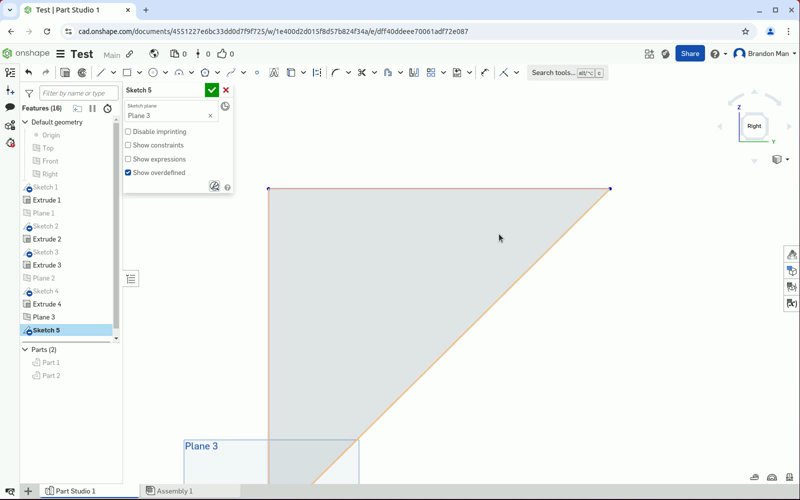
scroll(6)
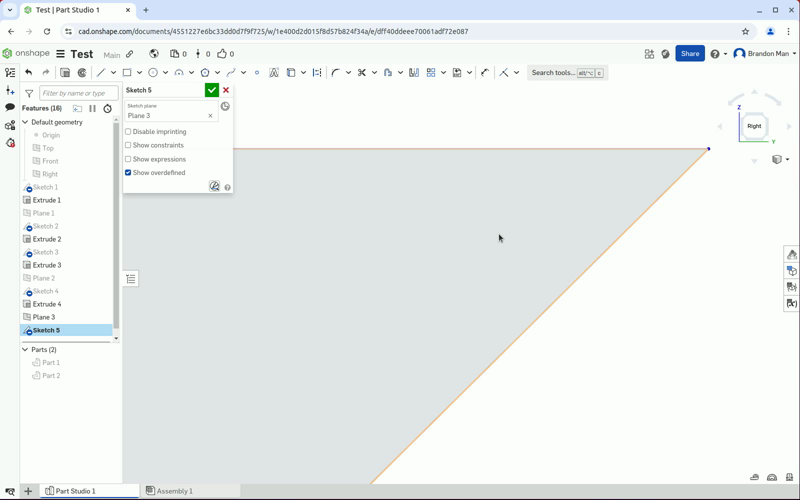
click(499, 233)
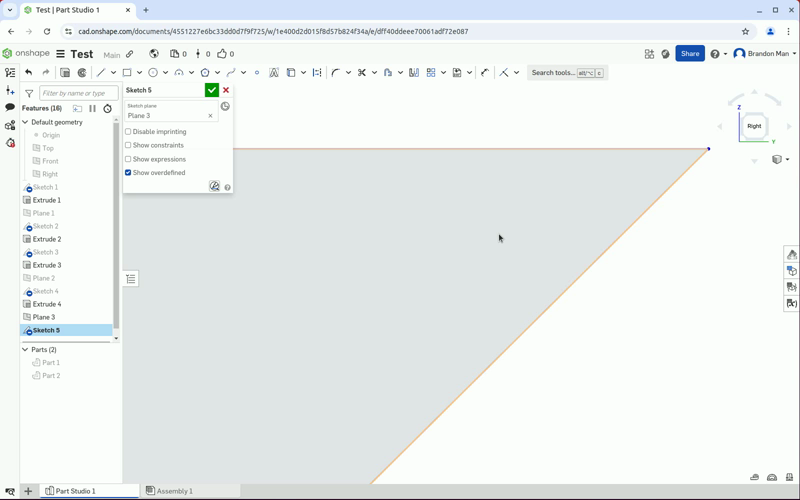
scroll(-6)
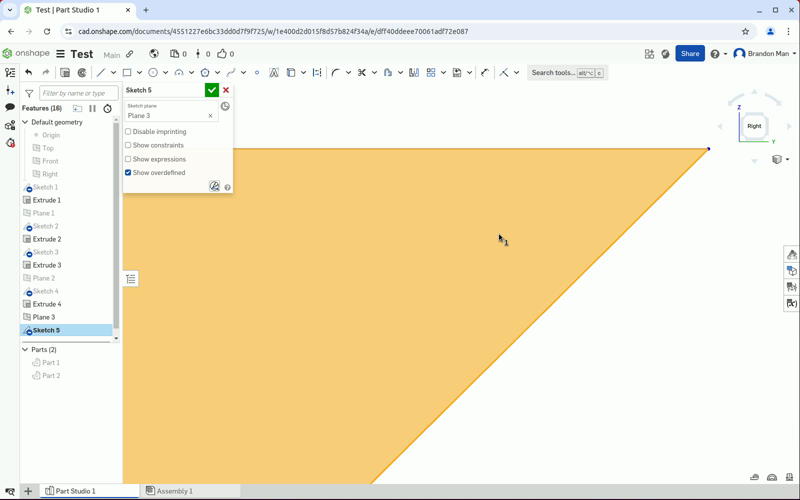
scroll(-6)
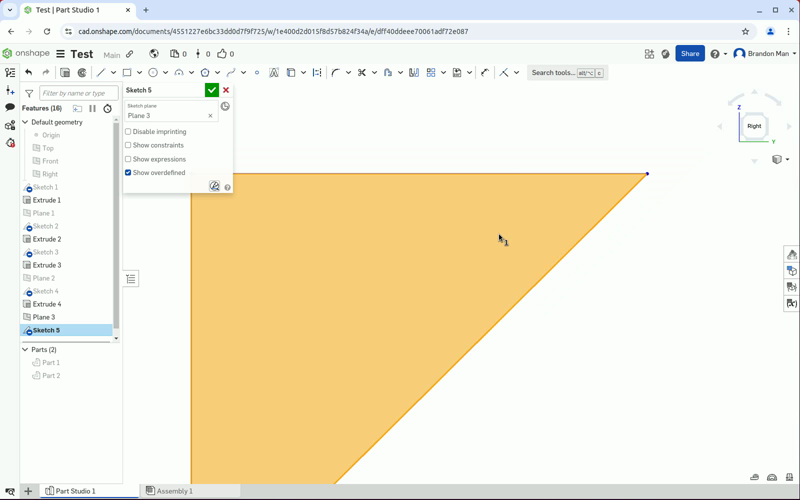
scroll(-6)
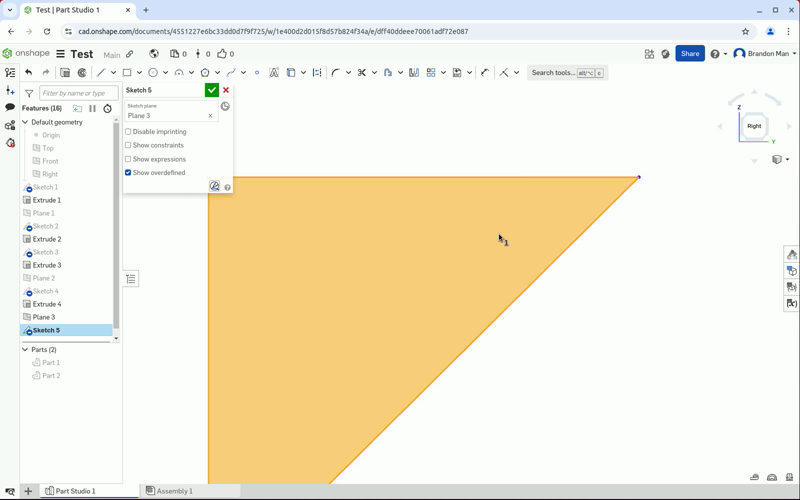
scroll(-6)
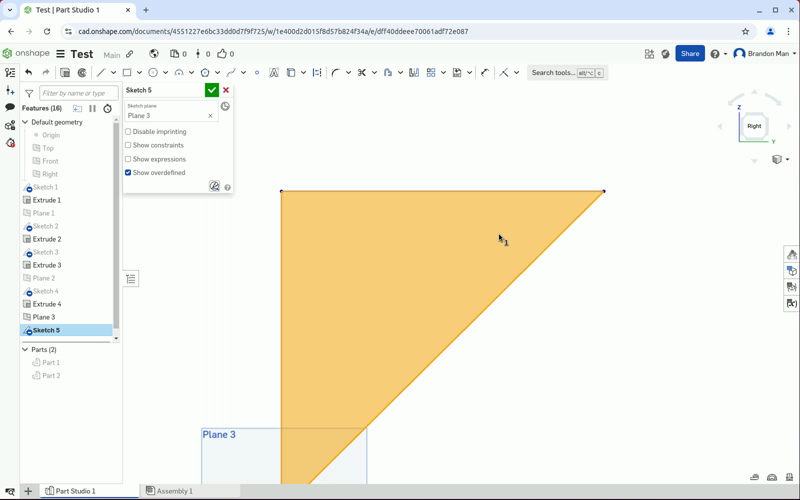
scroll(-6)
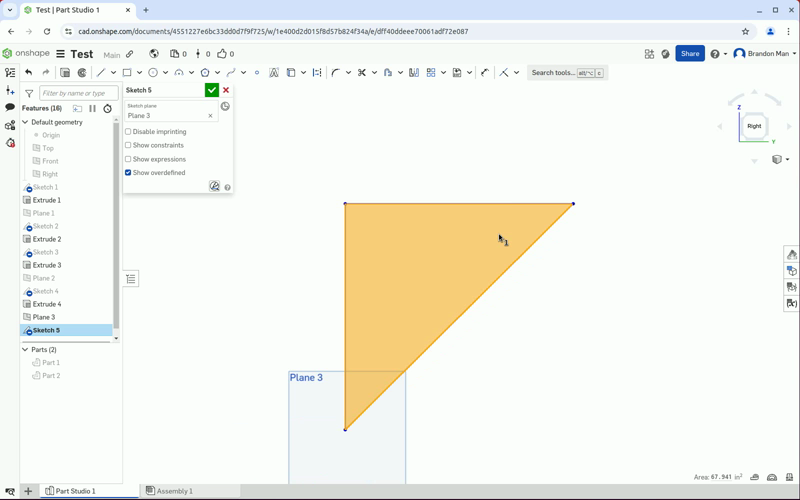
scroll(-6)
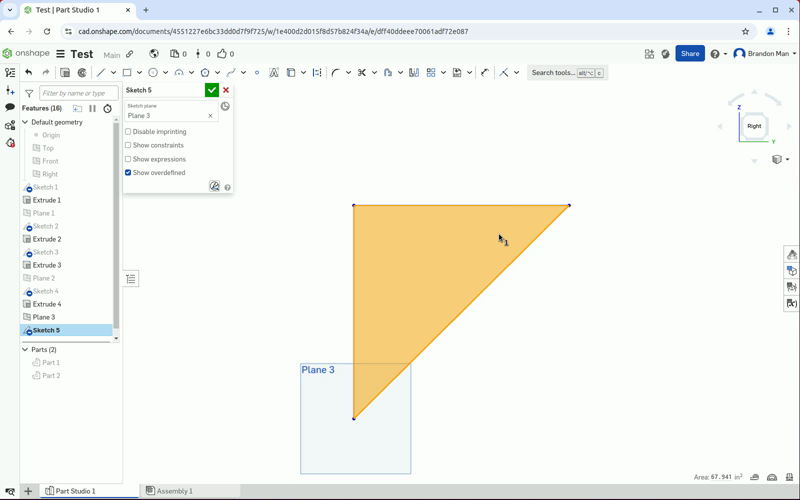
scroll(-6)
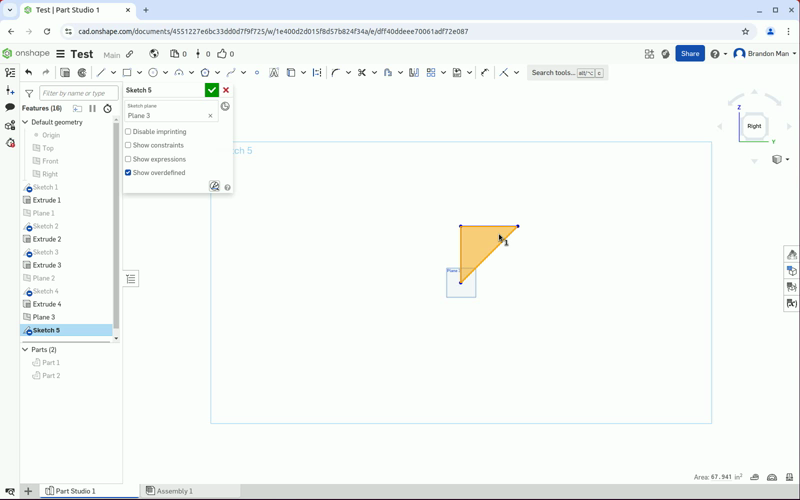
mouse_move(73, 352)
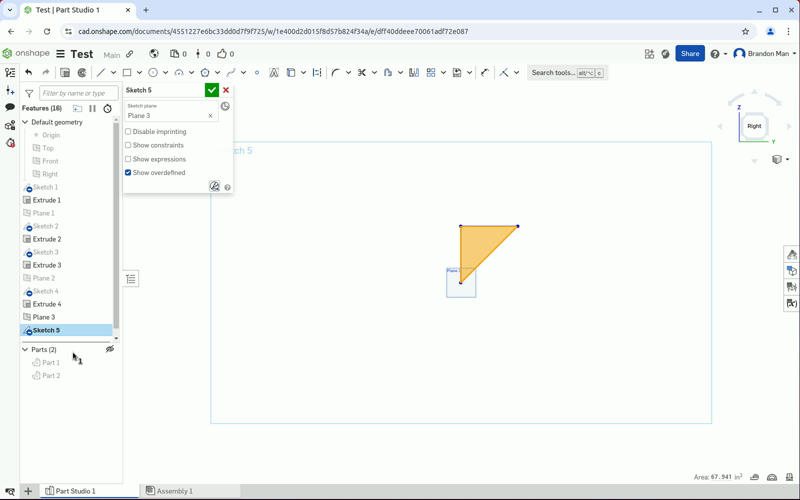
key(shift+y)
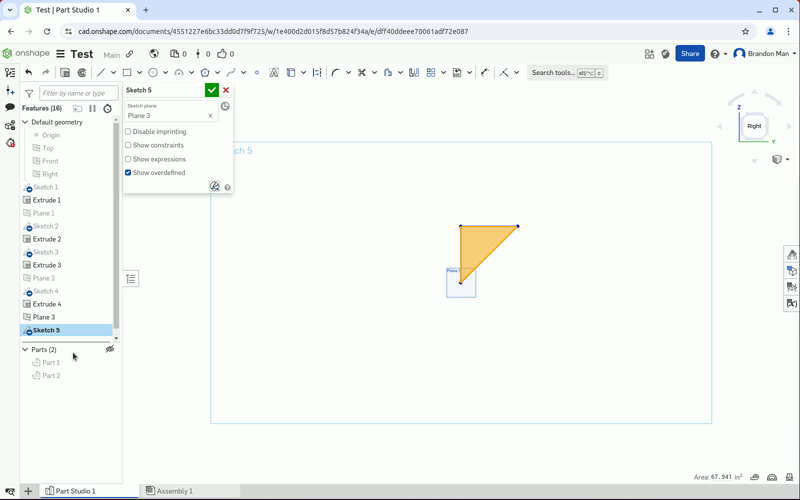
key(shift+e)
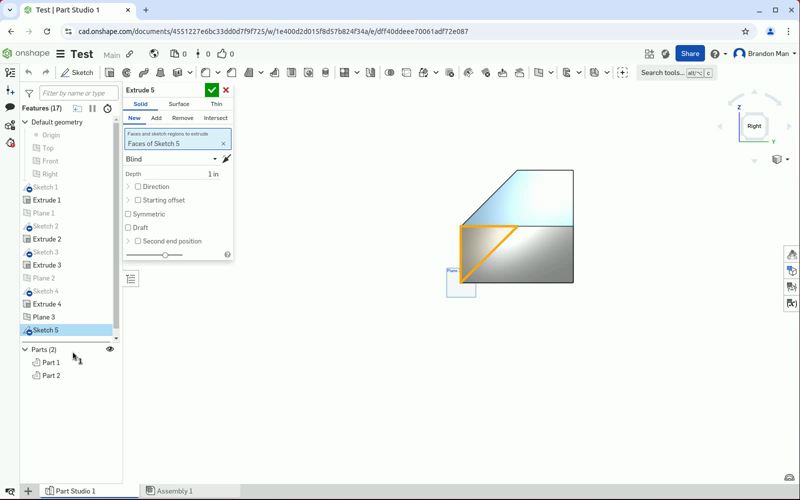
mouse_move(143, 106)
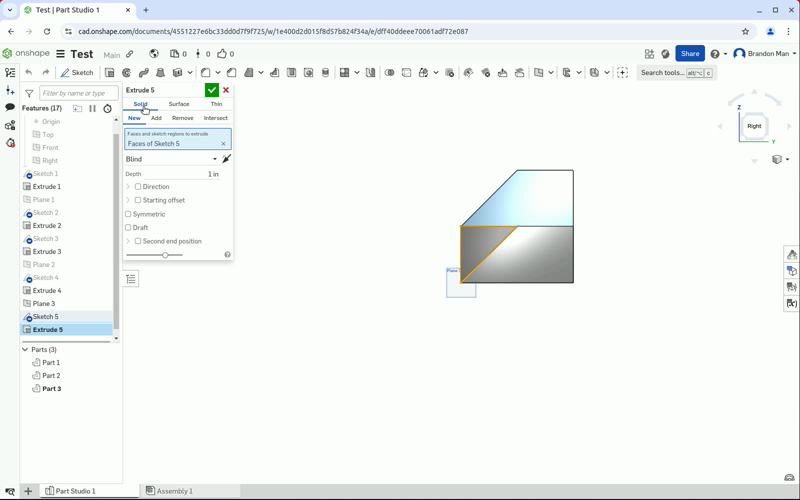
click(143, 106)
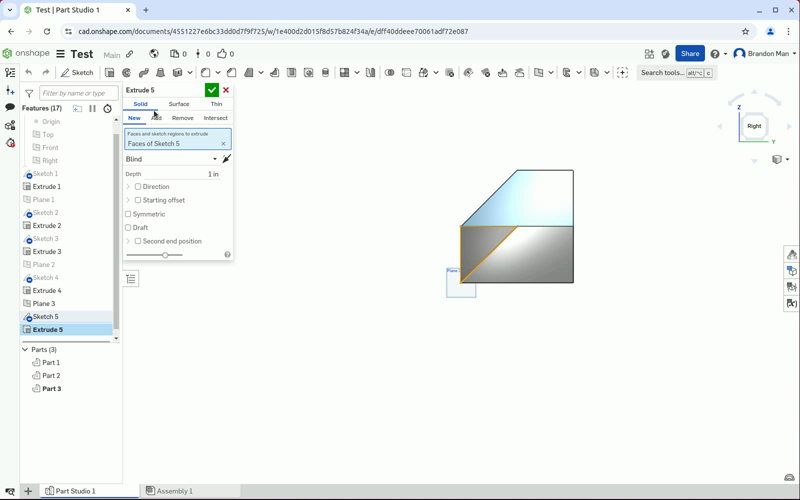
mouse_move(186, 120)
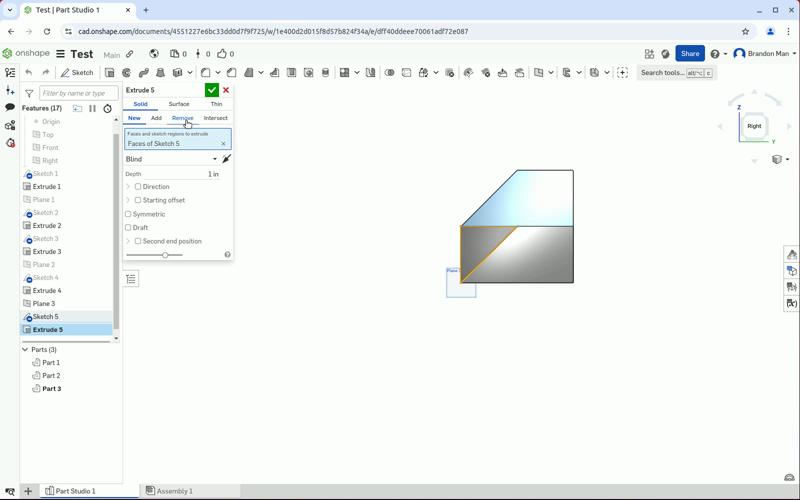
click(186, 120)
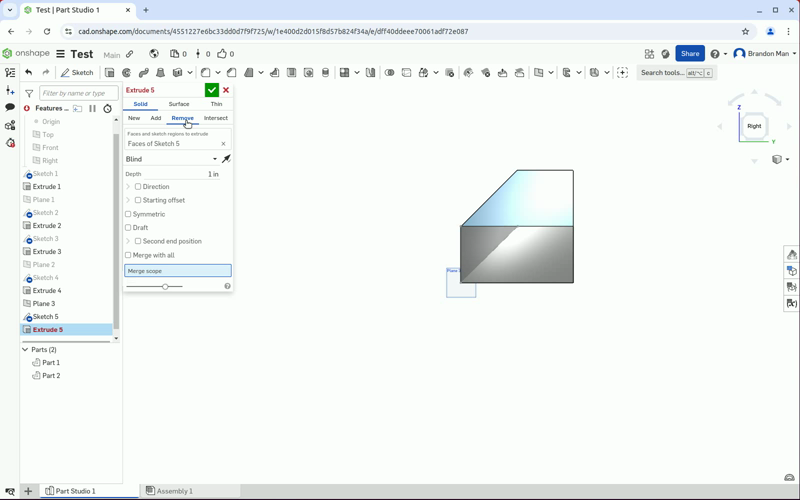
key(tab, 4)
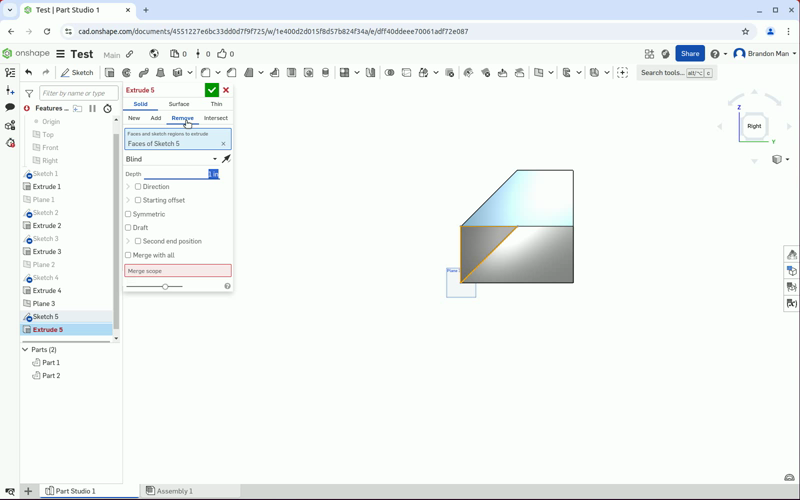
text(11.554)
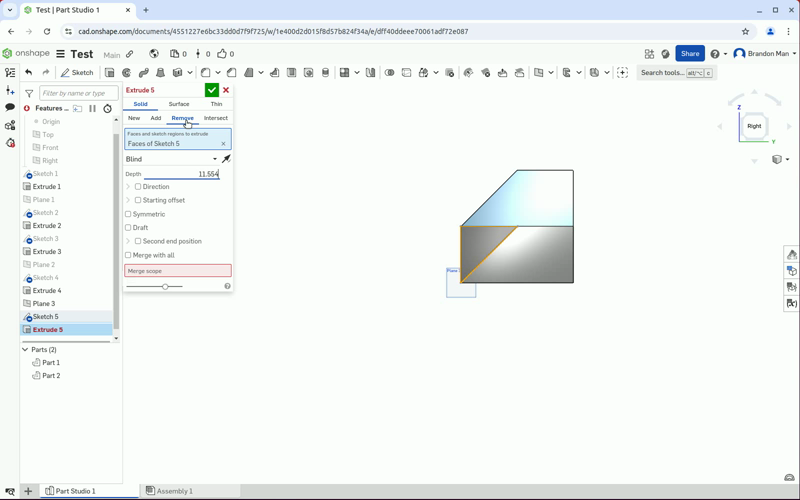
key(tab, 6)
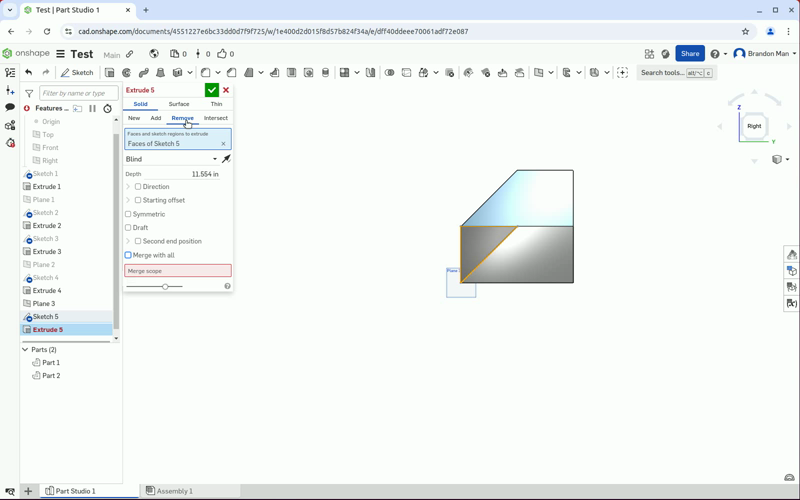
key(space)
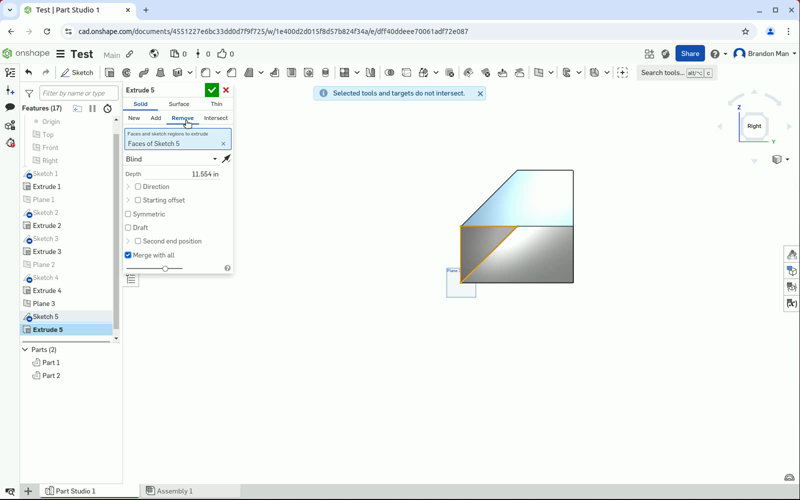
key(enter)
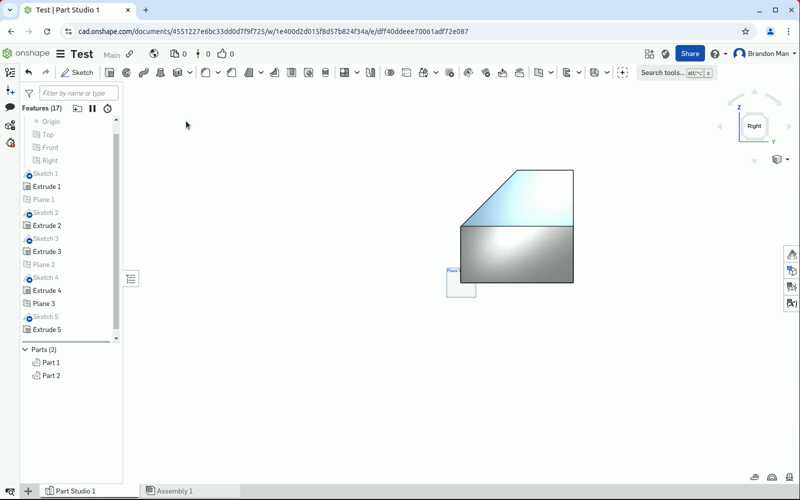
key(shift+h)
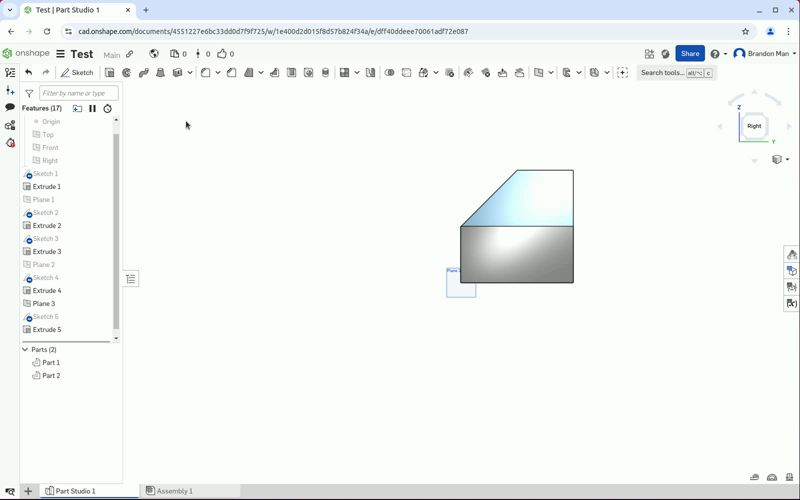
key(shift+h)
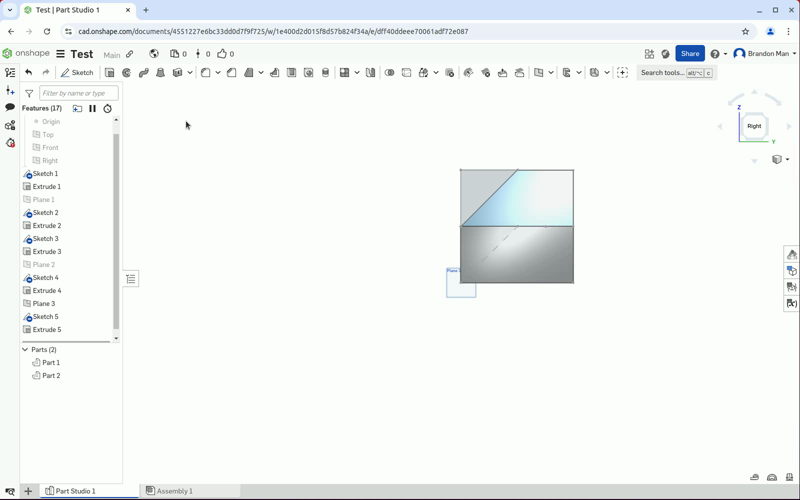
key(shift+7)
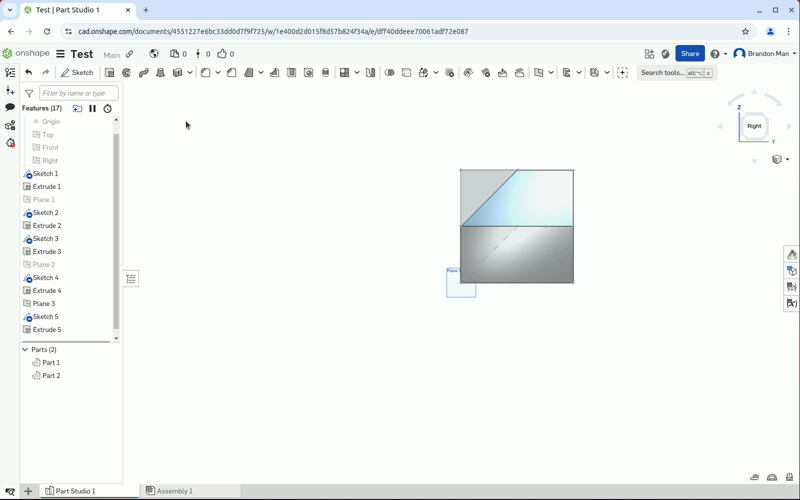
key(right, 2)
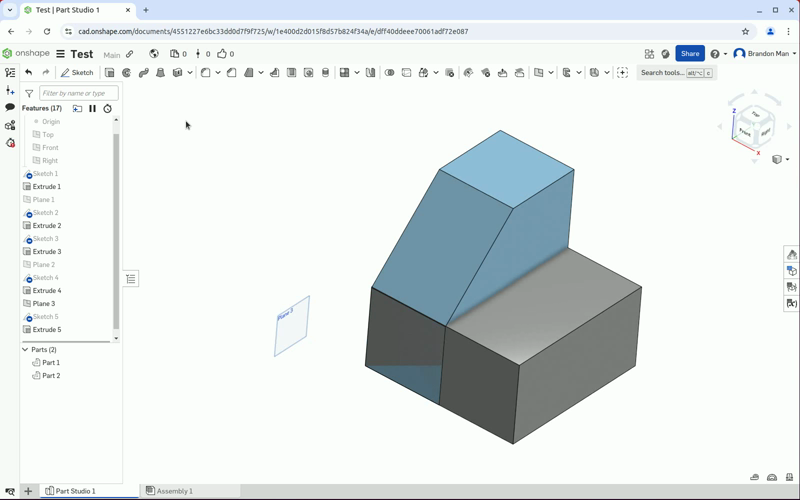
key(down, 2)
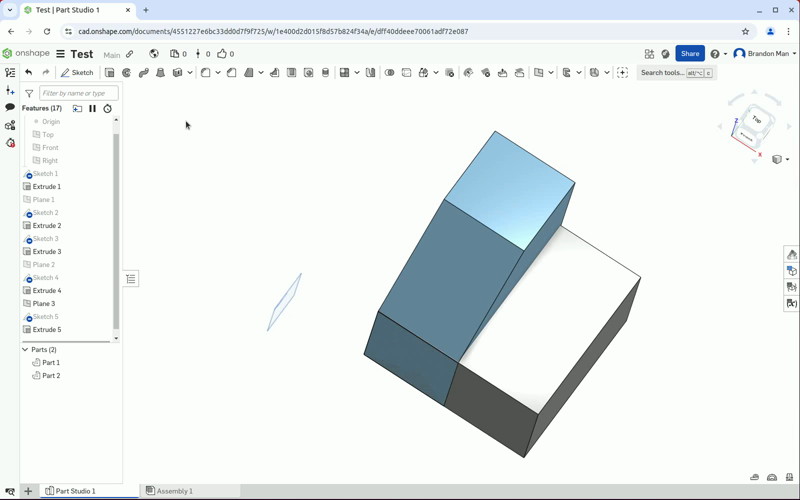
key(up, 2)
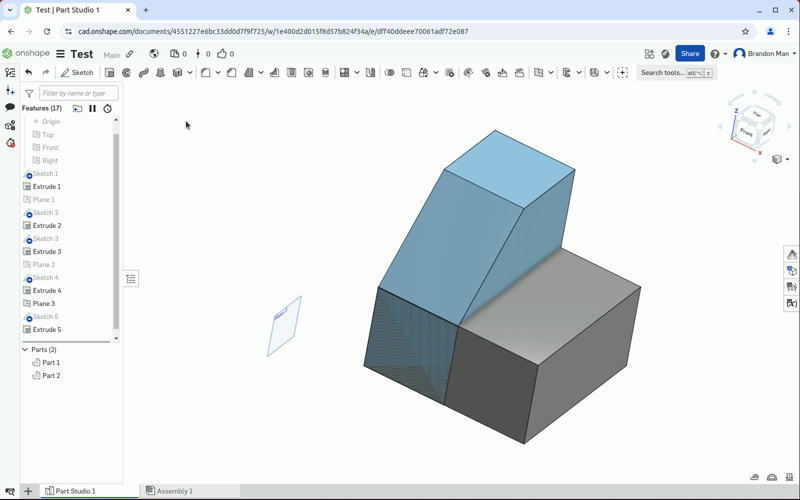
key(left, 2)
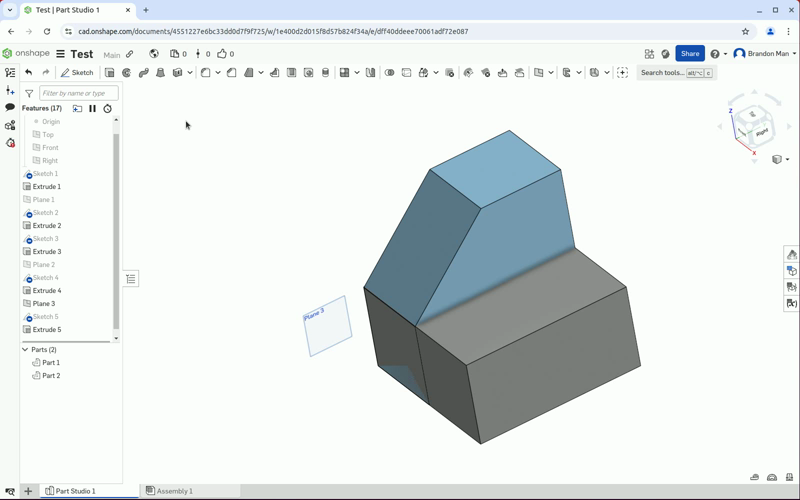
mouse_move(69, 176)
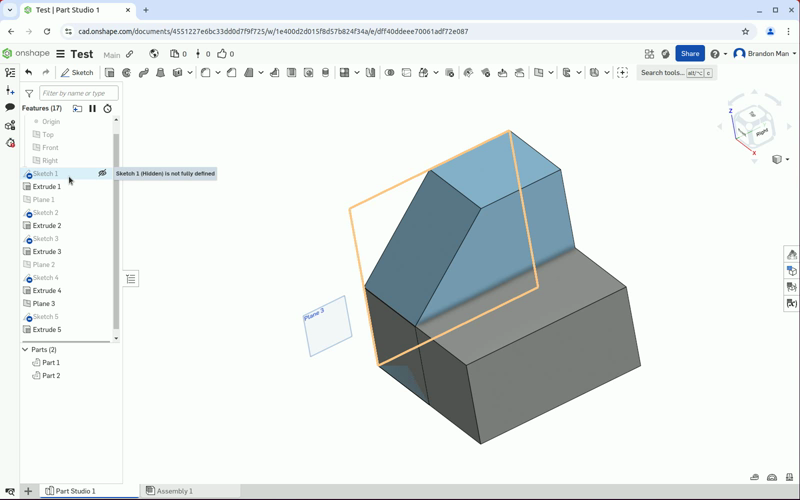
click(69, 176)